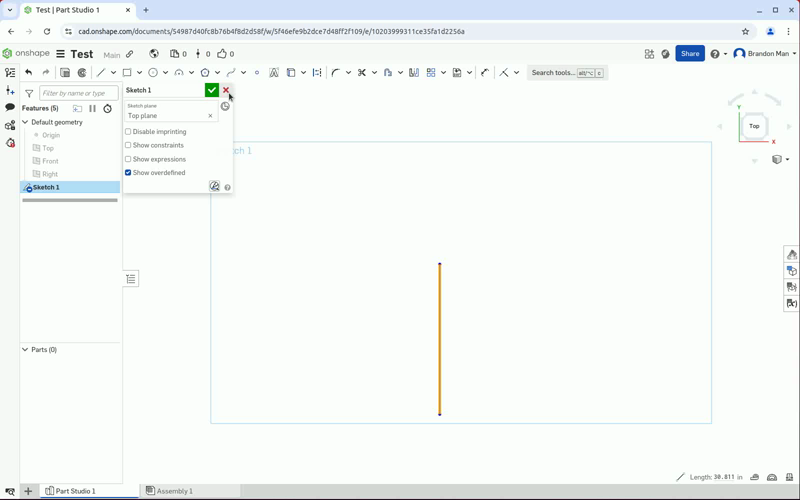
key(shift+h)
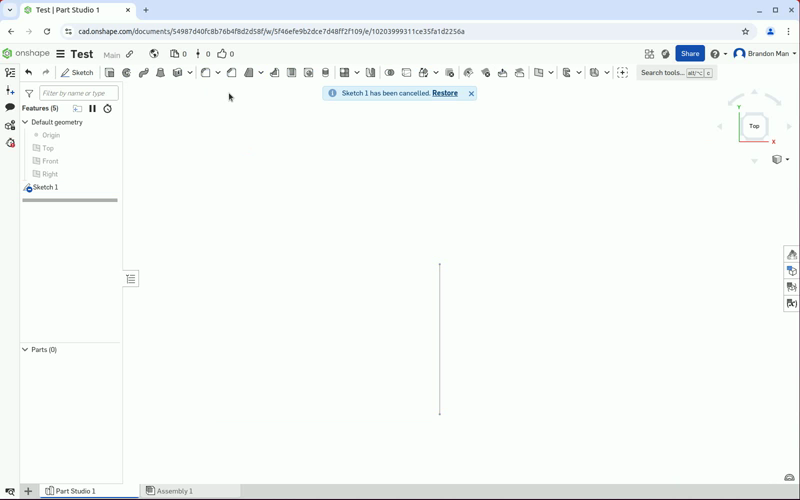
key(shift+s)
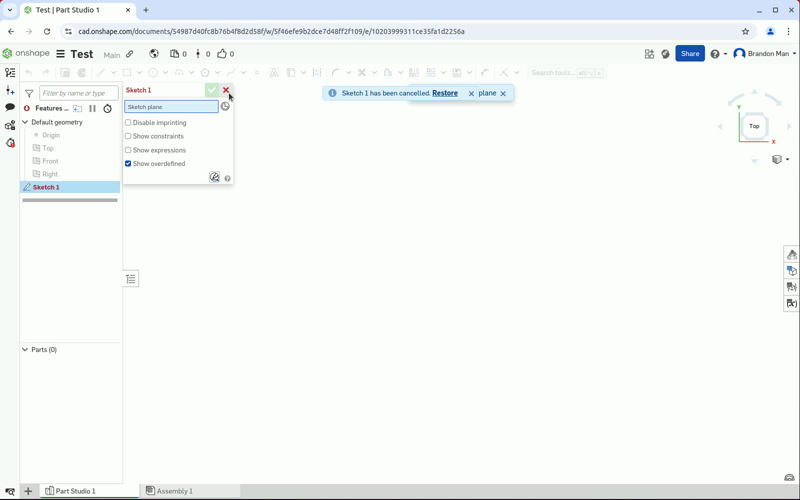
mouse_move(73, 150)
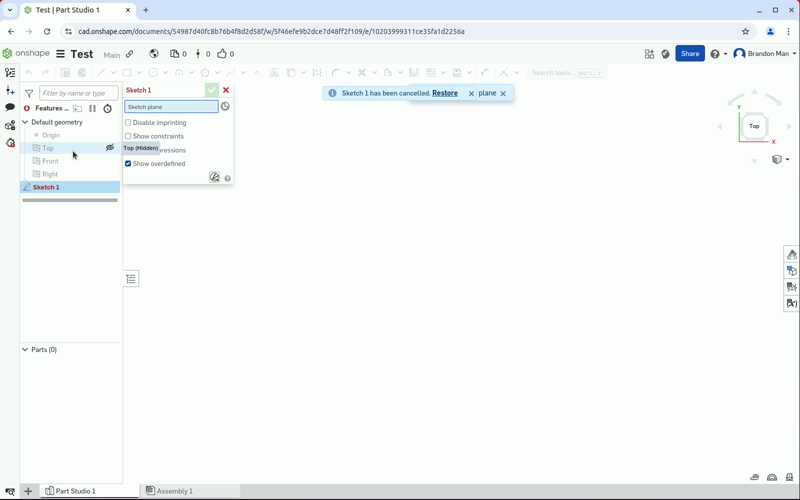
click(73, 150)
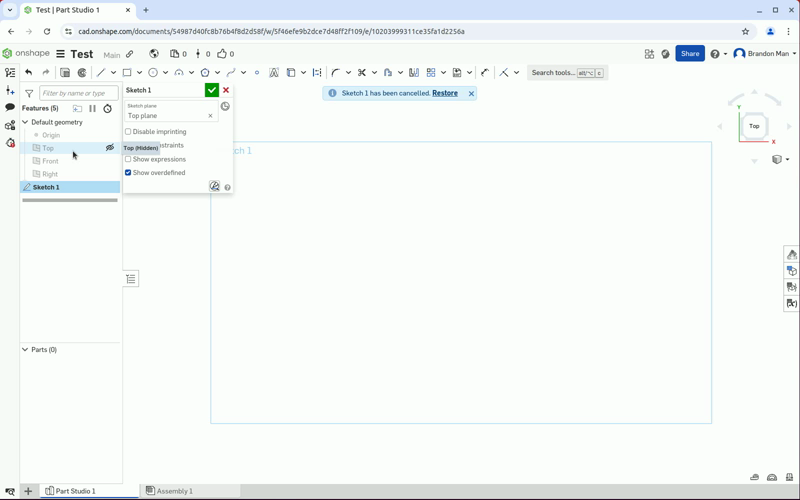
mouse_move(73, 352)
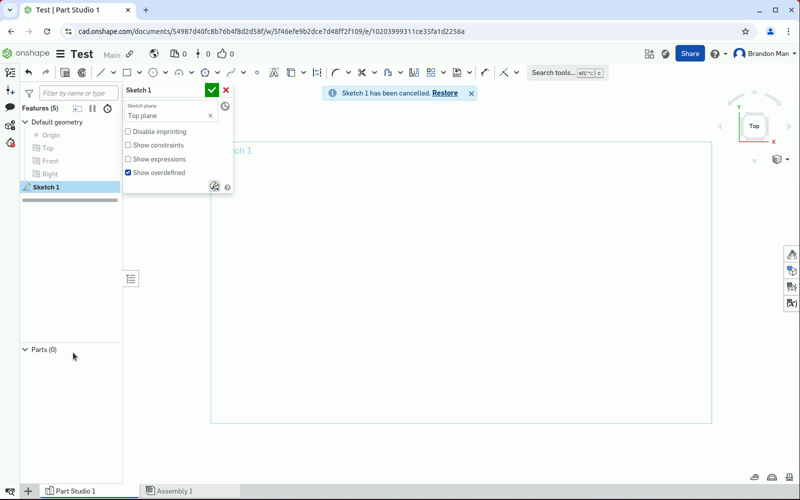
key(y)
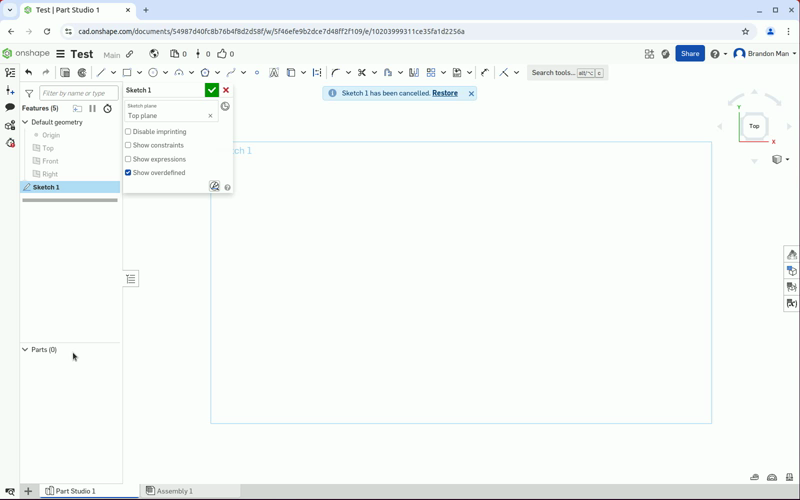
key(l)
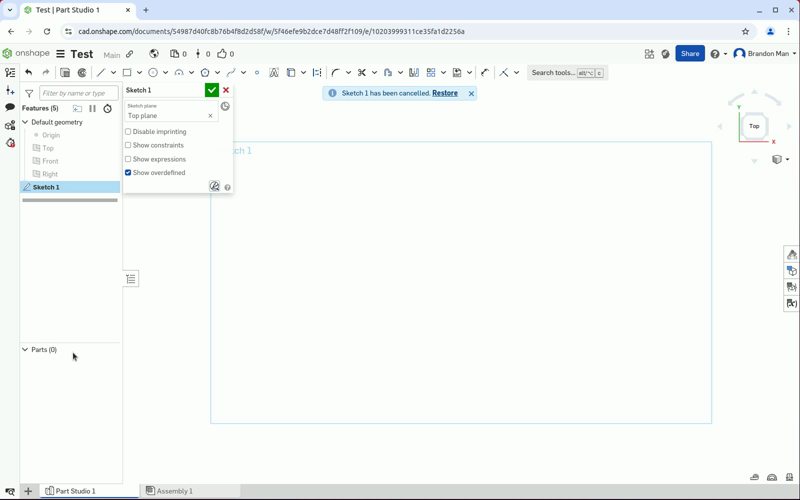
key_down(shift)
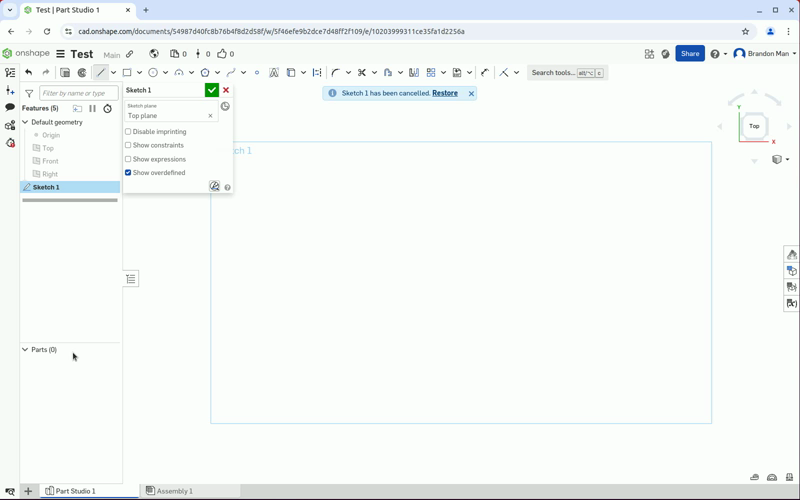
mouse_move(401, 327)
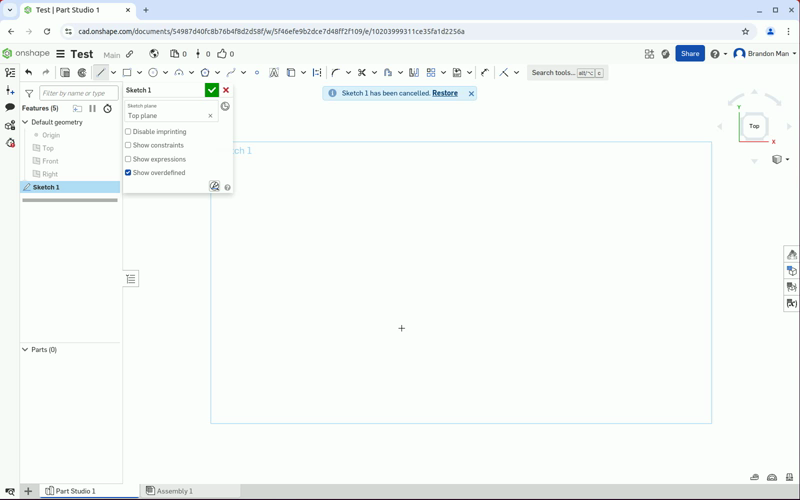
click(401, 327)
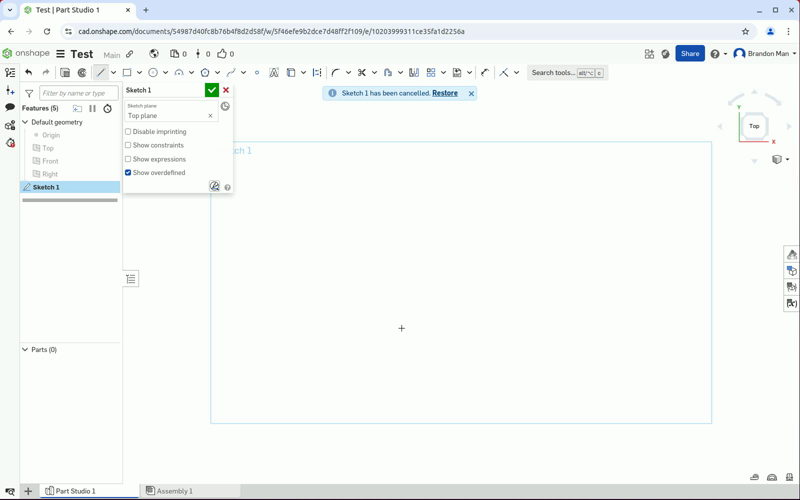
key_up(shift)
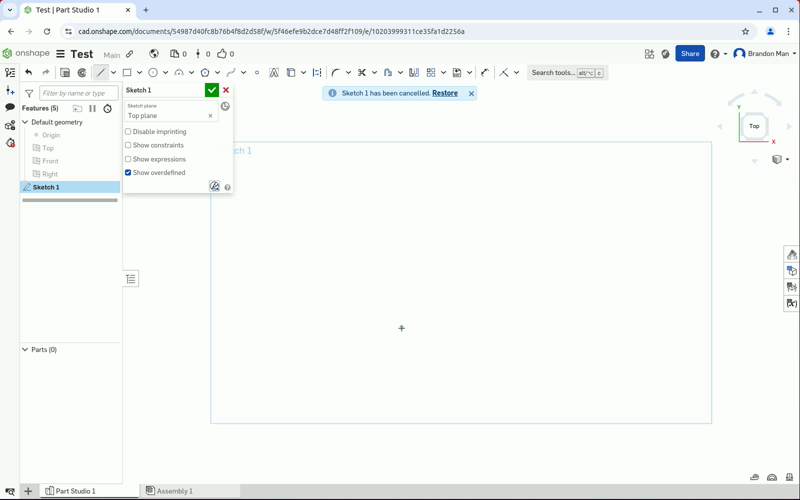
key_down(shift)
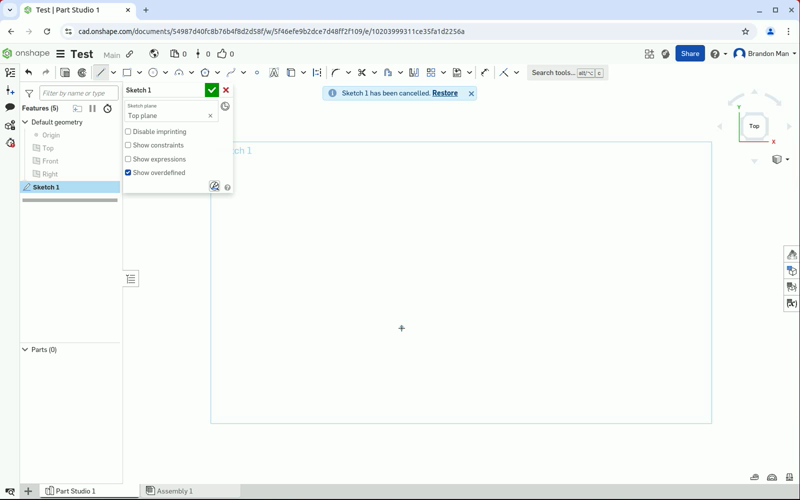
mouse_move(514, 327)
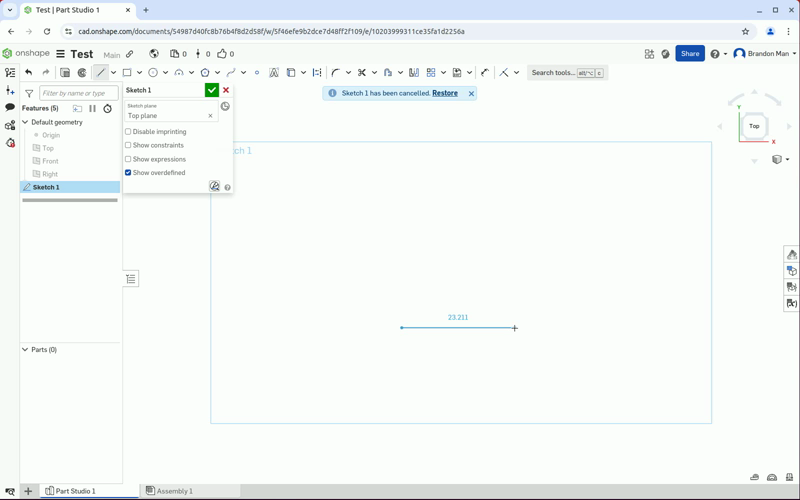
click(514, 327)
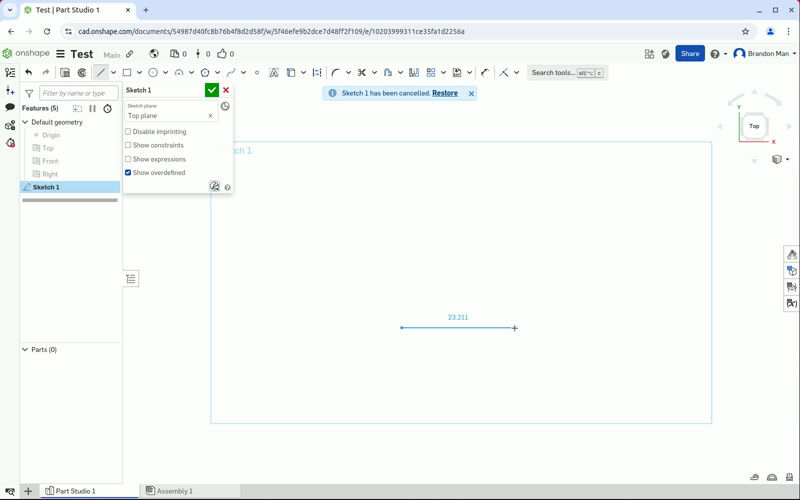
key_up(shift)
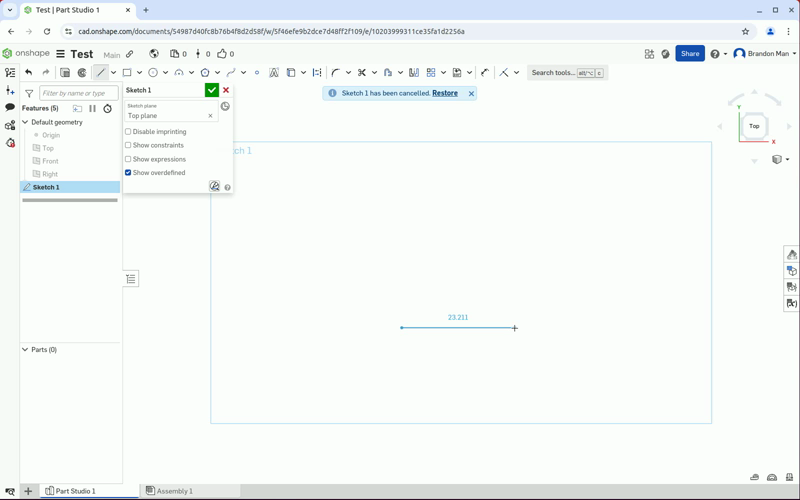
key_down(shift)
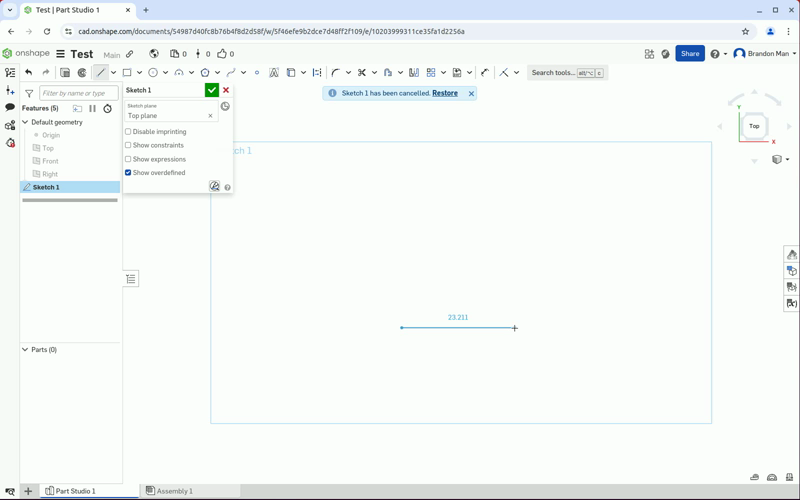
mouse_move(514, 215)
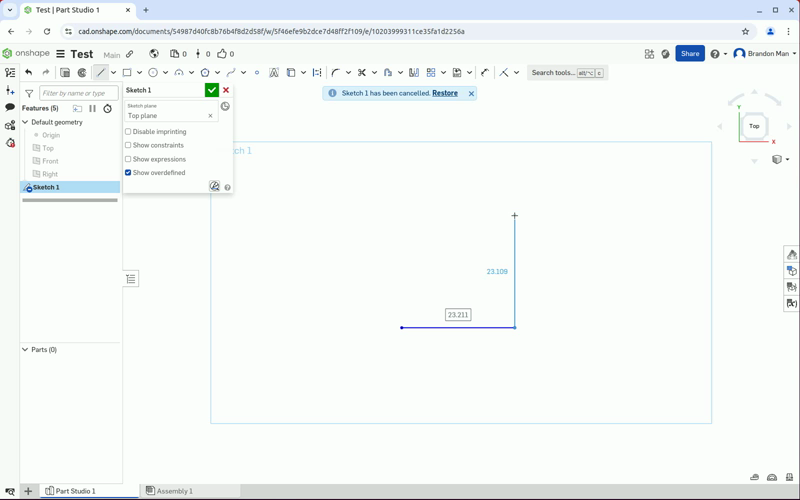
click(514, 215)
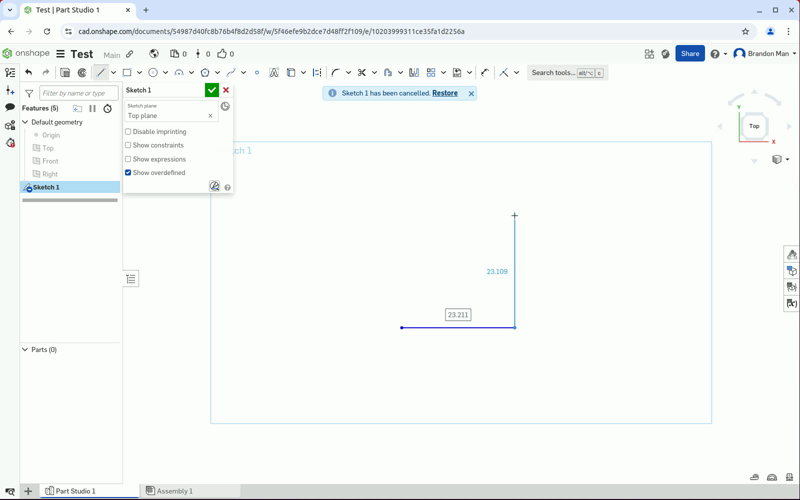
key_up(shift)
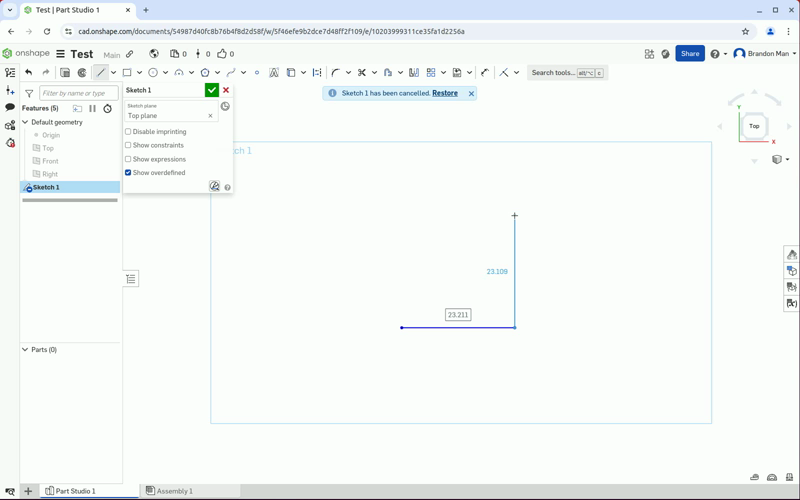
key_down(shift)
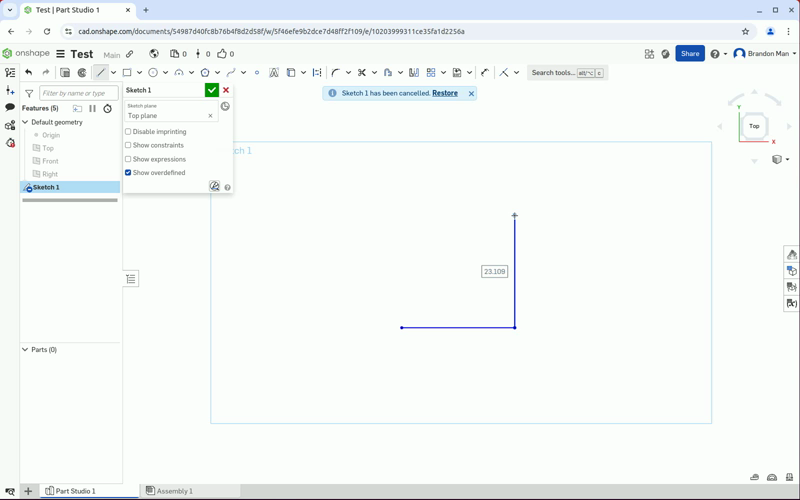
mouse_move(401, 215)
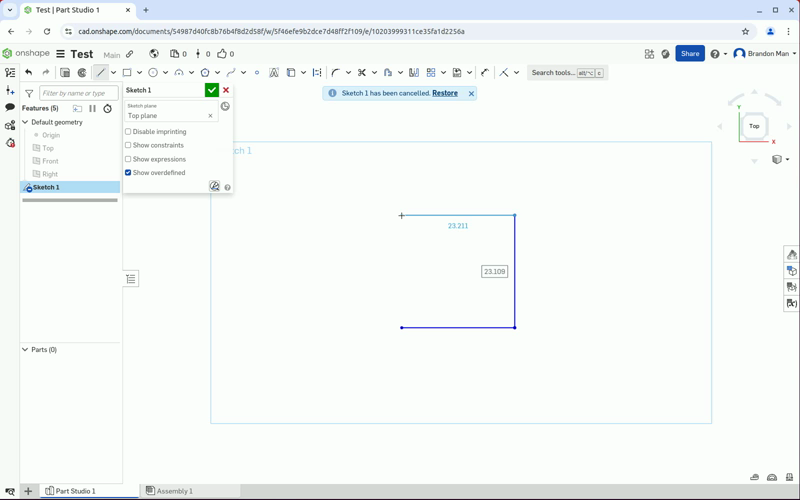
click(401, 215)
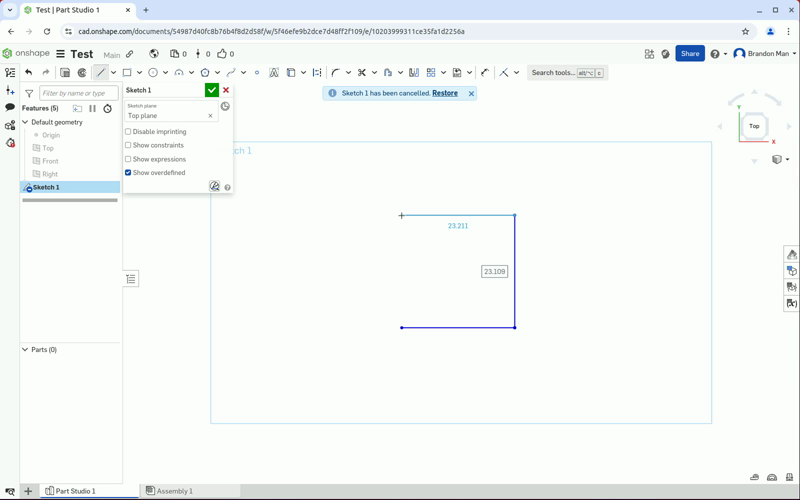
key_up(shift)
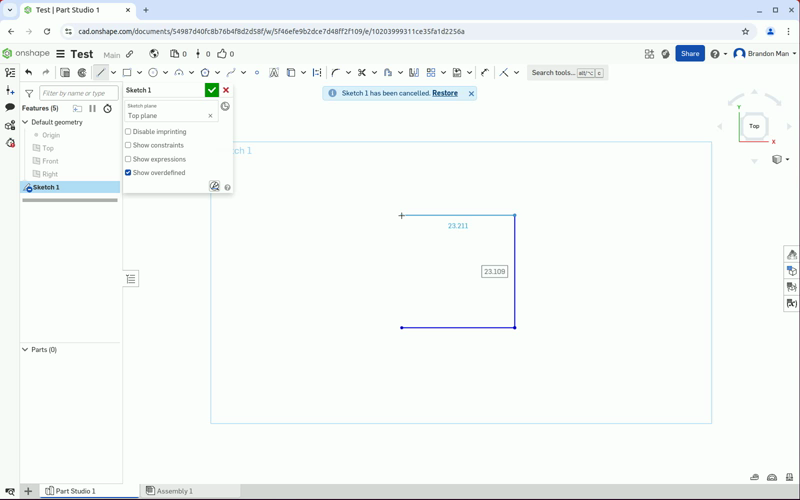
key_down(shift)
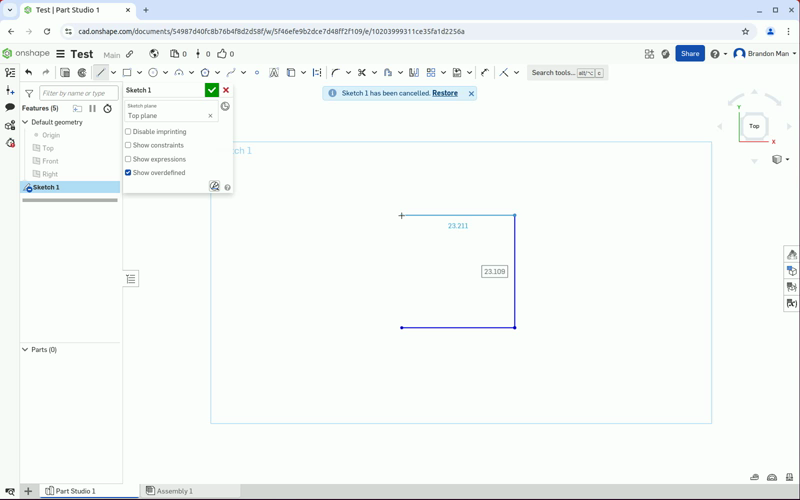
mouse_move(401, 327)
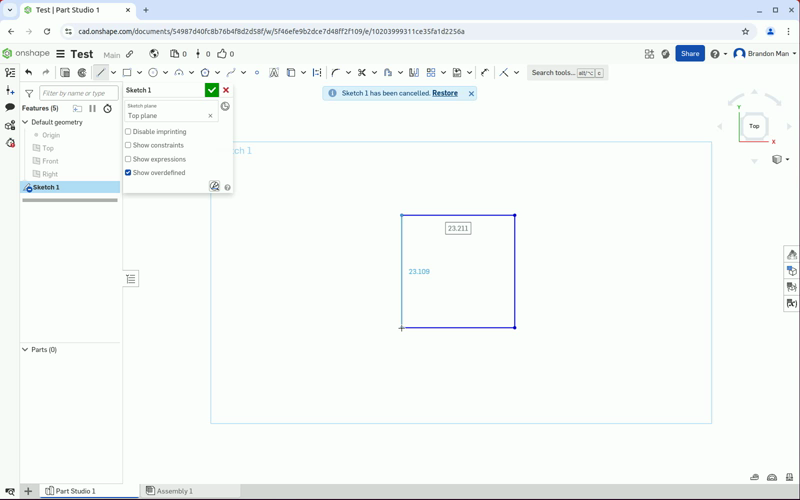
key_up(shift)
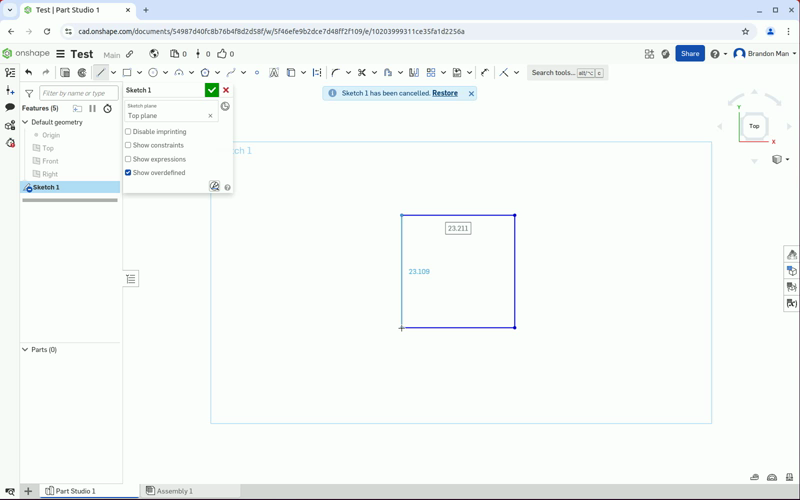
click(401, 327)
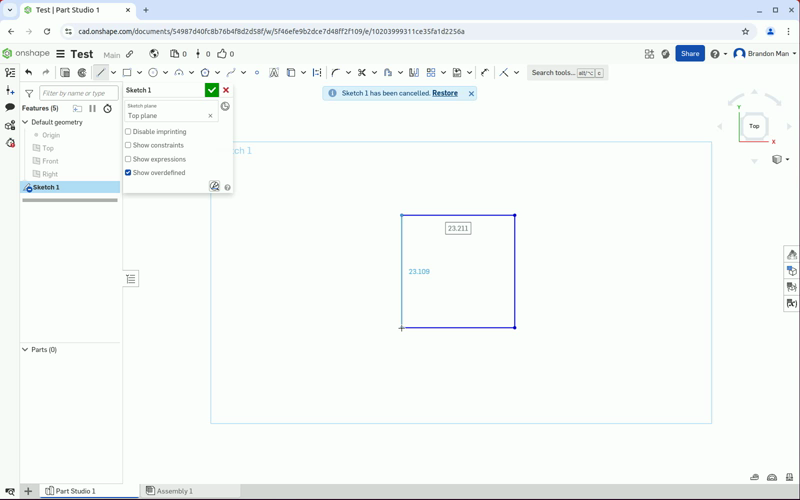
key(esc)
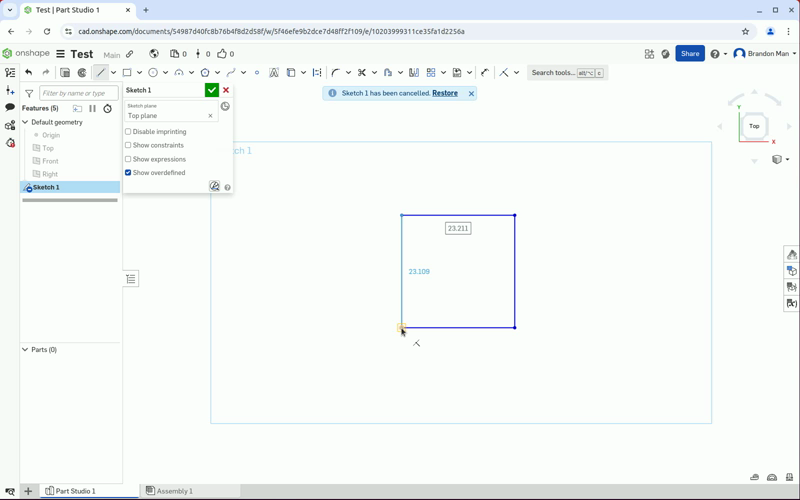
mouse_move(483, 278)
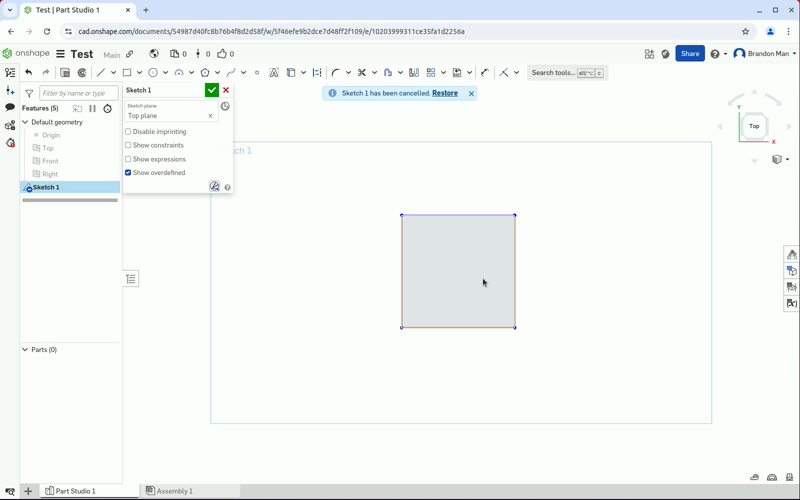
click(483, 278)
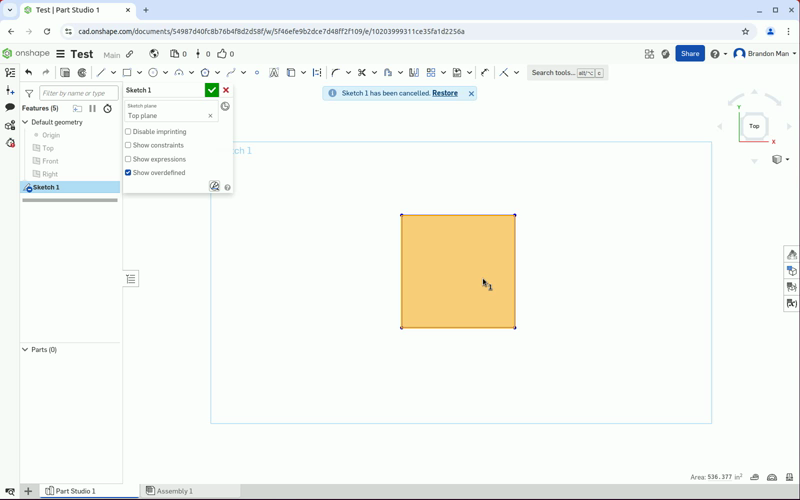
mouse_move(73, 352)
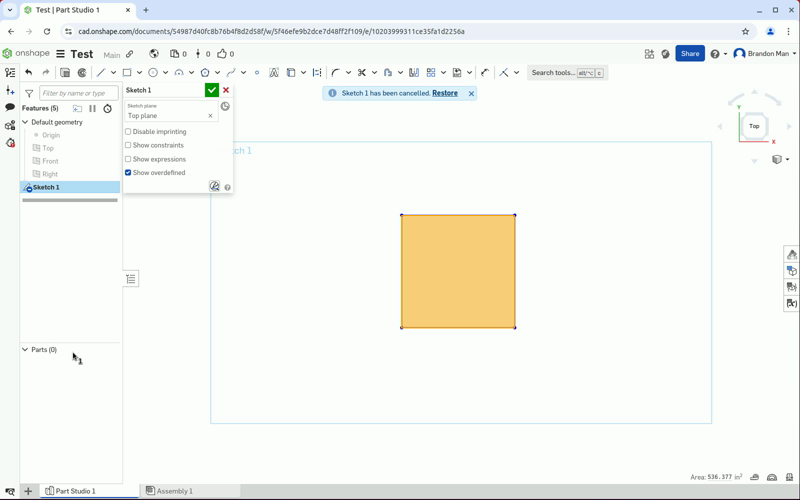
key(shift+y)
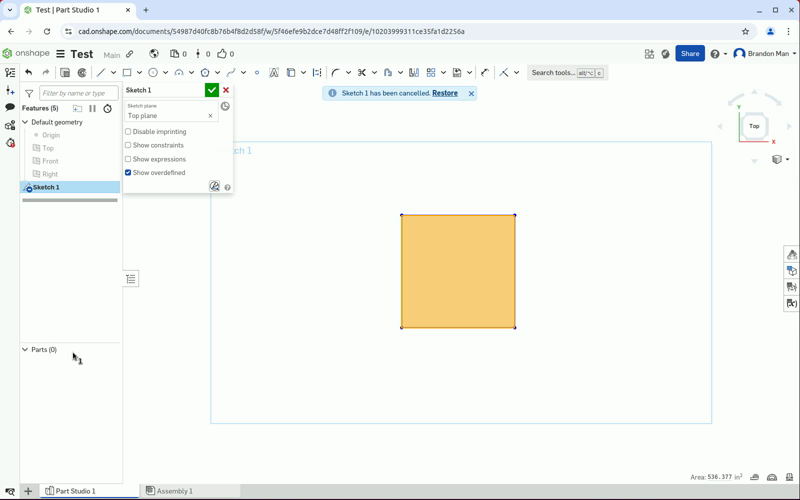
key(shift+e)
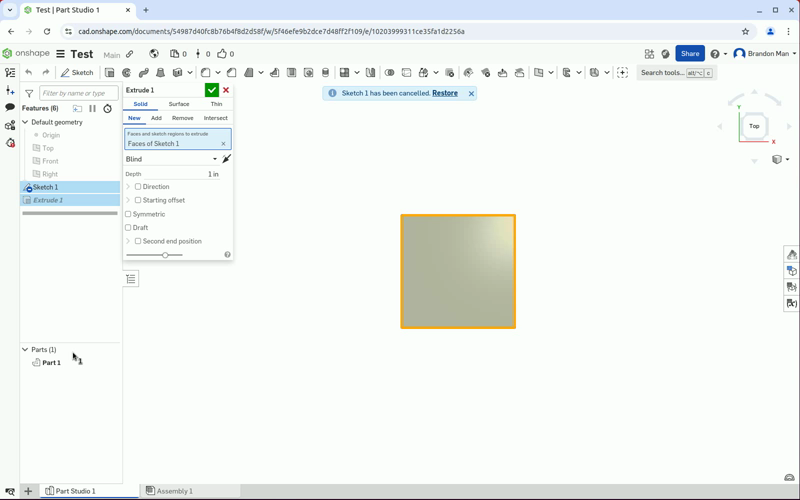
mouse_move(143, 106)
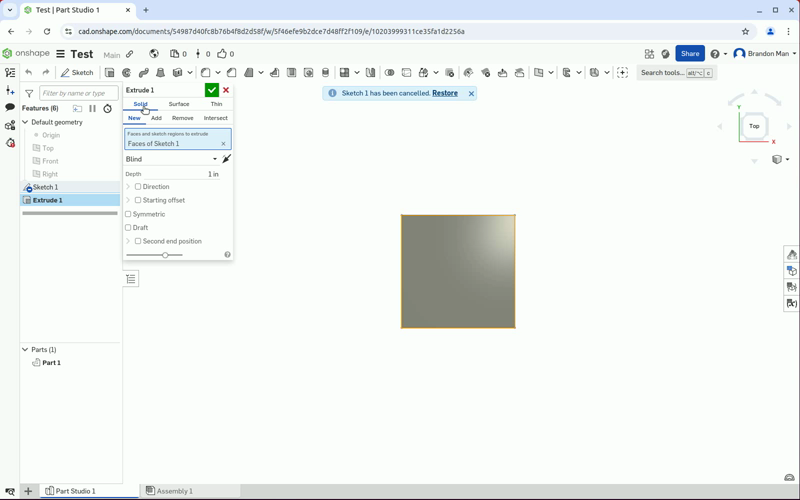
click(143, 106)
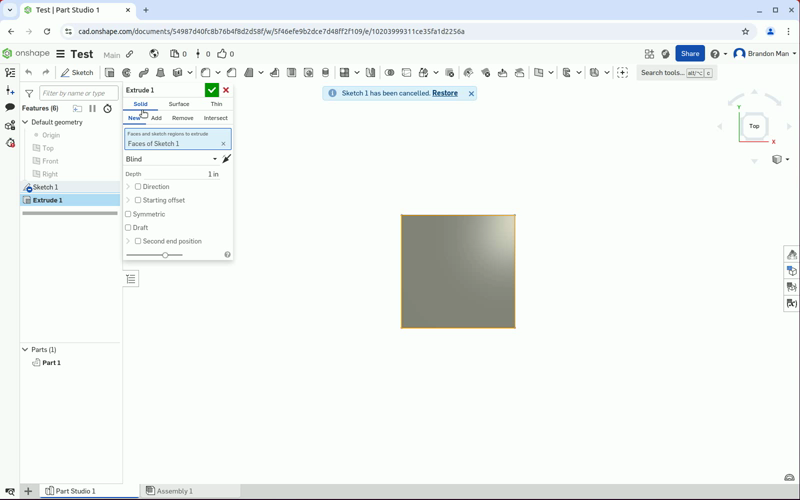
mouse_move(137, 120)
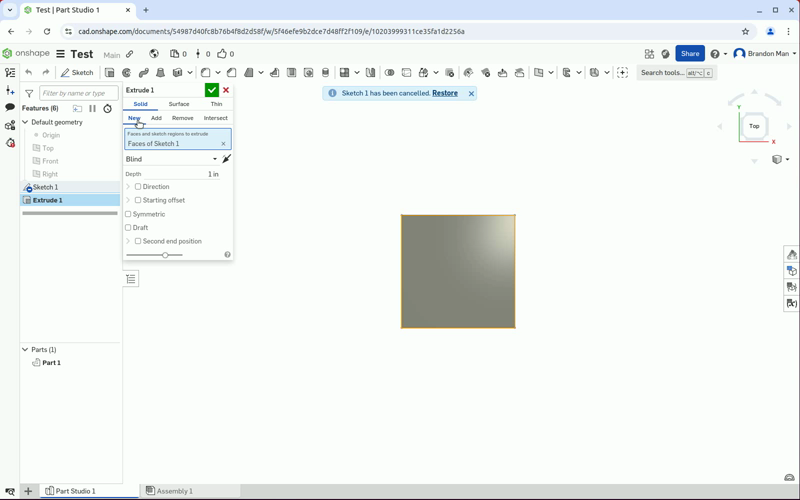
click(137, 120)
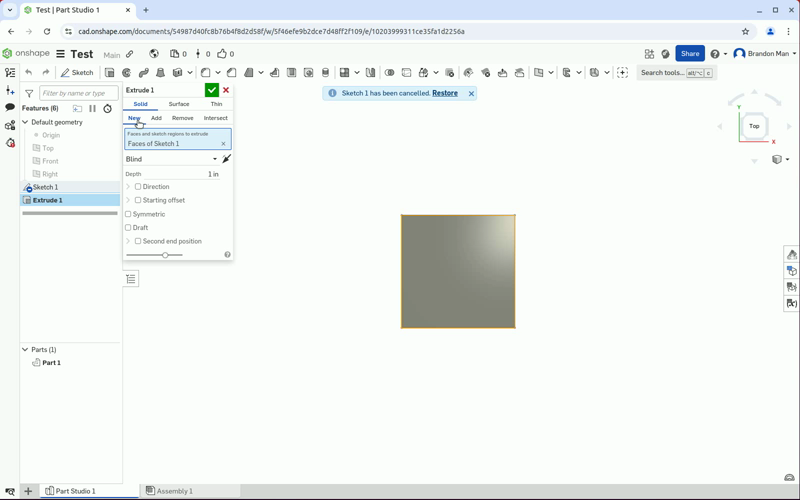
key(tab, 4)
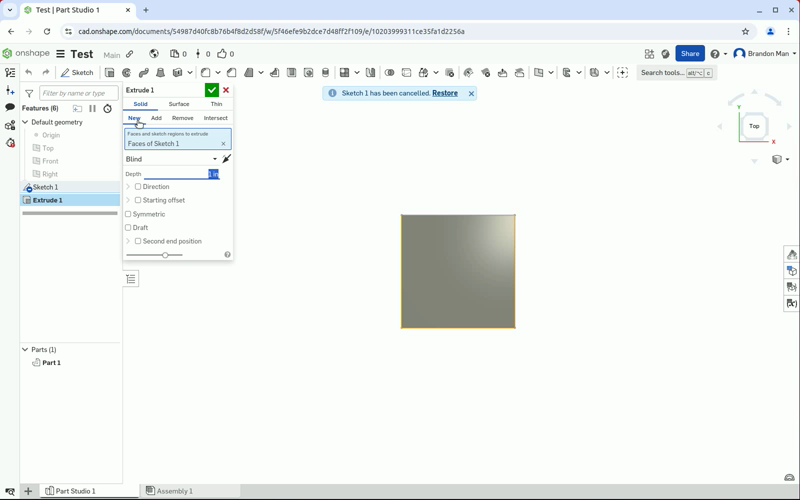
text(11.554)
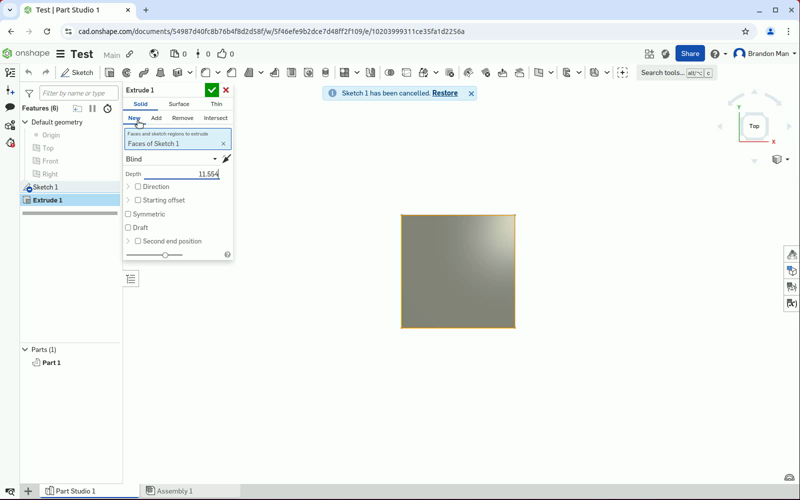
key(enter)
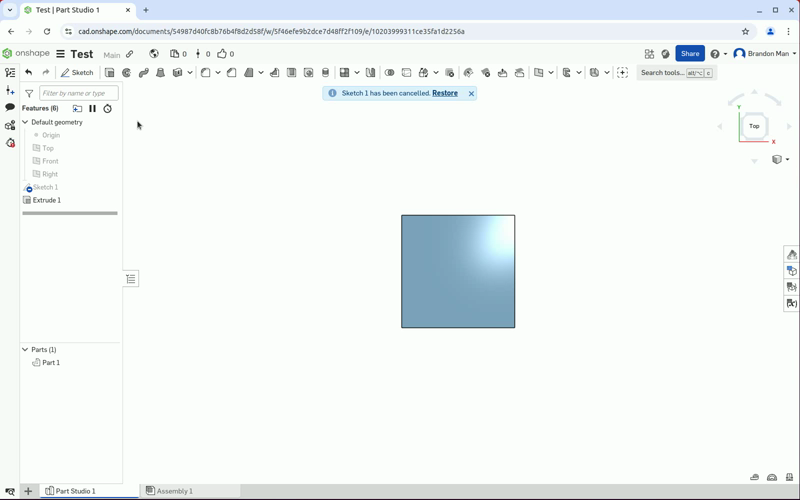
key(shift+h)
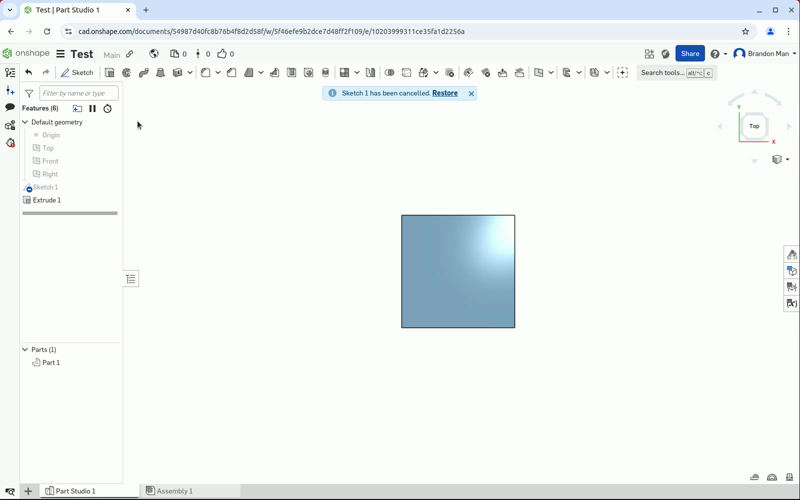
key(shift+h)
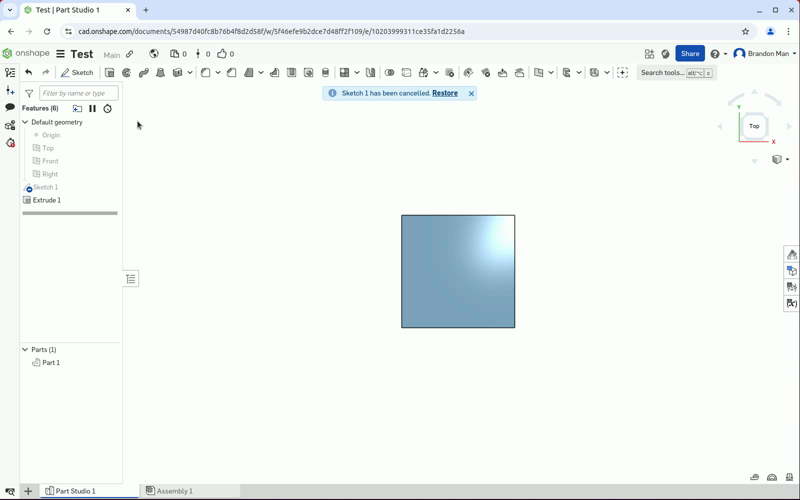
mouse_move(73, 189)
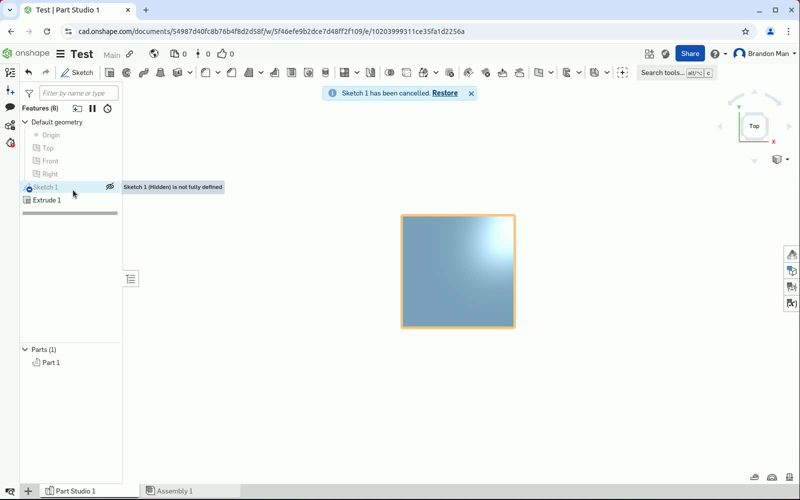
click(73, 189)
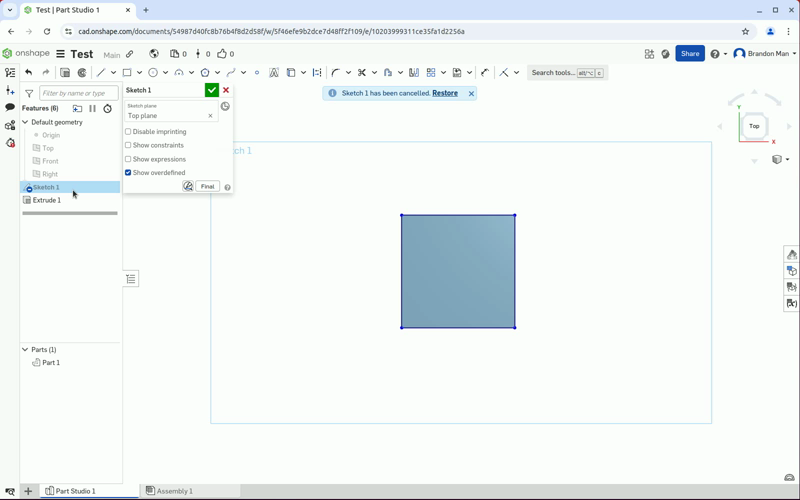
mouse_move(229, 92)
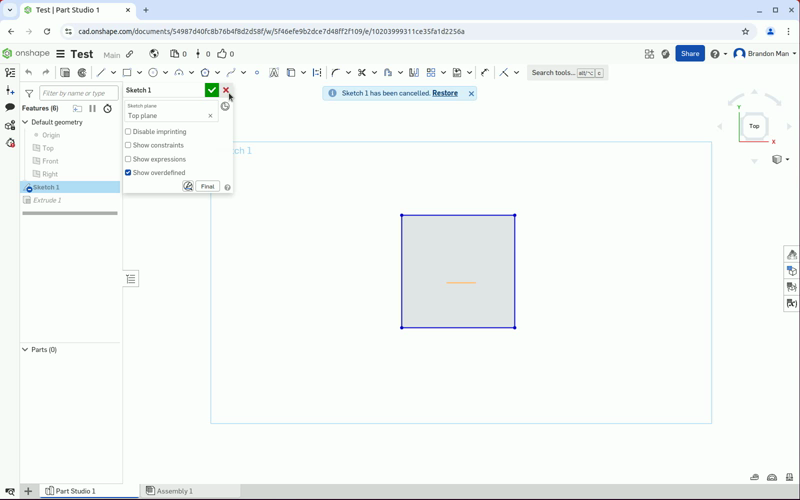
click(229, 92)
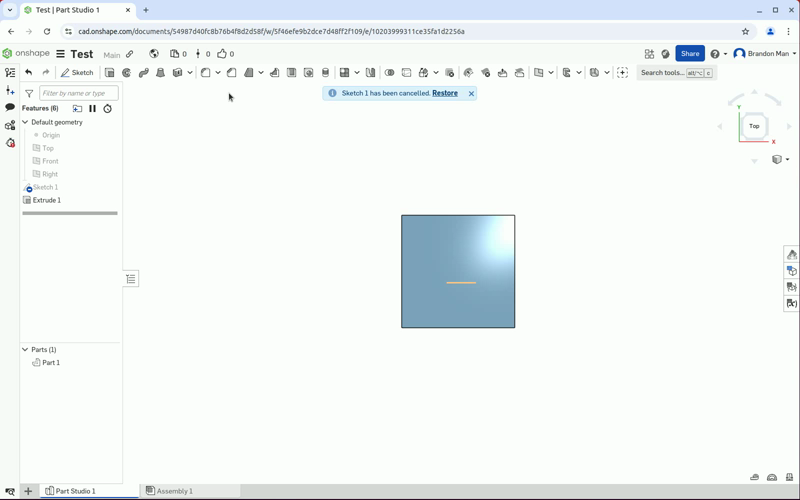
mouse_move(541, 75)
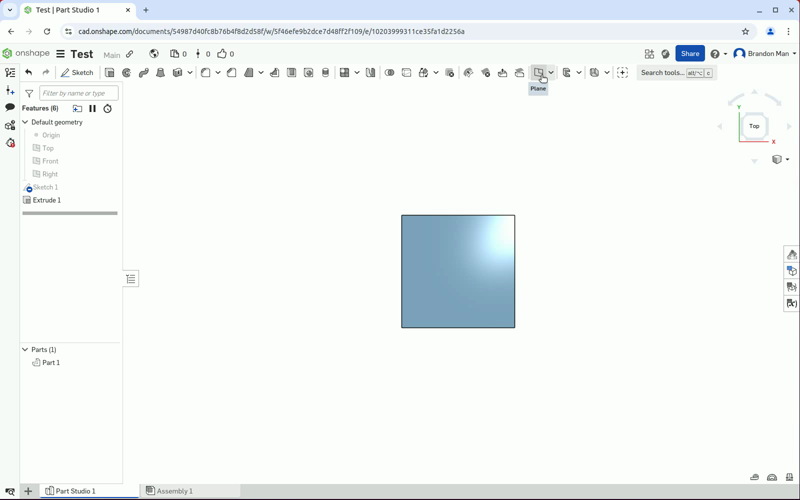
click(541, 75)
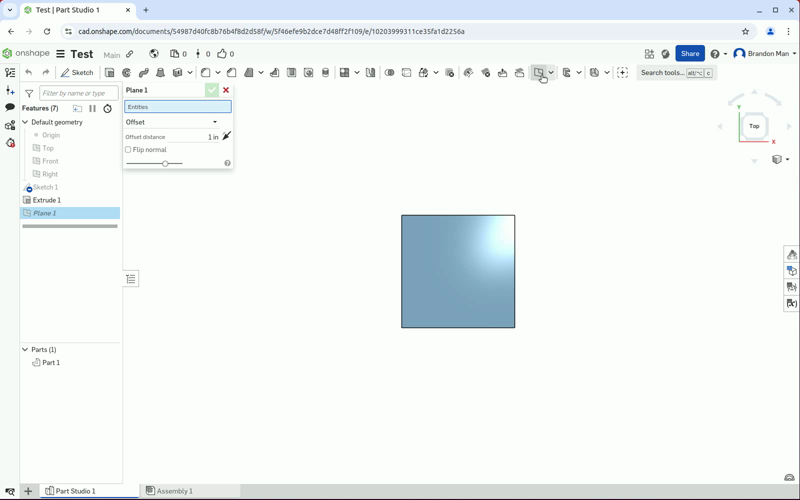
mouse_move(73, 150)
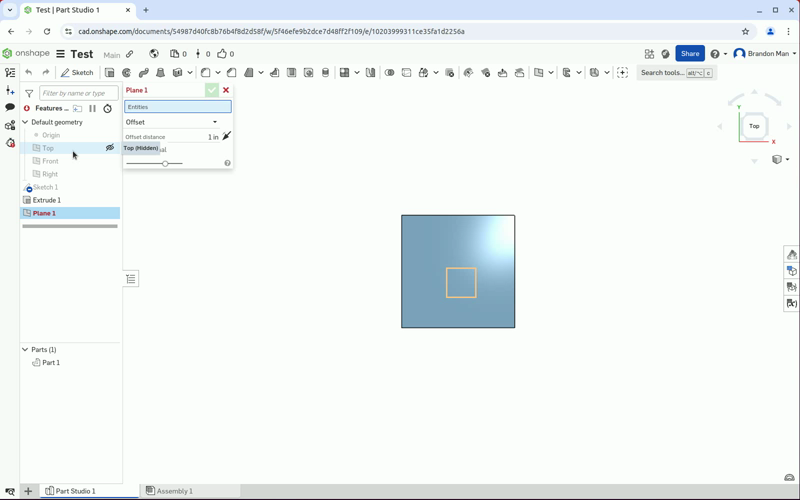
click(73, 150)
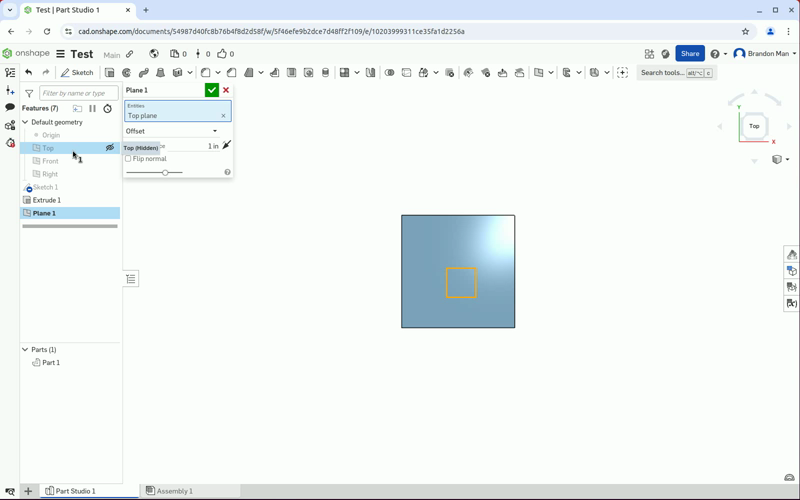
key(tab, 2)
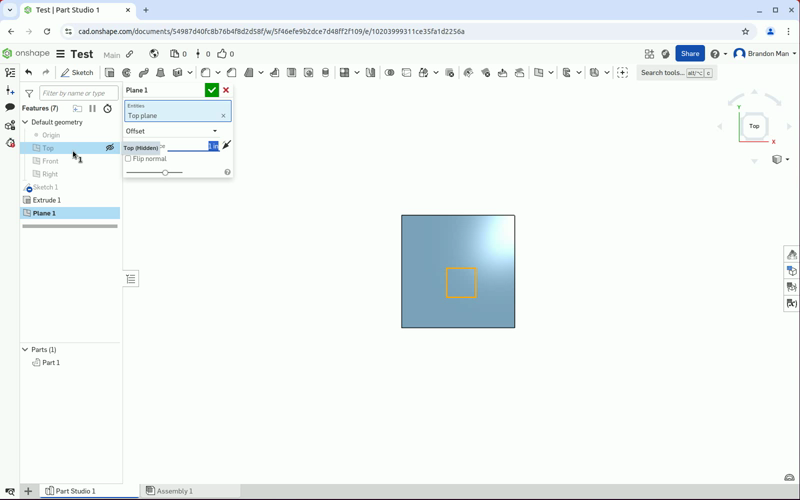
text(11.554)
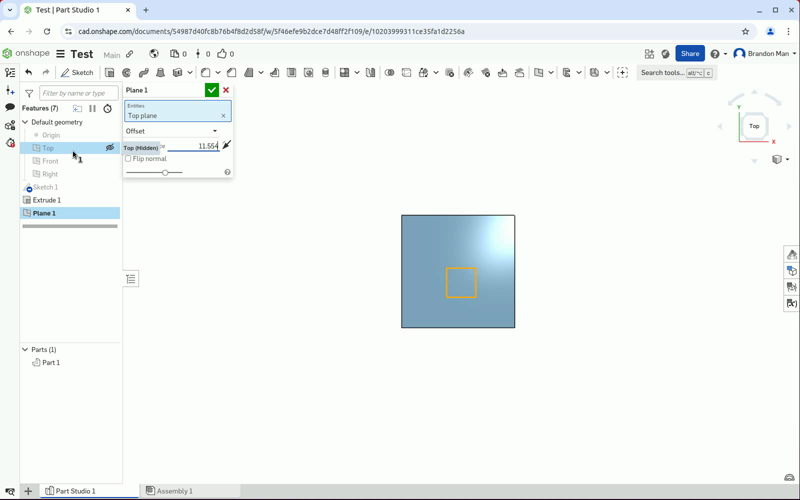
key(enter, 2)
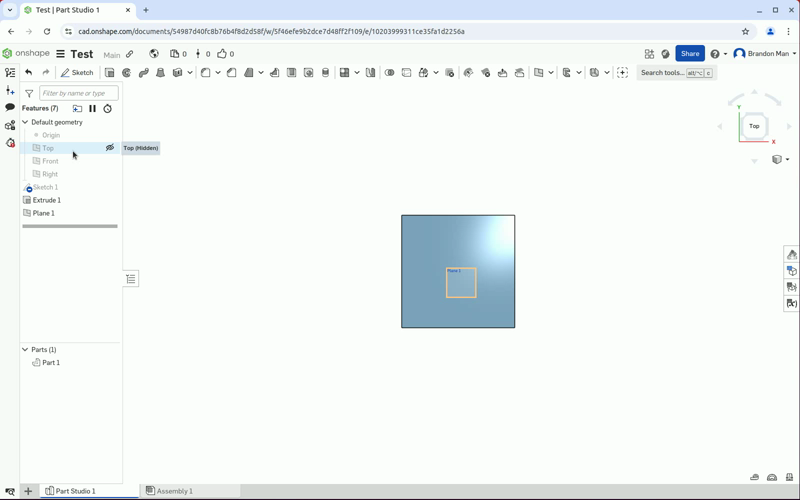
key(shift+s)
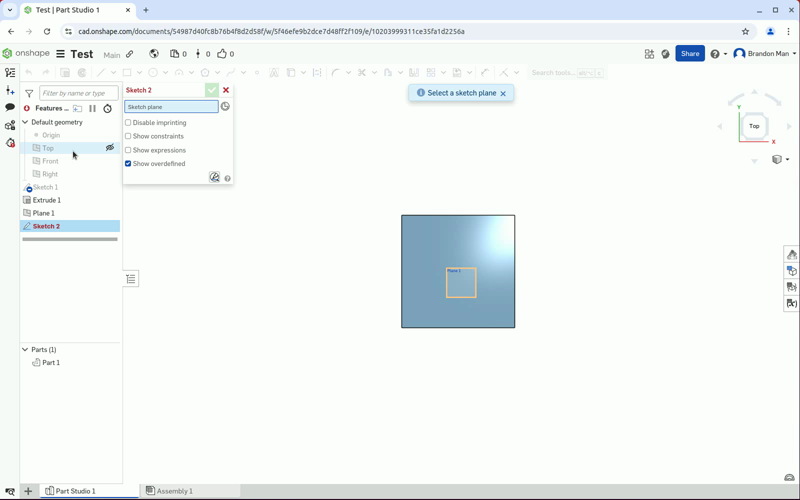
mouse_move(73, 215)
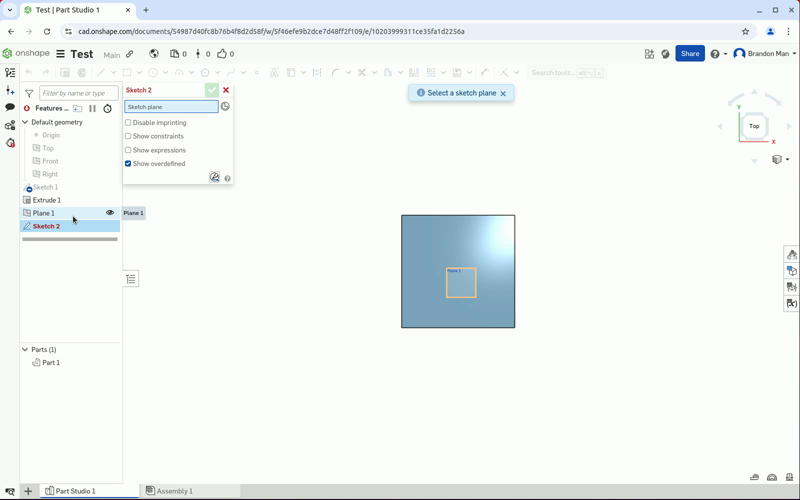
click(73, 215)
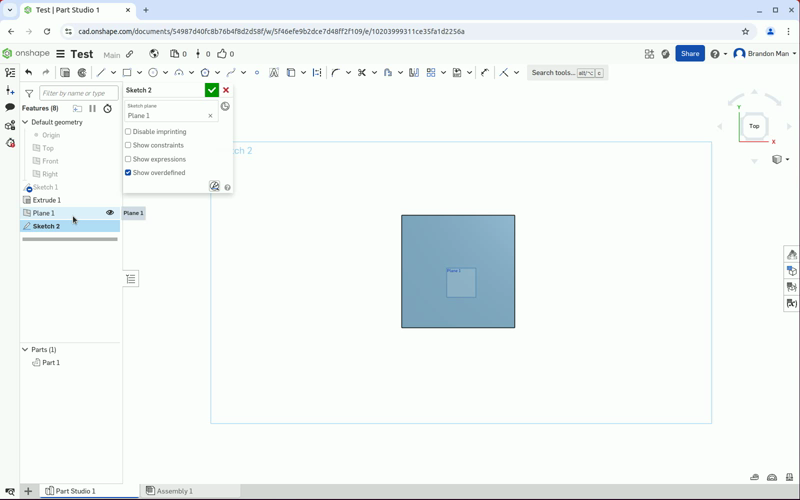
mouse_move(73, 352)
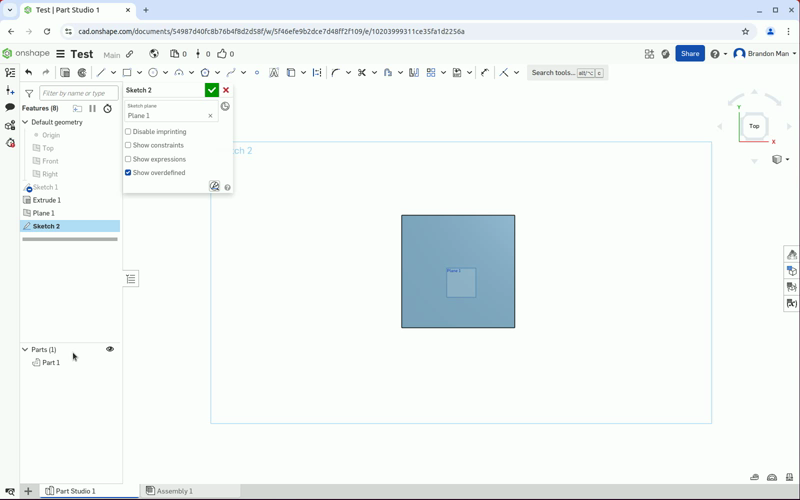
key(y)
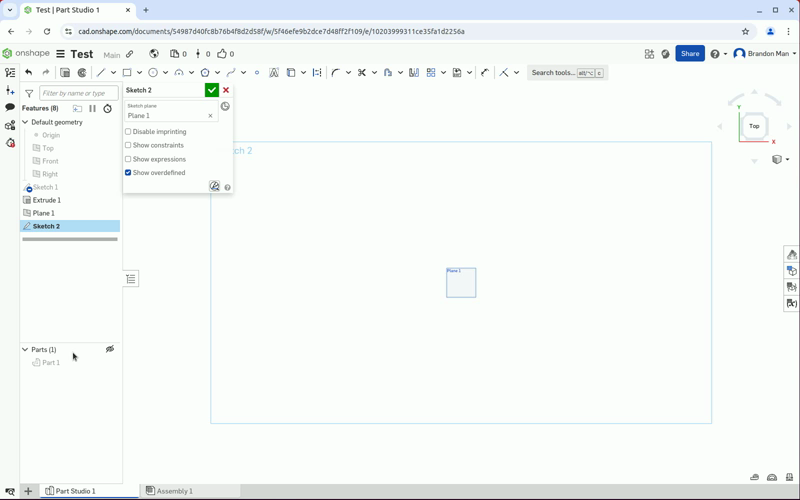
key(l)
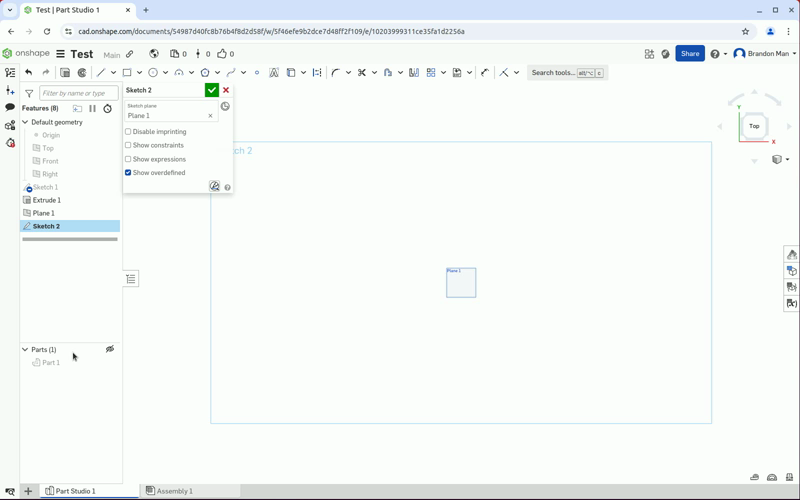
key_down(shift)
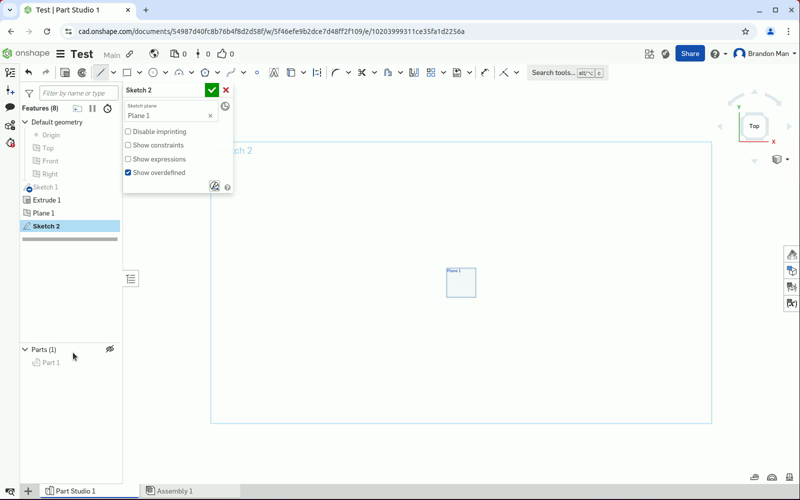
mouse_move(434, 288)
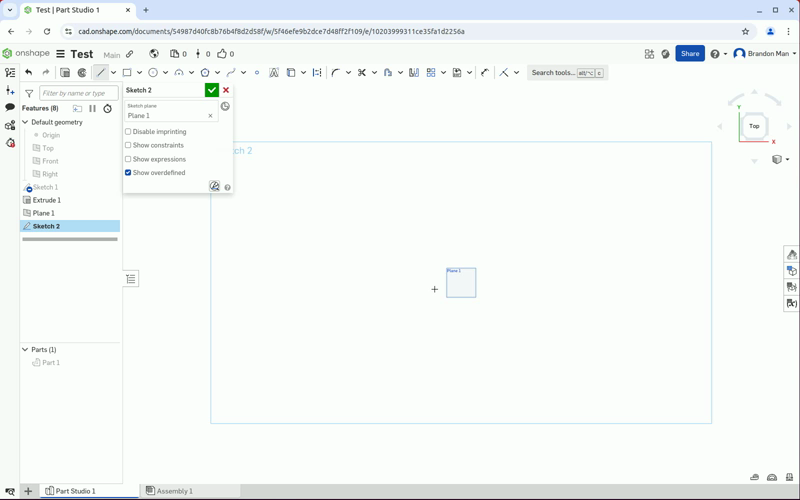
click(434, 288)
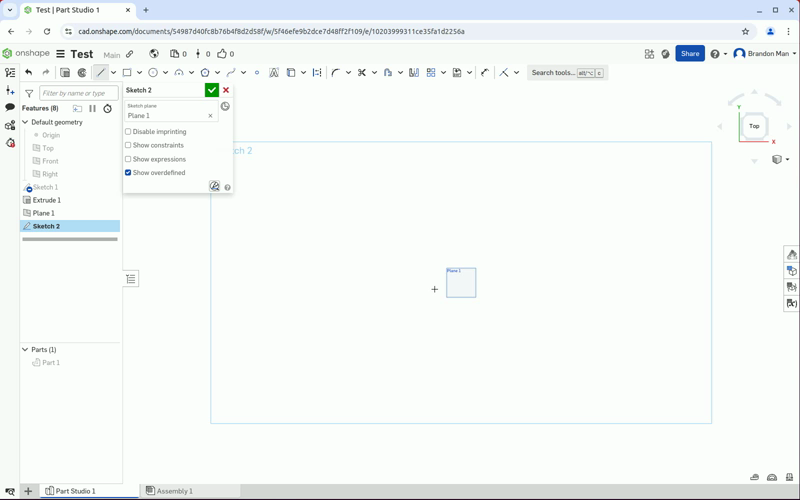
key_up(shift)
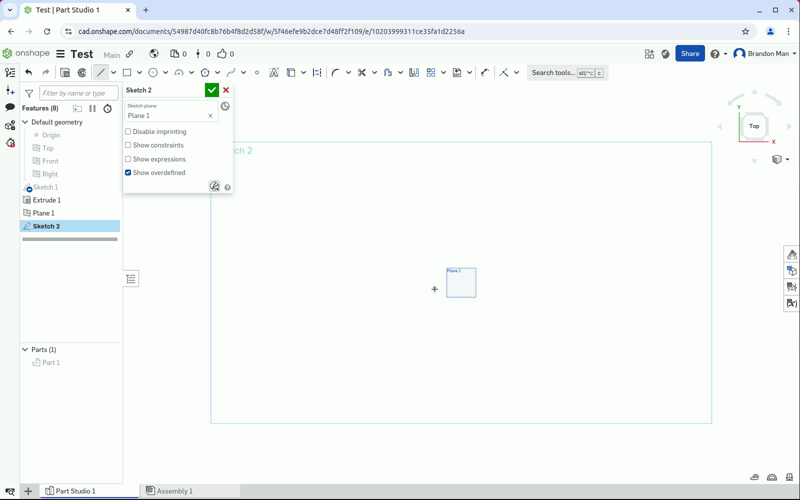
key_down(shift)
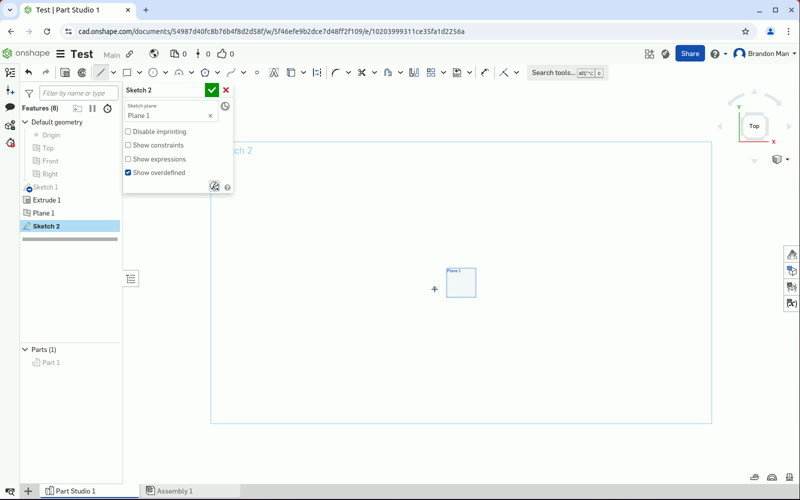
mouse_move(464, 288)
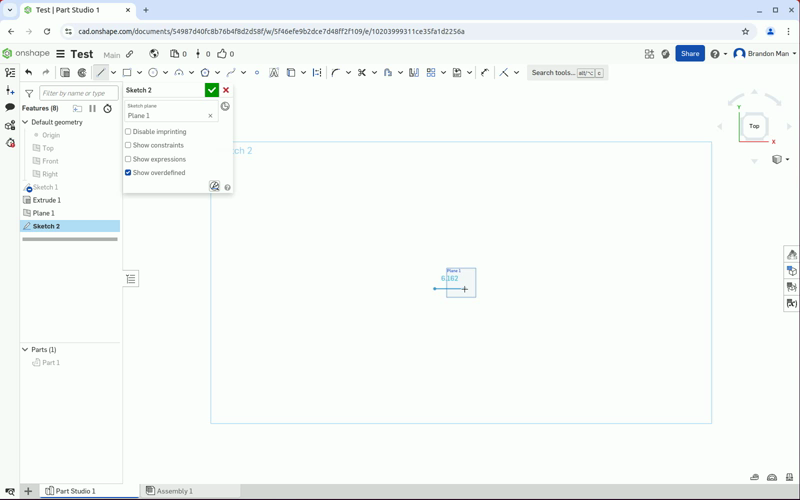
mouse_move(482, 288)
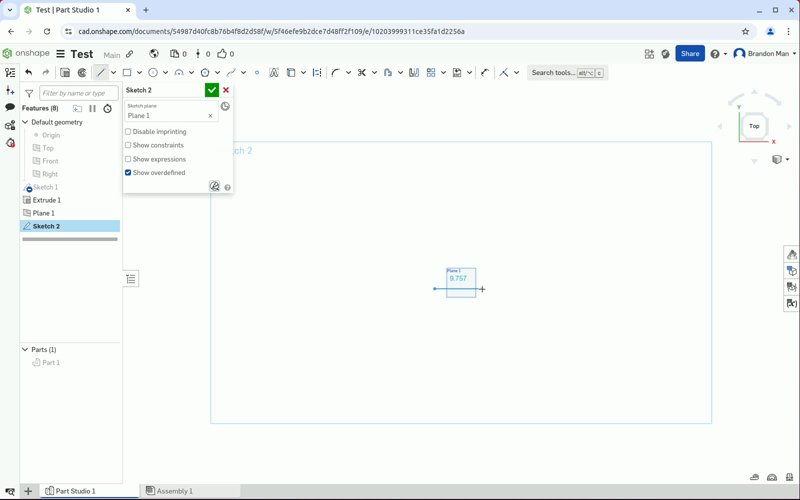
click(482, 288)
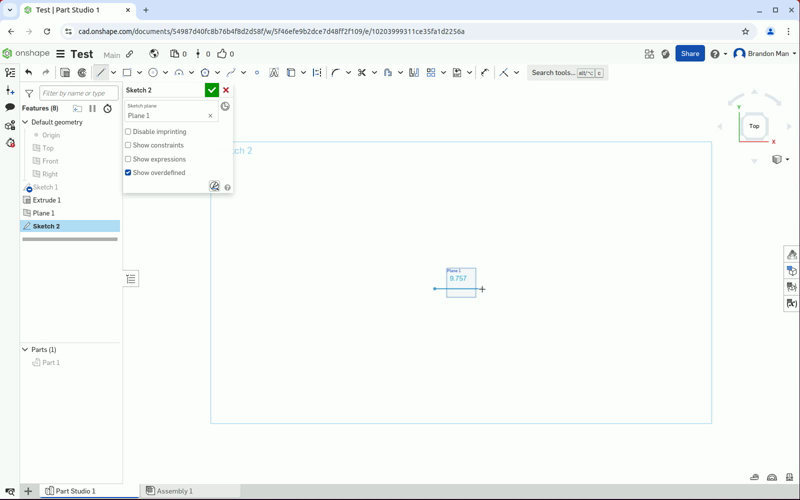
key_up(shift)
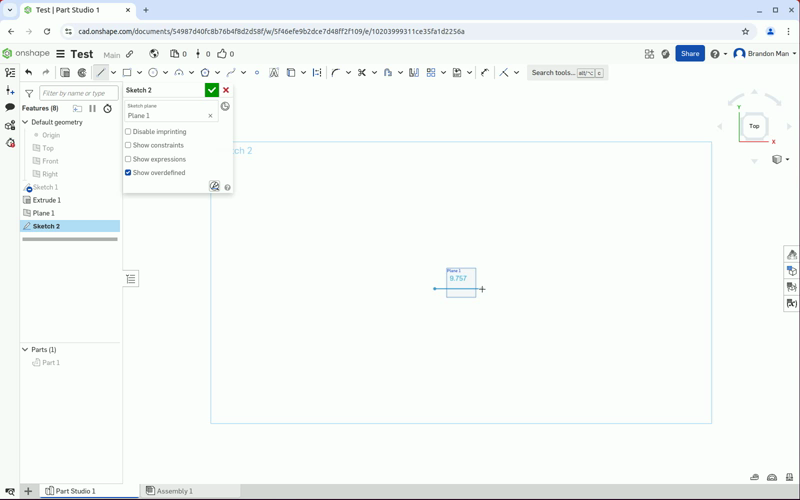
key_down(shift)
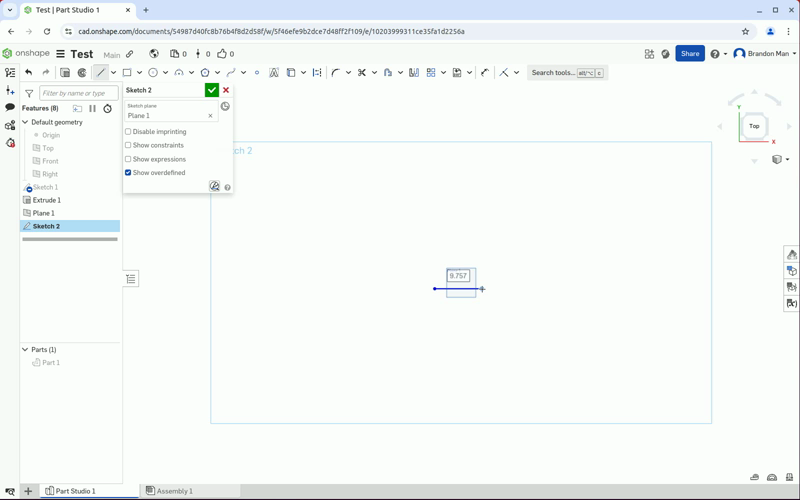
mouse_move(512, 288)
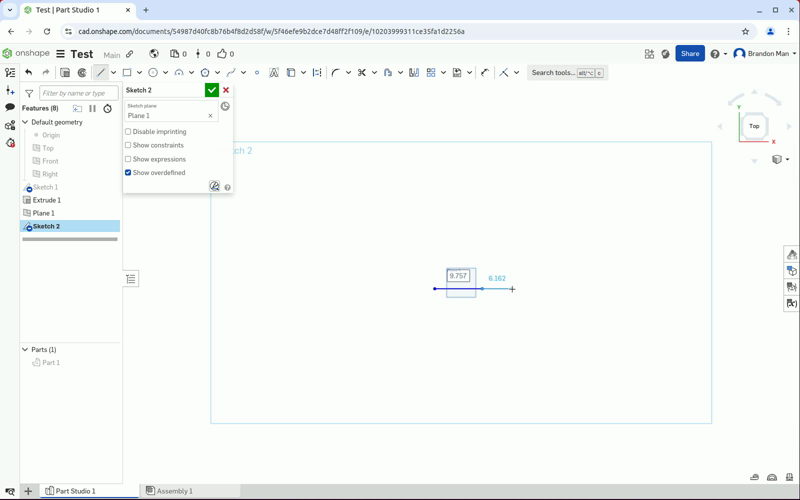
mouse_move(482, 244)
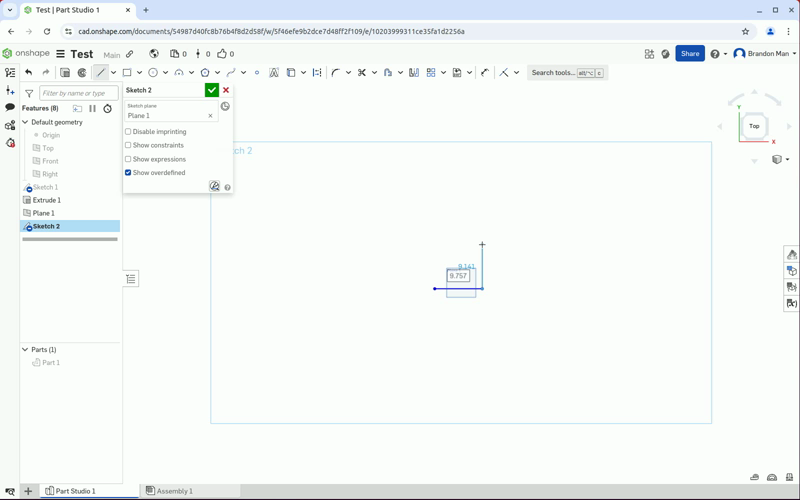
click(482, 244)
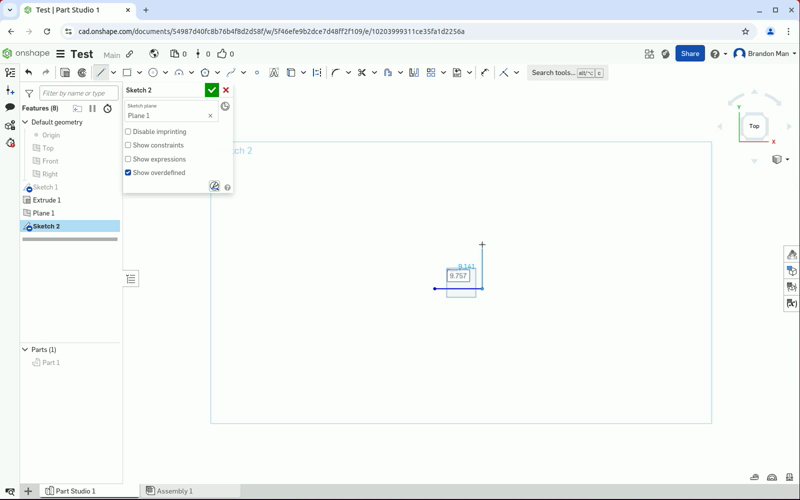
key_up(shift)
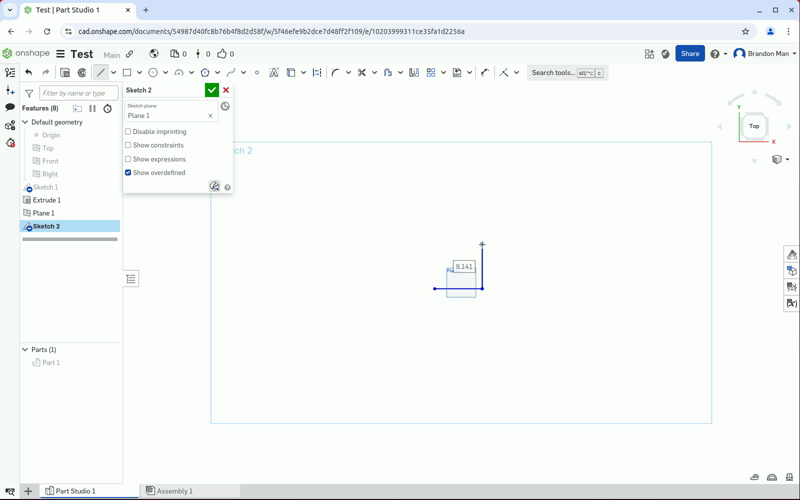
key_down(shift)
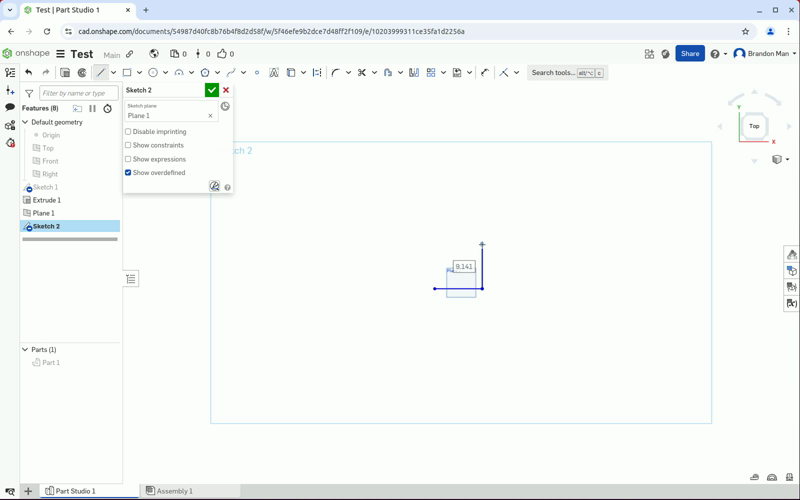
mouse_move(512, 244)
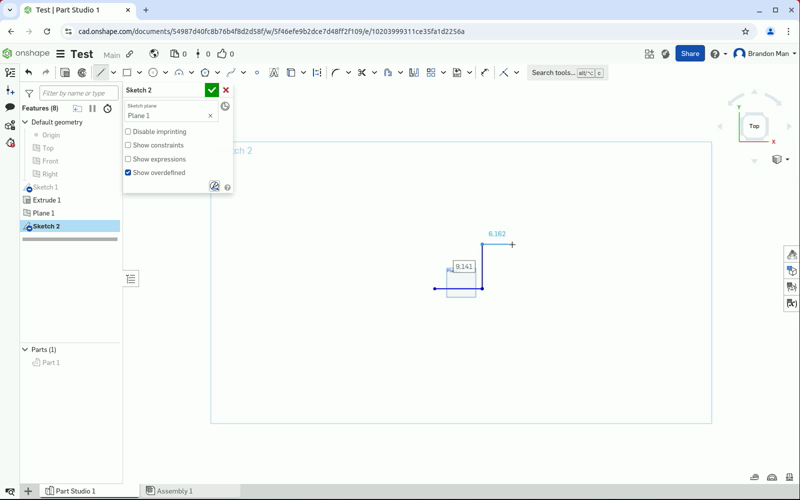
mouse_move(434, 244)
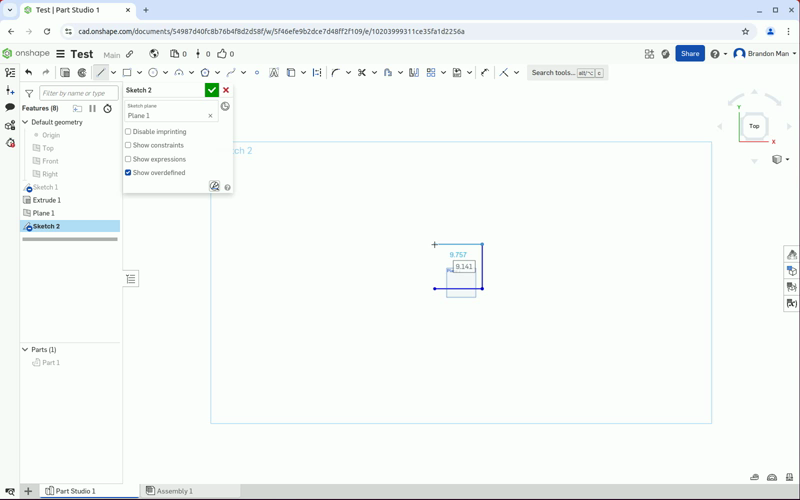
click(434, 244)
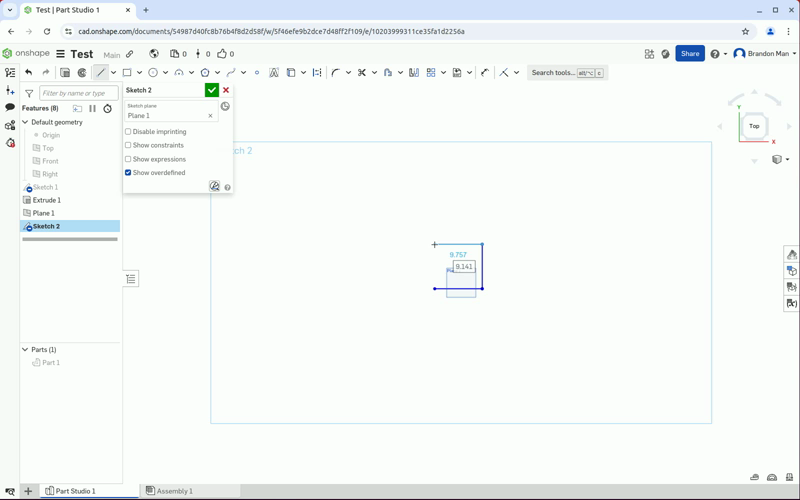
key_up(shift)
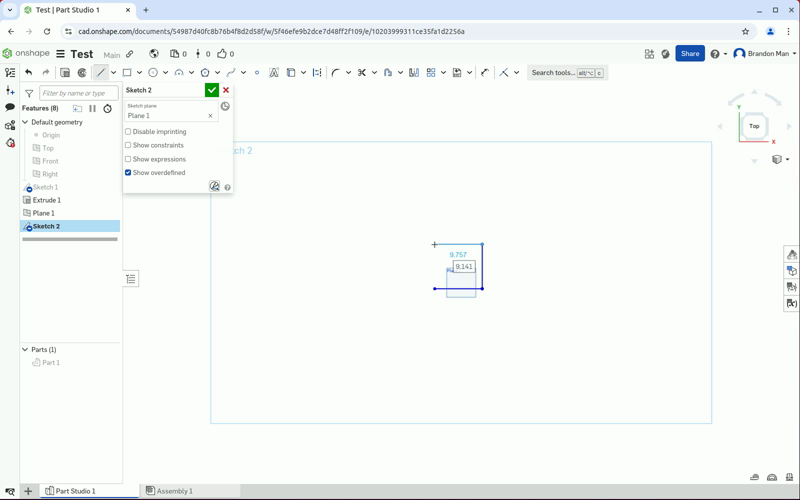
mouse_move(464, 244)
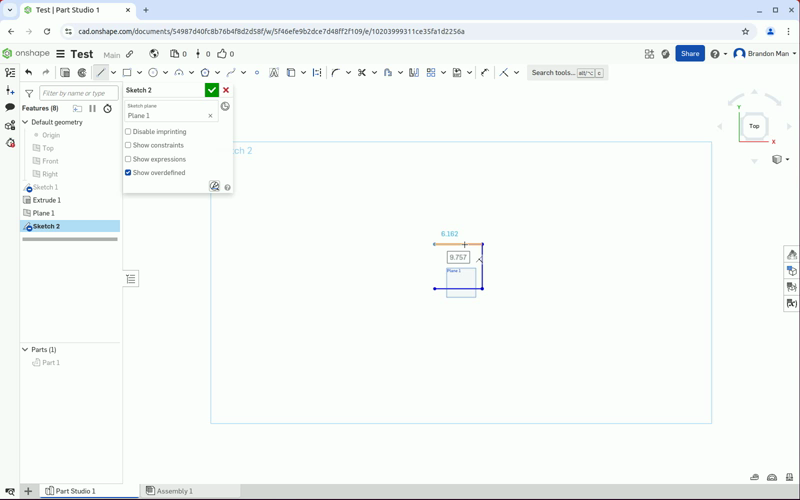
key_down(shift)
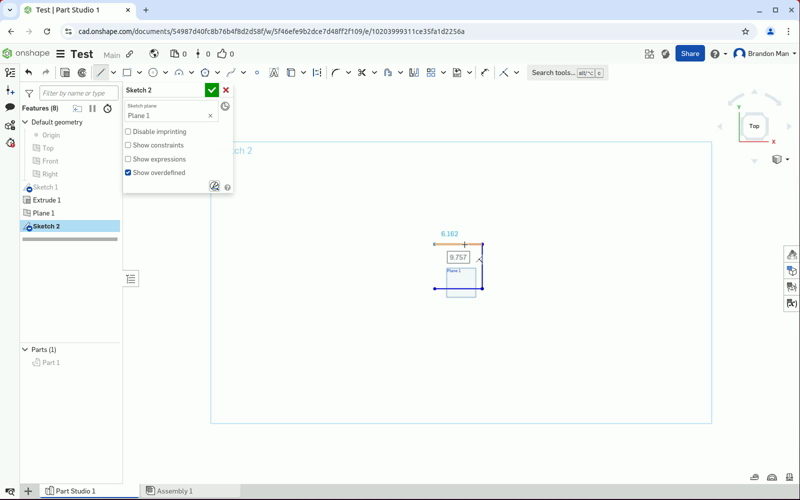
mouse_move(434, 288)
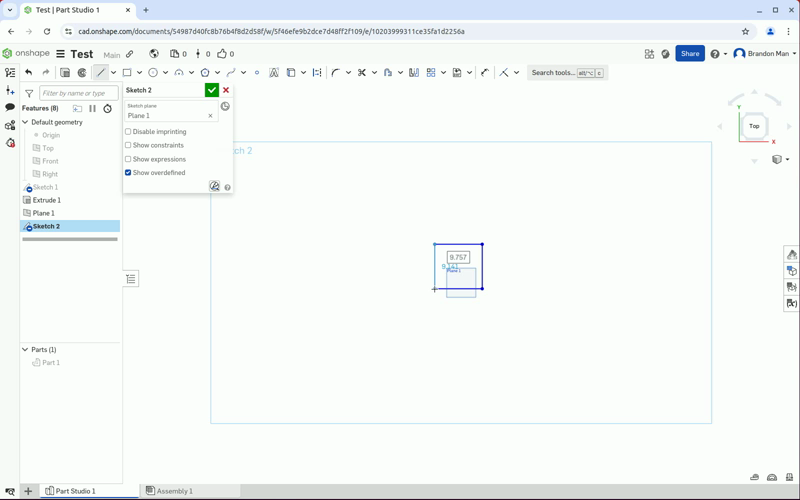
key_up(shift)
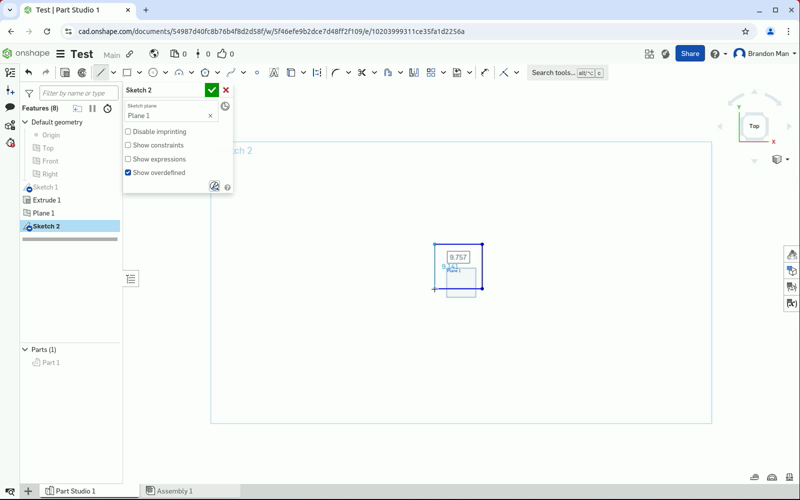
click(434, 288)
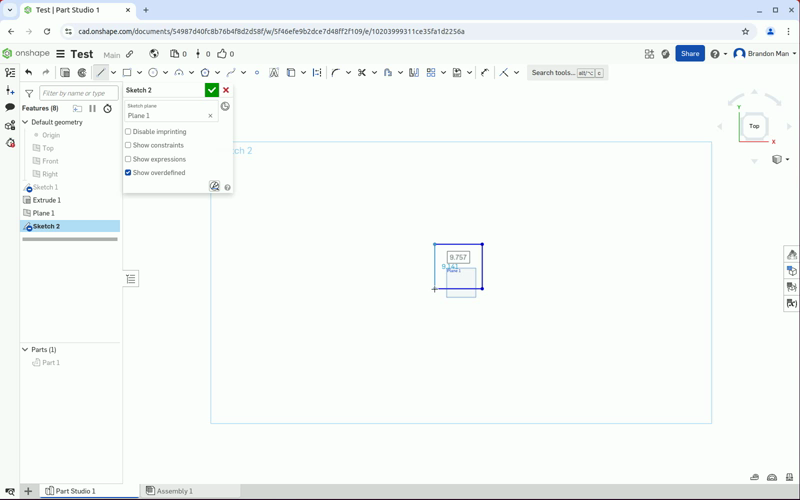
key(esc)
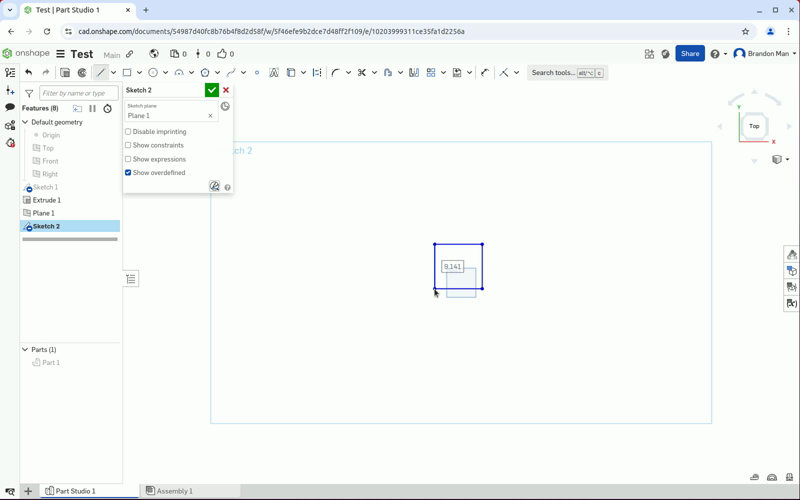
mouse_move(473, 248)
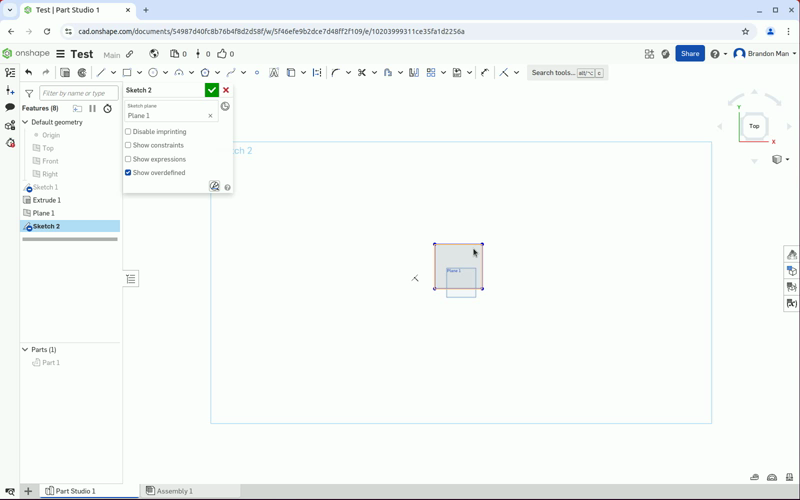
click(473, 248)
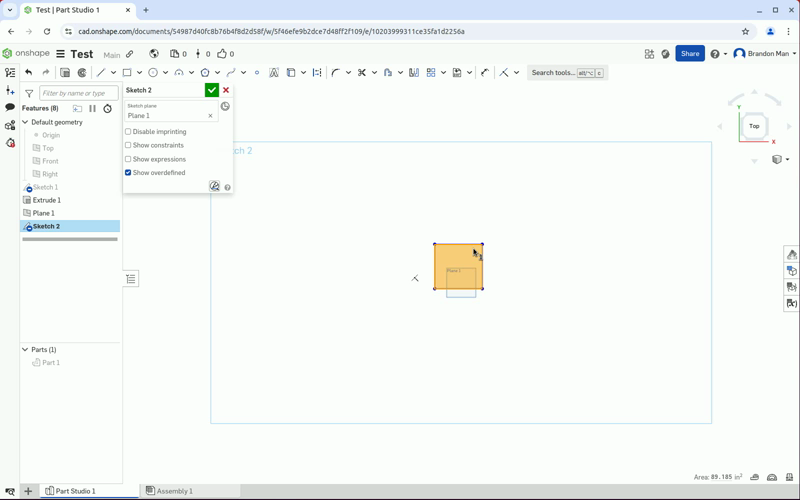
mouse_move(73, 352)
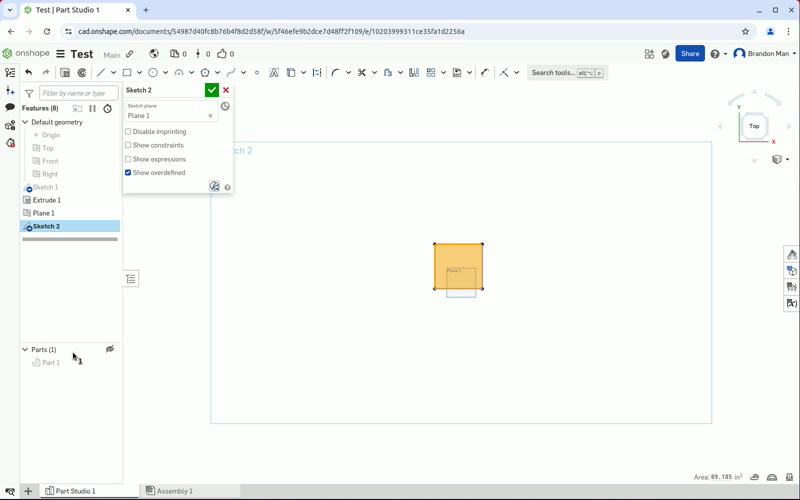
key(shift+y)
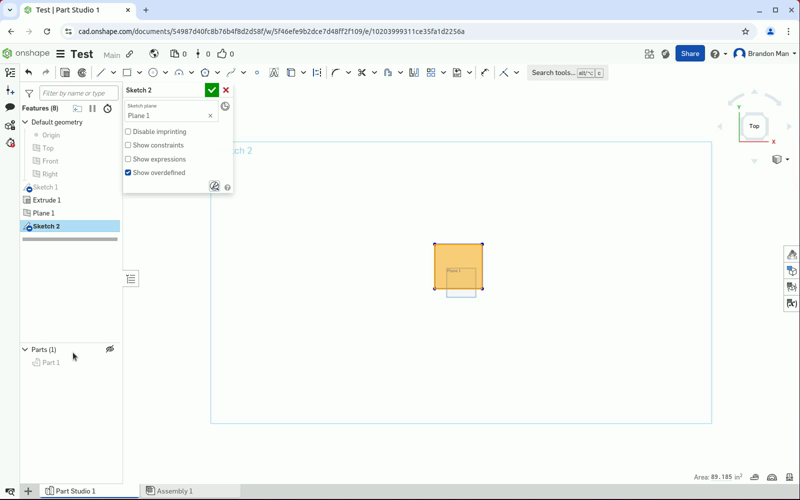
key(shift+e)
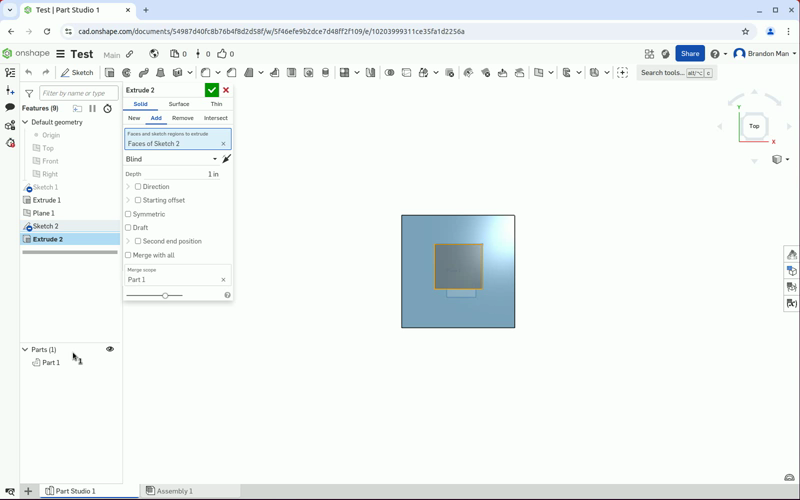
mouse_move(143, 106)
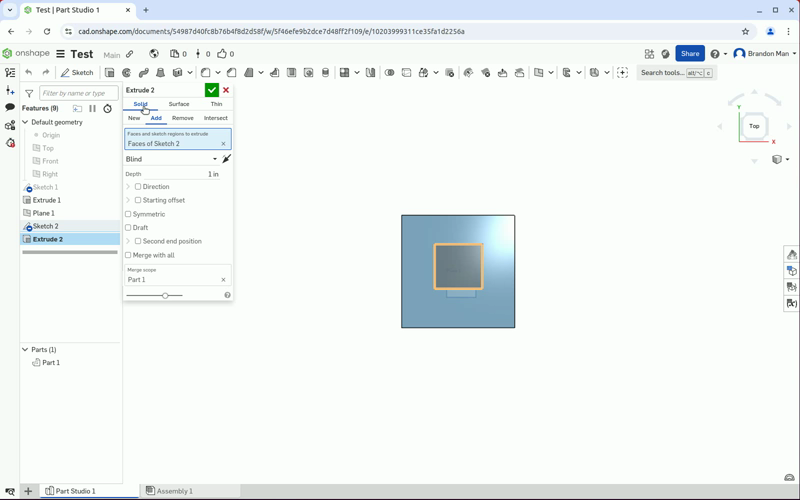
click(143, 106)
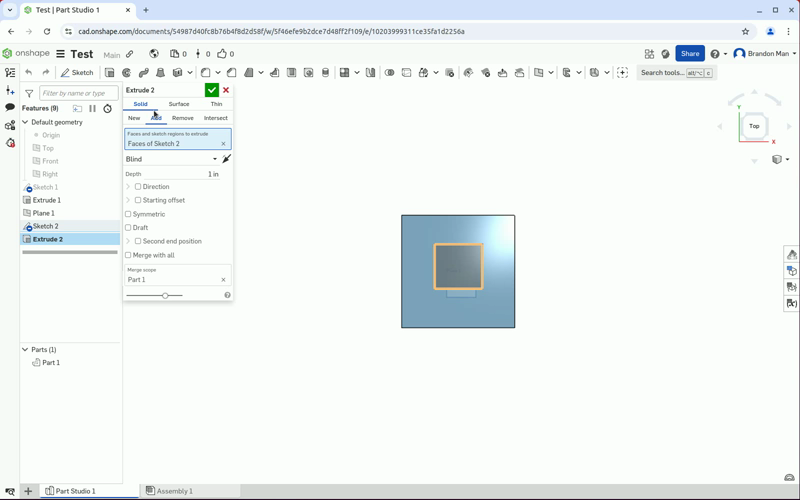
mouse_move(186, 120)
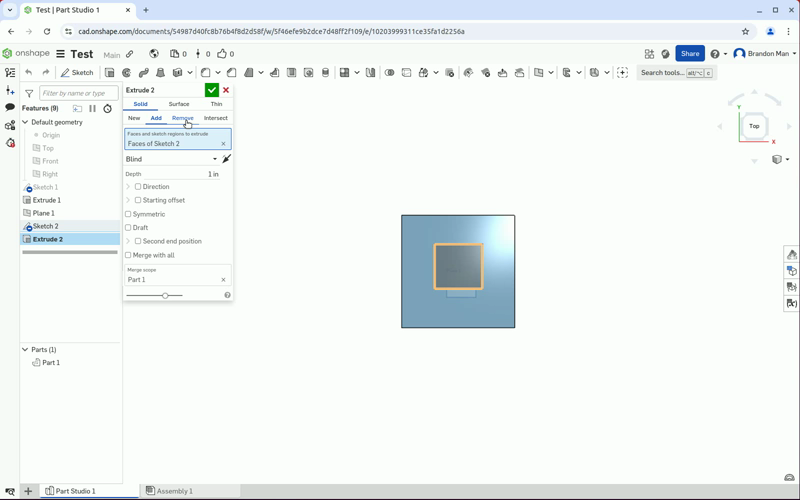
click(186, 120)
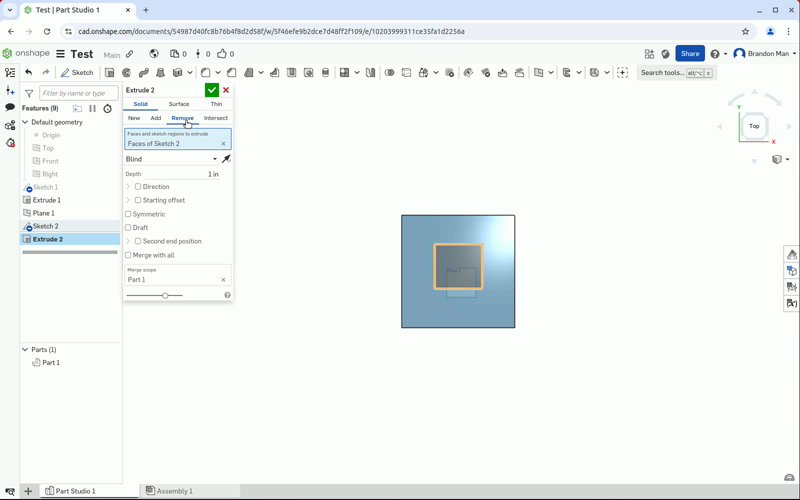
key(tab, 4)
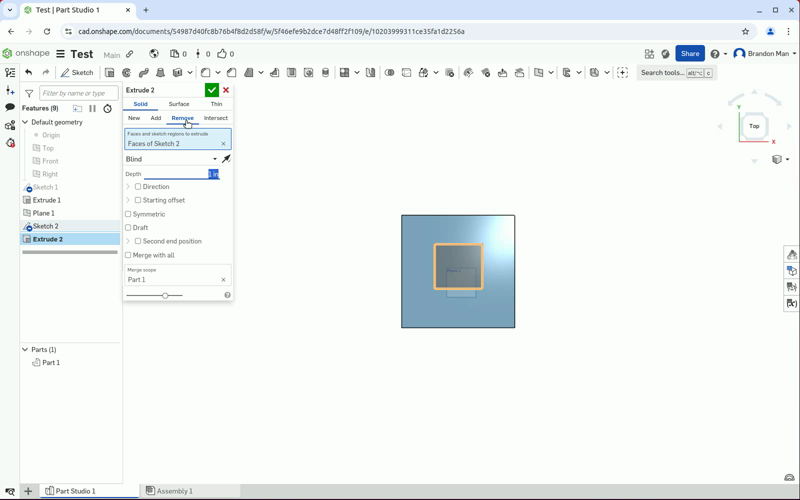
text(5.777)
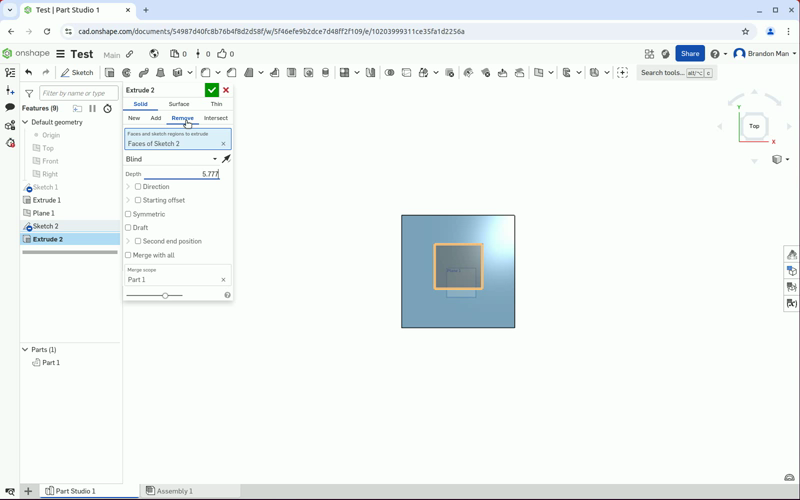
key(tab, 6)
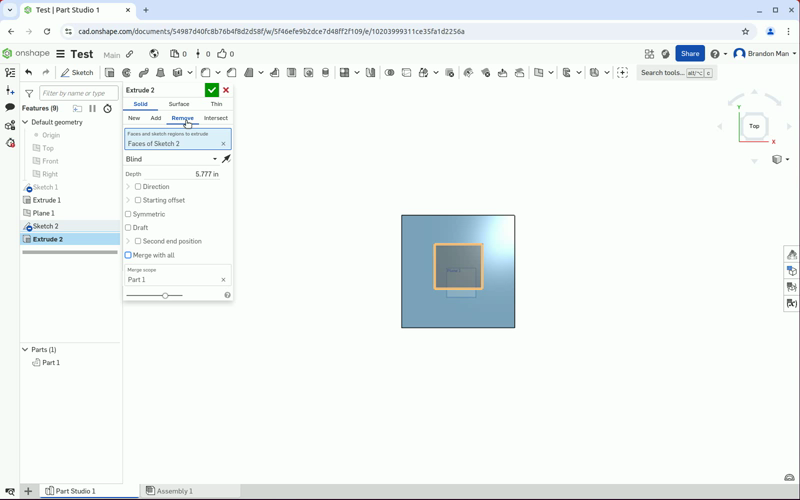
key(space)
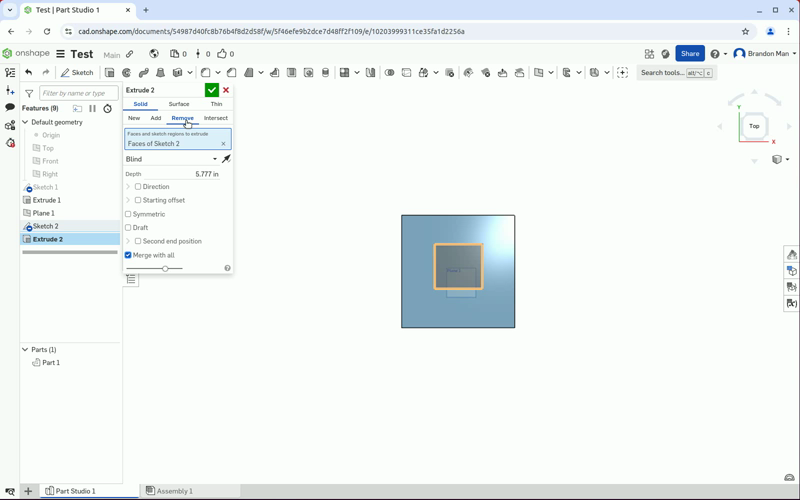
key(enter)
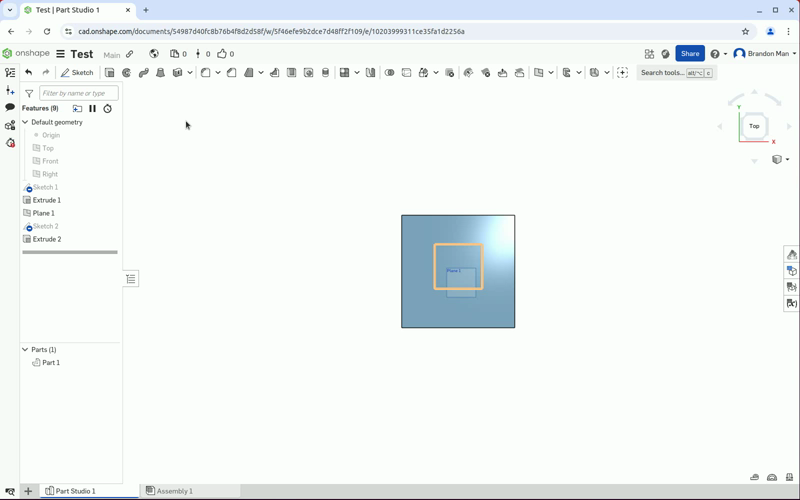
key(shift+h)
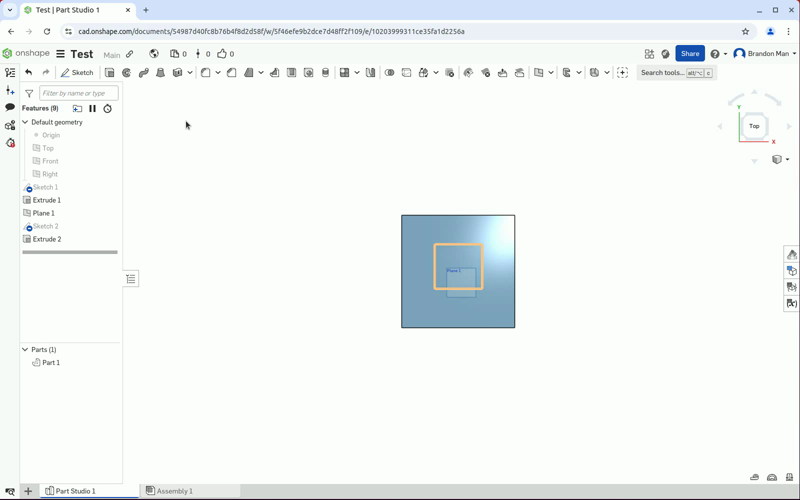
key(shift+h)
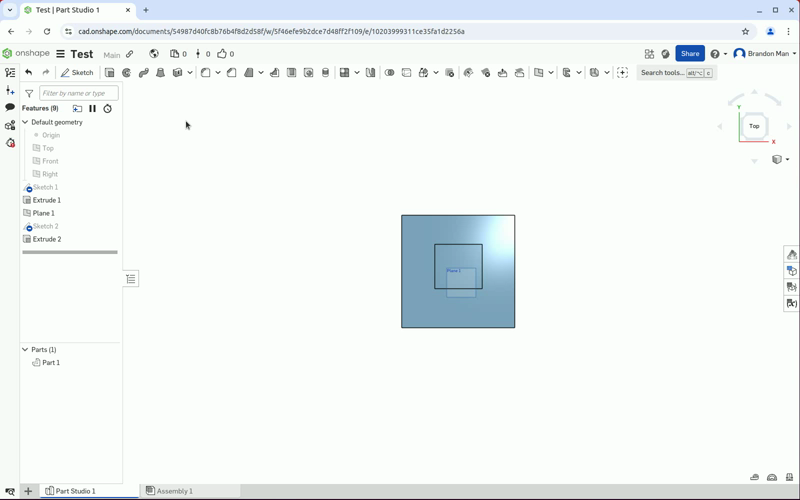
mouse_move(73, 189)
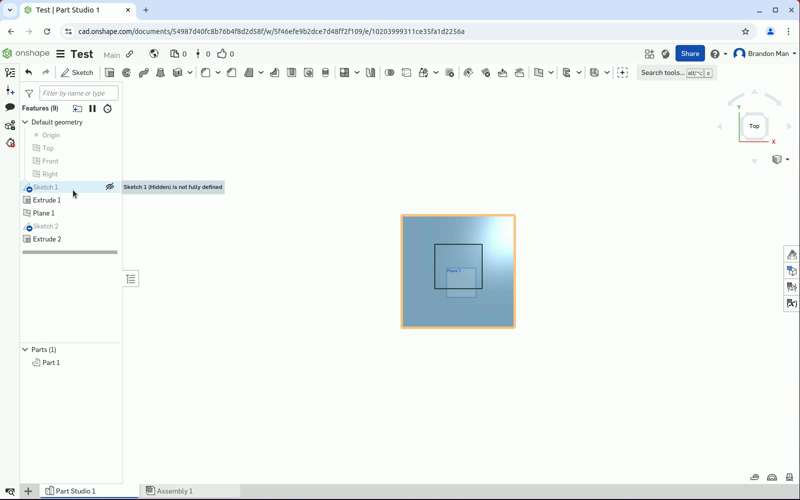
click(73, 189)
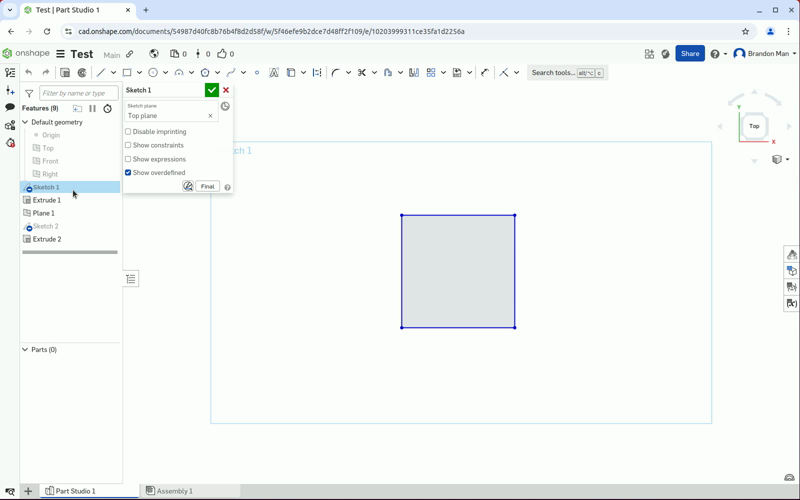
mouse_move(229, 92)
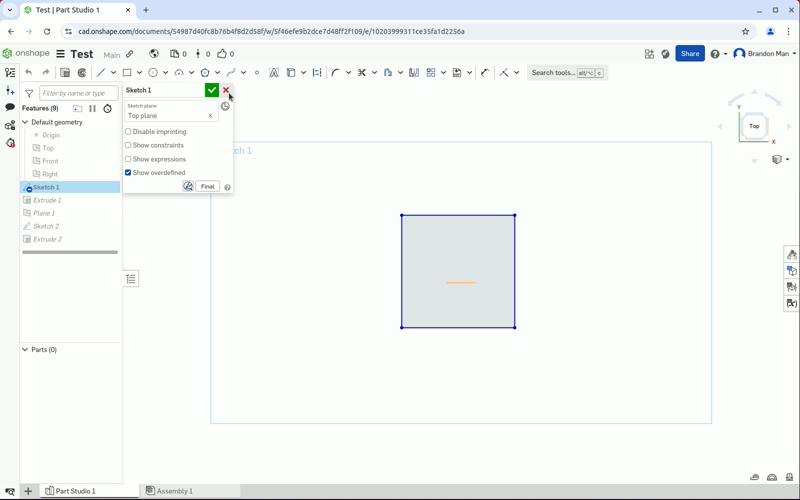
click(229, 92)
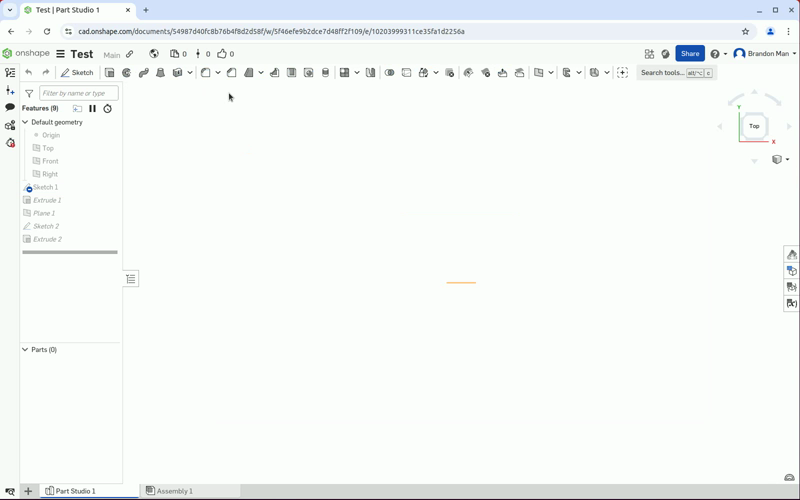
key(shift+s)
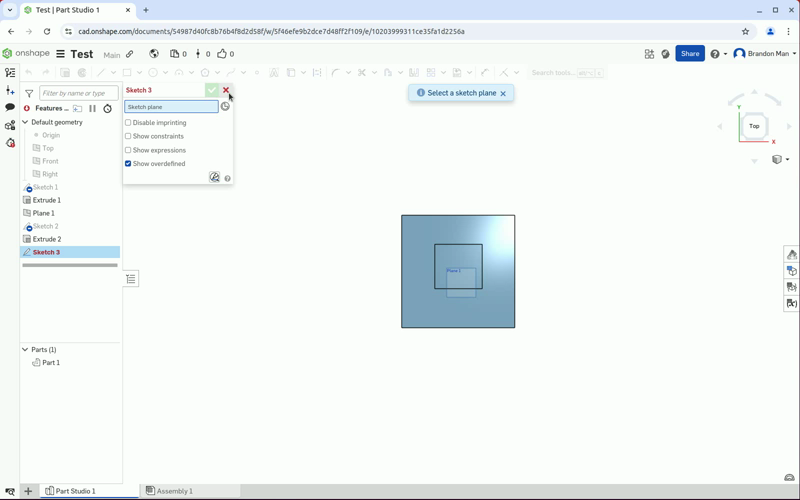
mouse_move(73, 215)
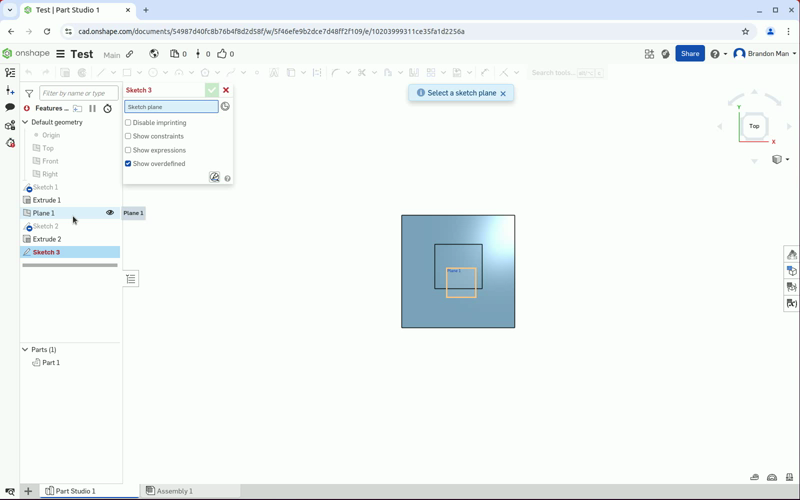
click(73, 215)
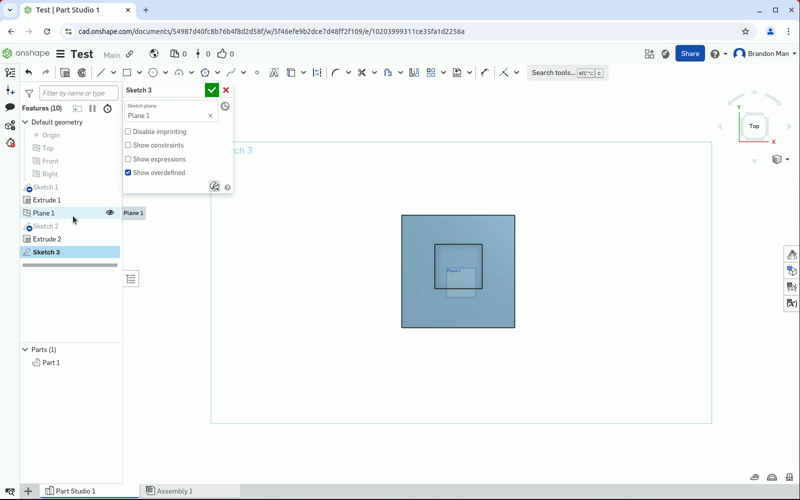
mouse_move(73, 352)
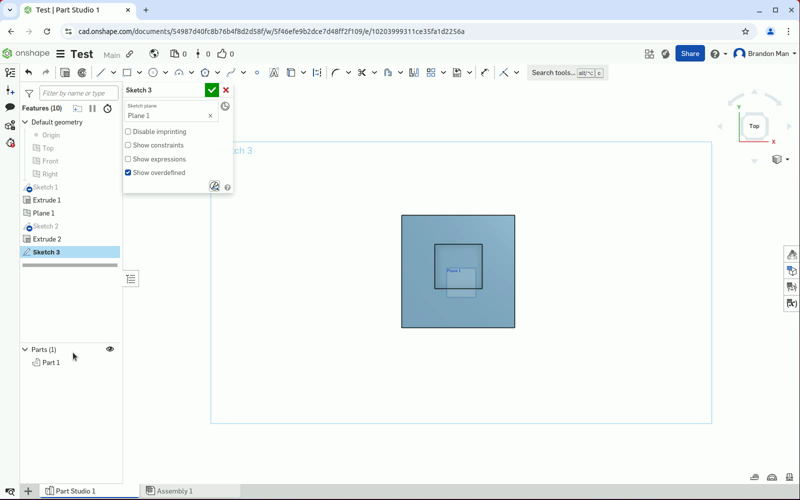
key(y)
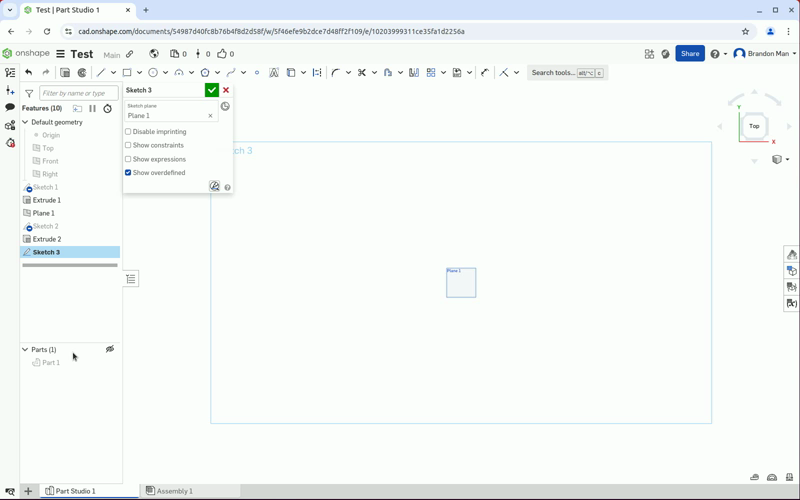
key(l)
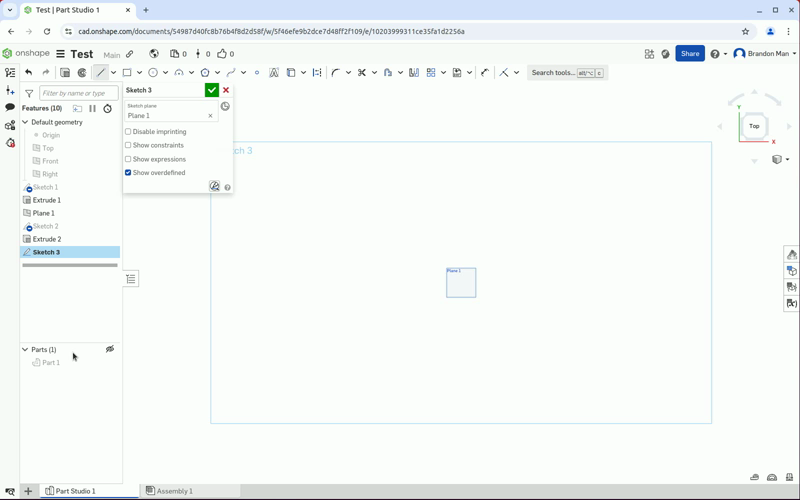
key_down(shift)
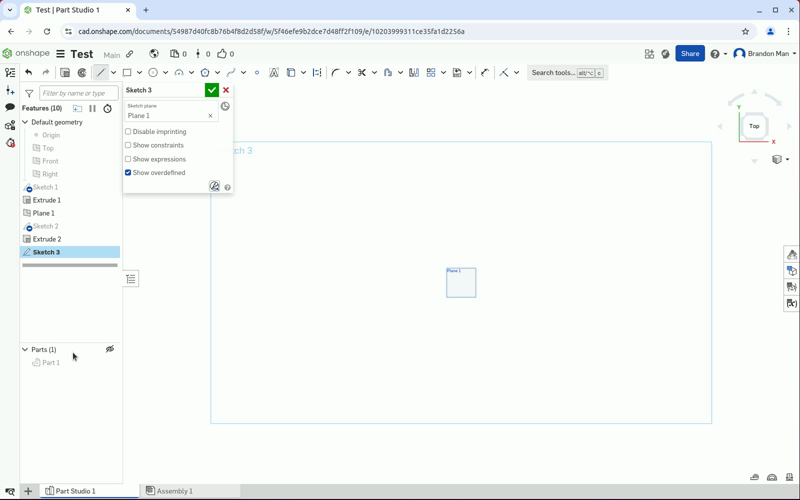
mouse_move(434, 245)
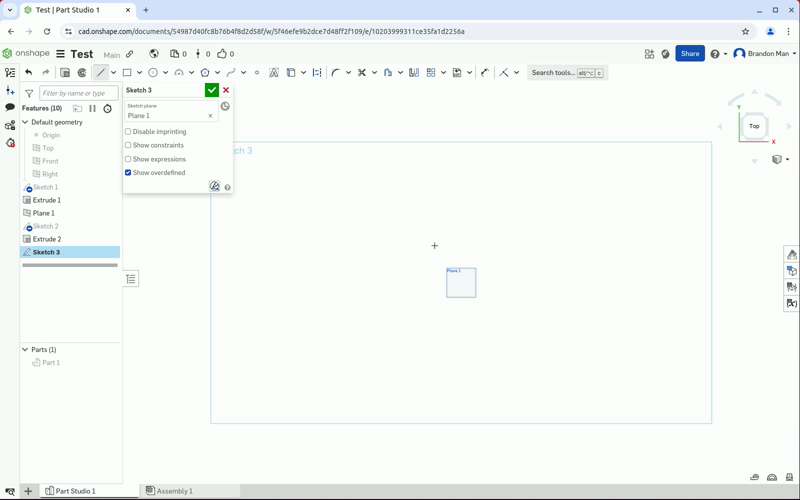
click(434, 245)
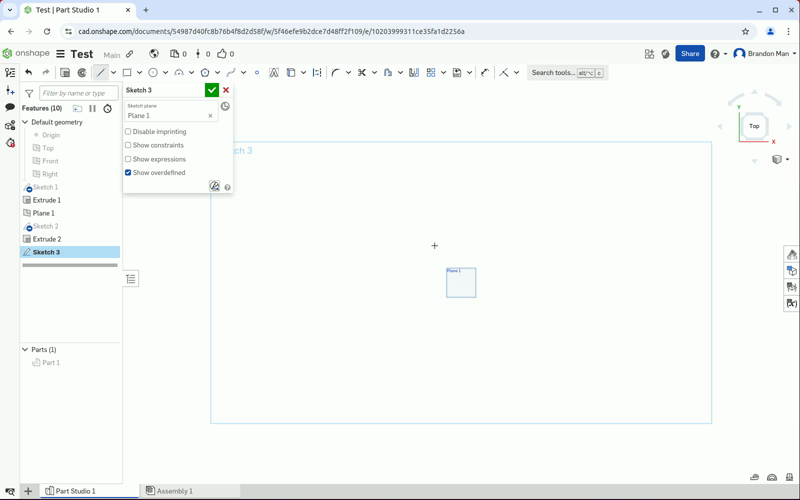
key_up(shift)
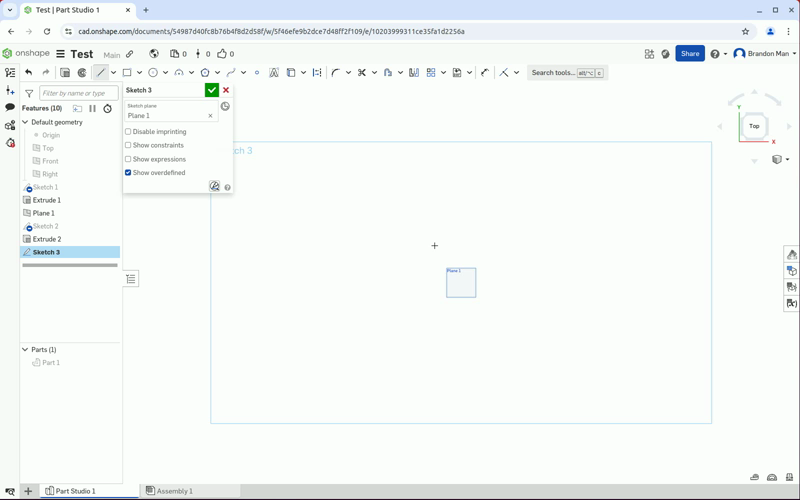
key_down(shift)
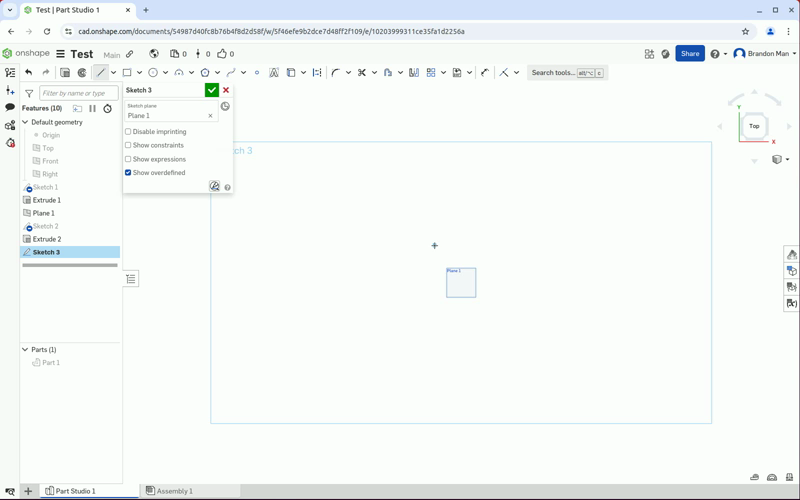
mouse_move(464, 245)
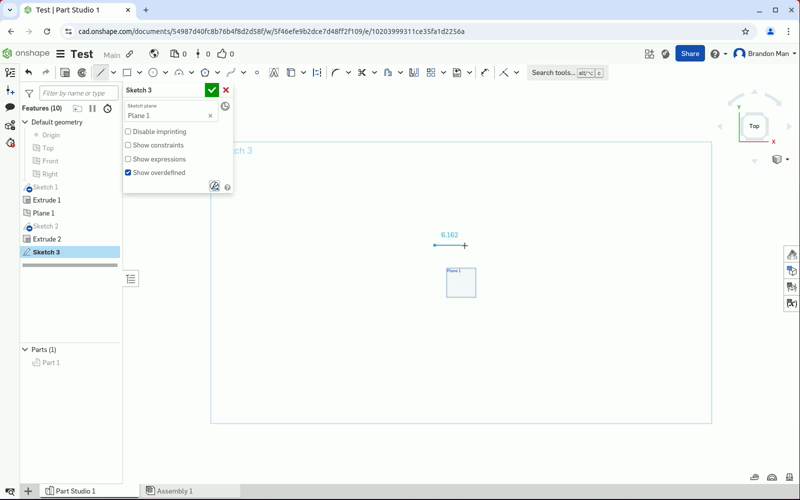
mouse_move(482, 245)
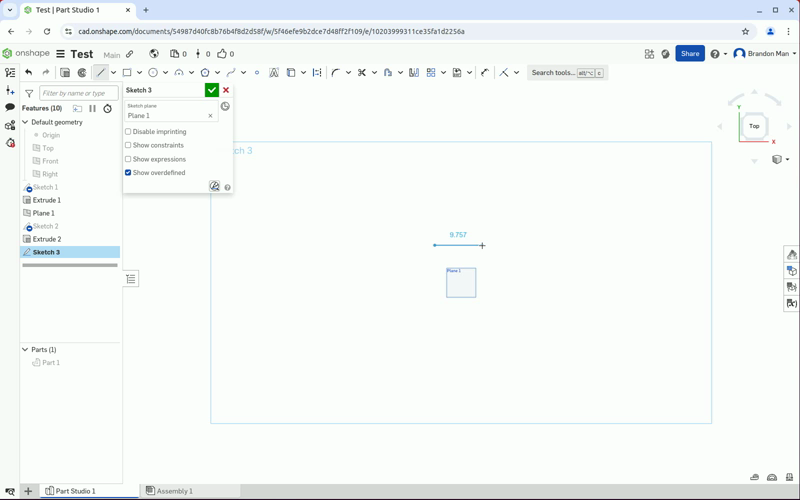
click(482, 245)
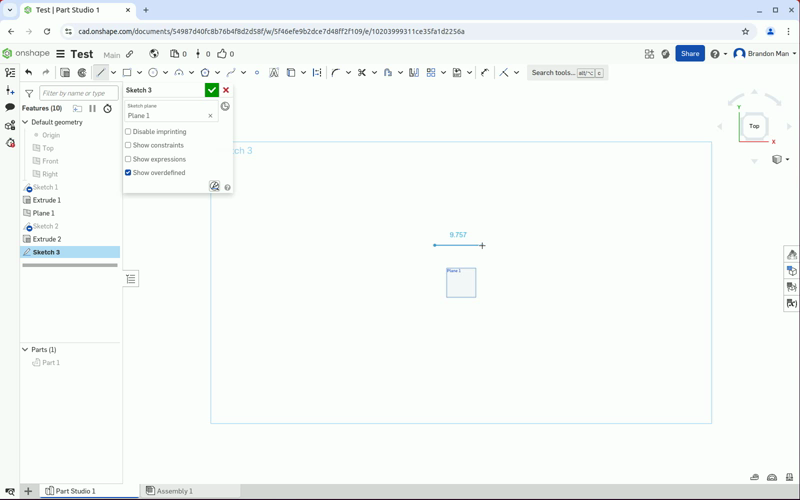
key_up(shift)
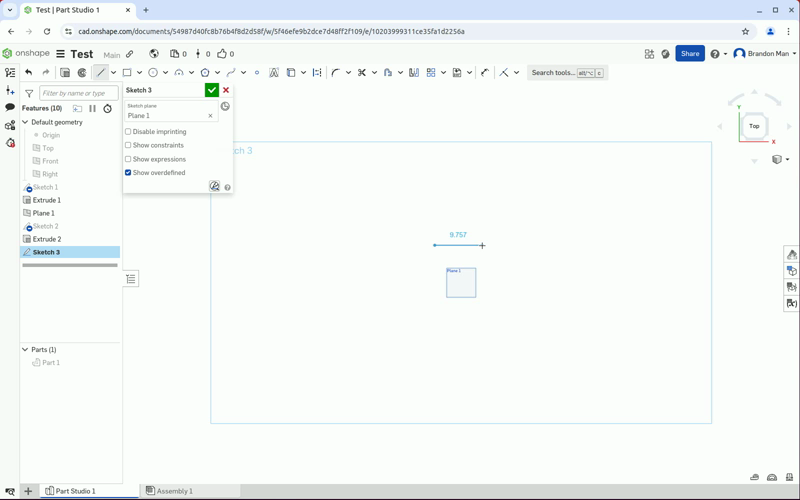
key_down(shift)
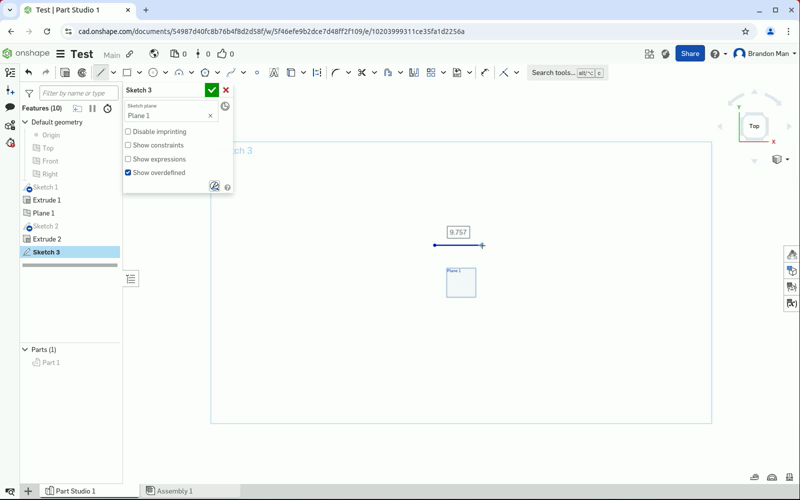
mouse_move(512, 245)
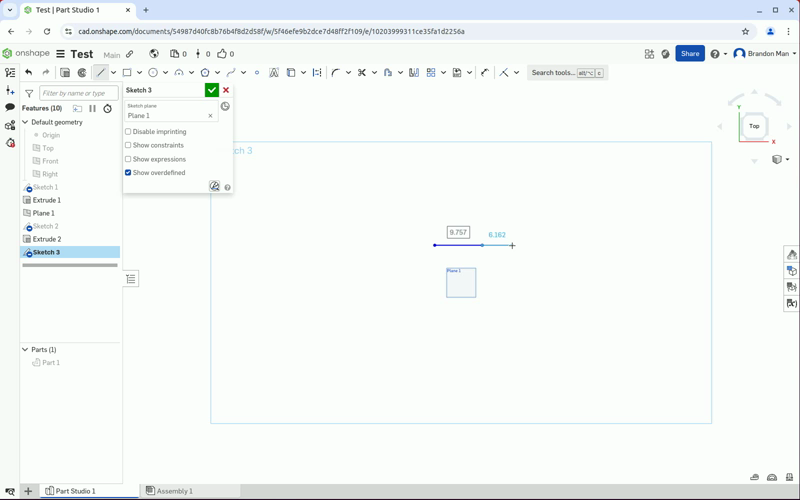
mouse_move(482, 239)
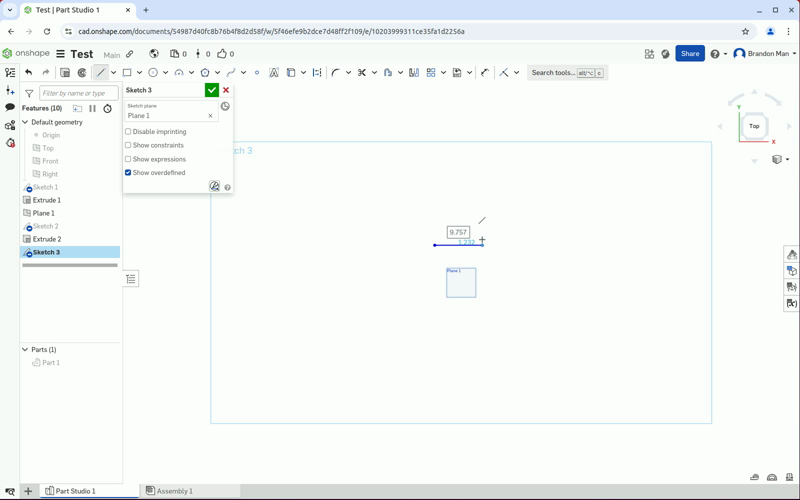
scroll(6)
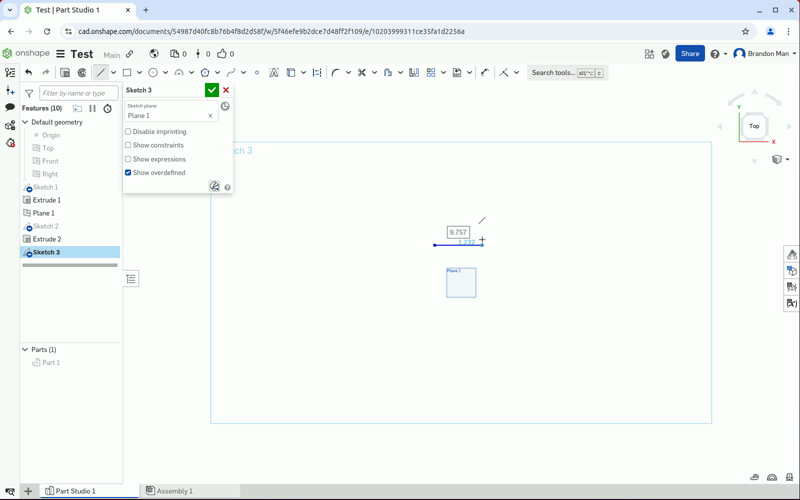
scroll(6)
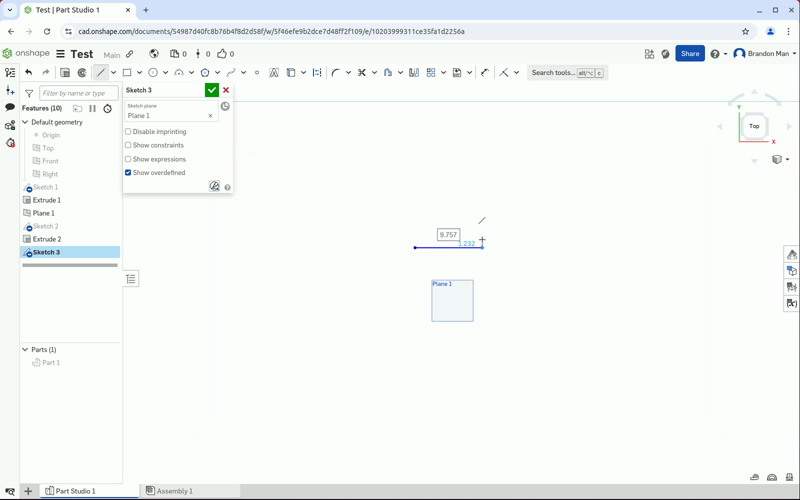
scroll(6)
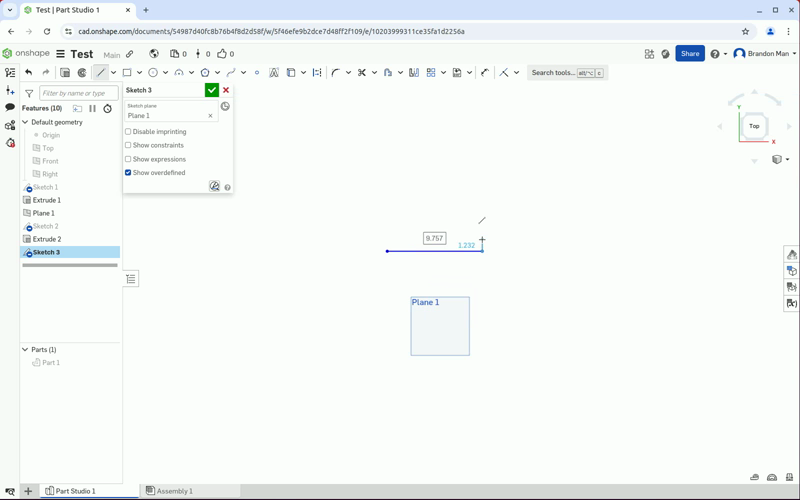
scroll(6)
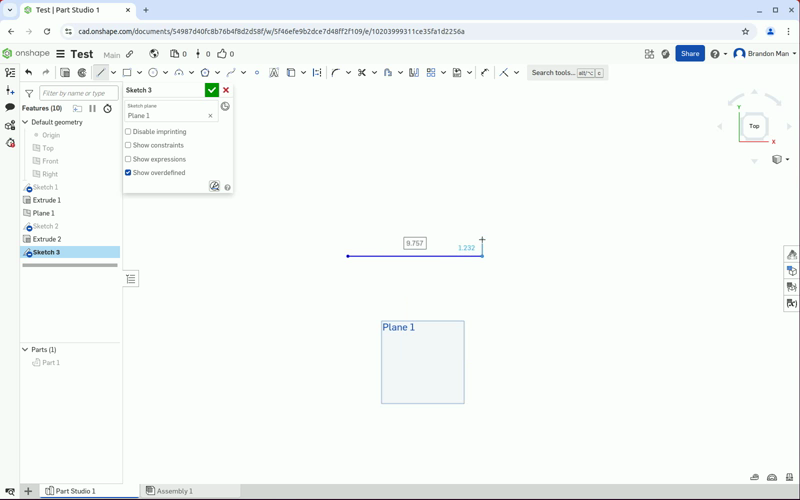
scroll(6)
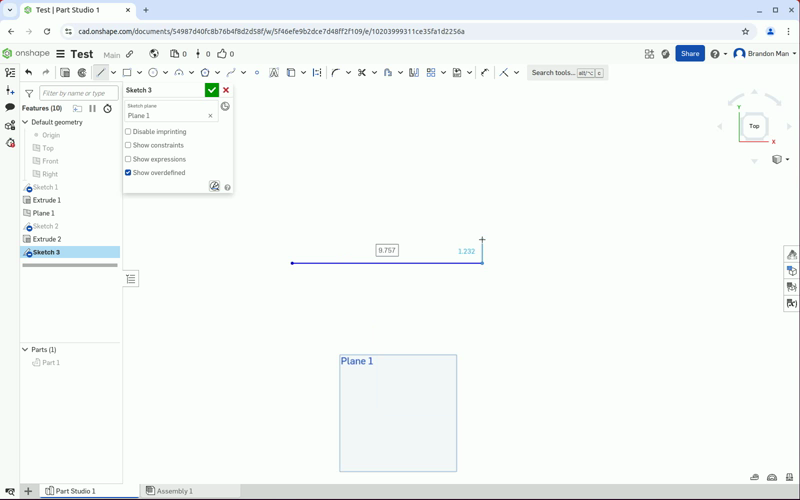
scroll(6)
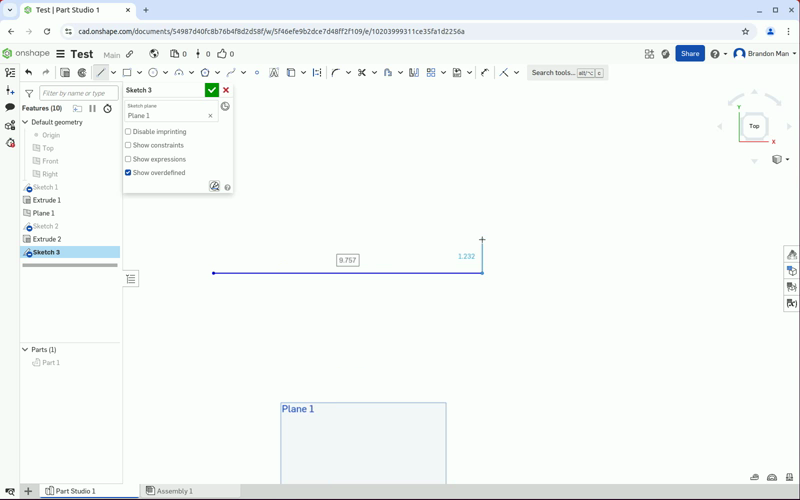
scroll(6)
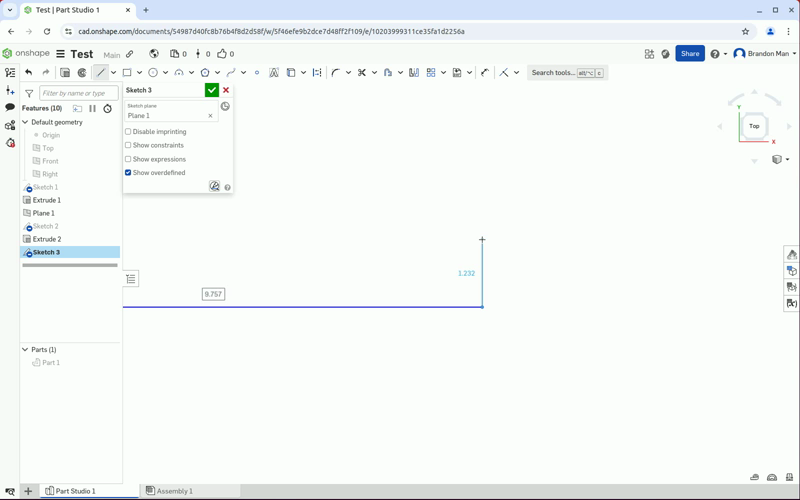
click(482, 239)
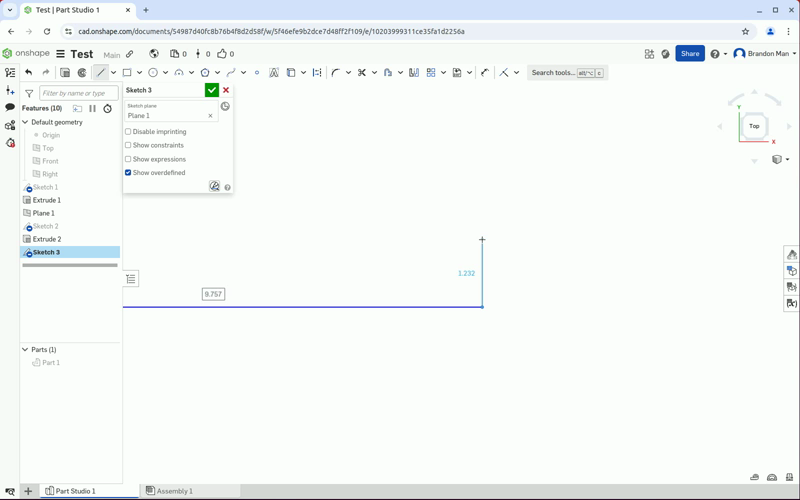
scroll(-6)
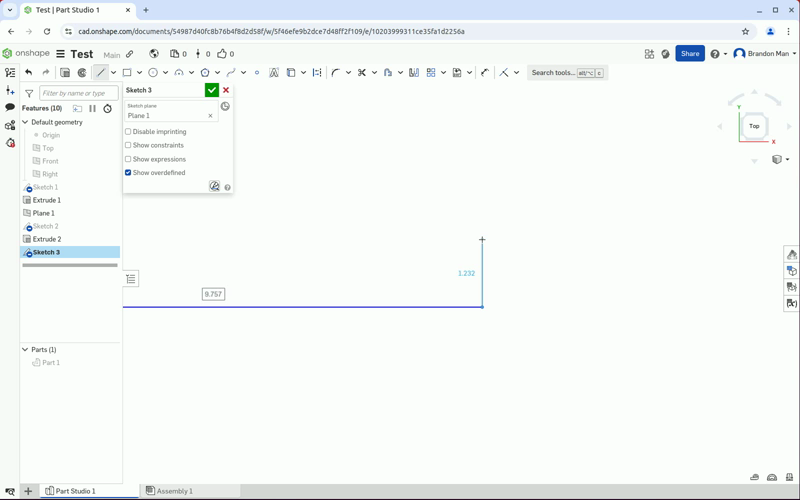
scroll(-6)
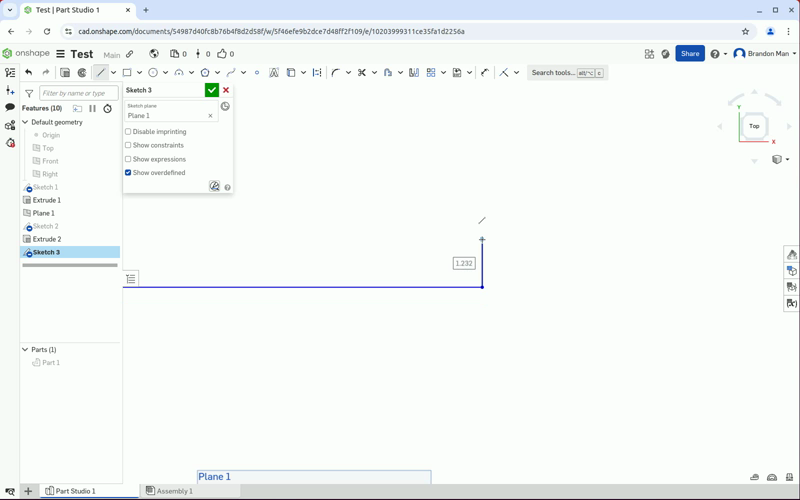
scroll(-6)
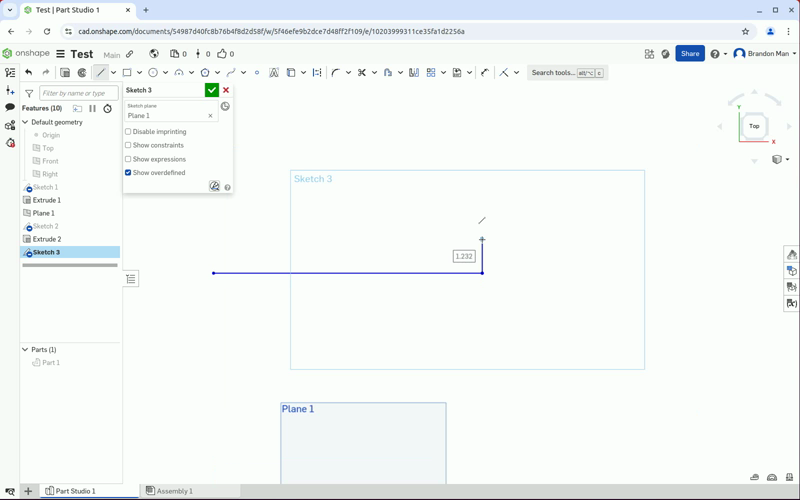
scroll(-6)
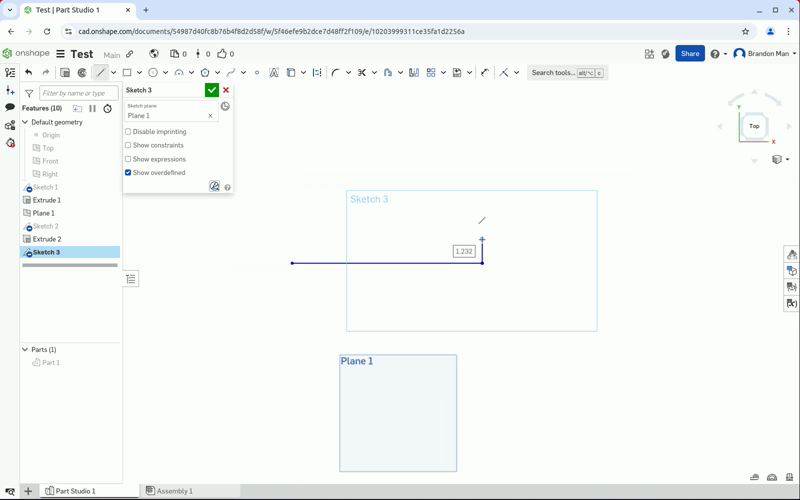
scroll(-6)
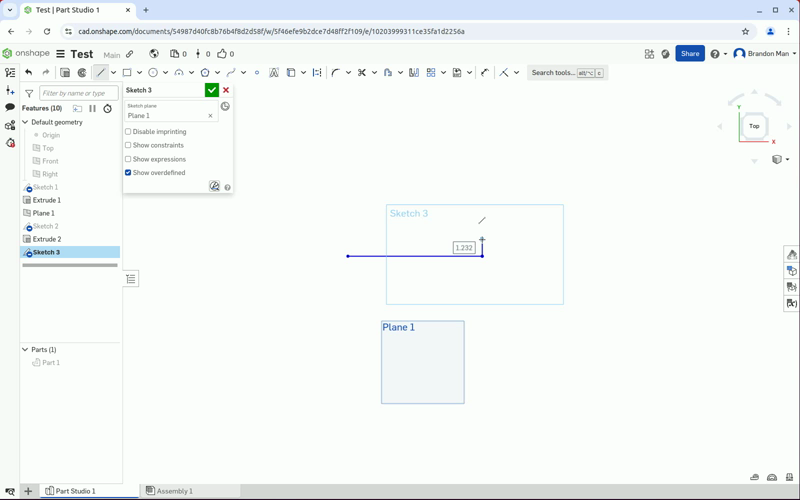
scroll(-6)
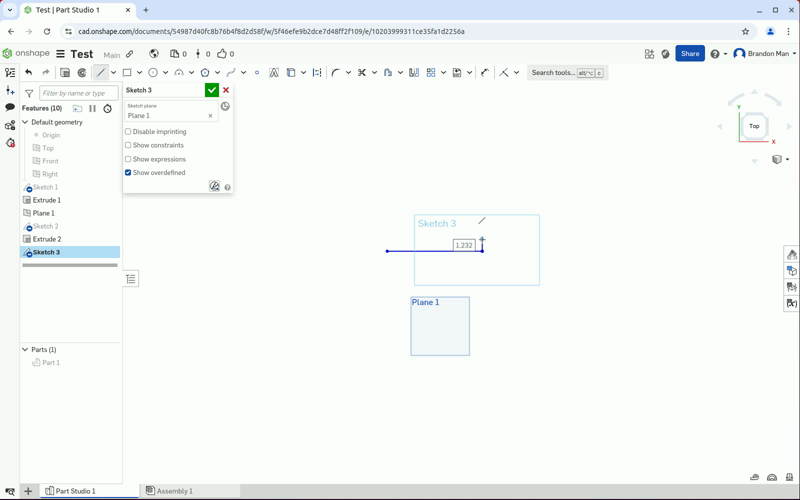
scroll(-6)
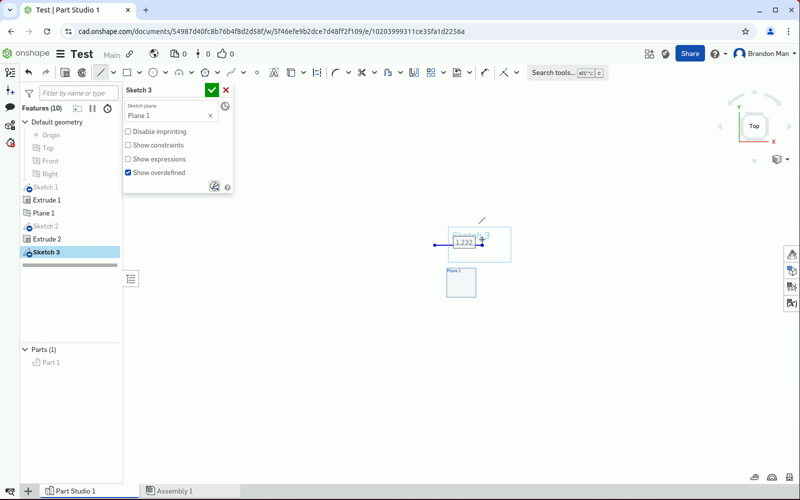
key_up(shift)
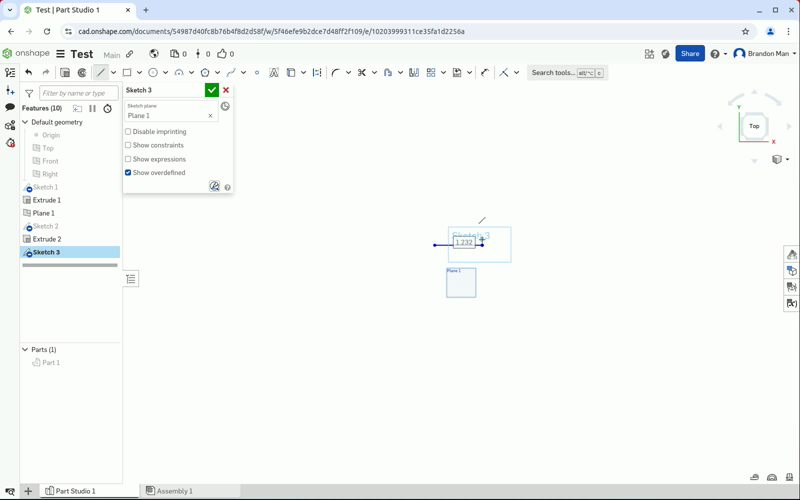
key_down(shift)
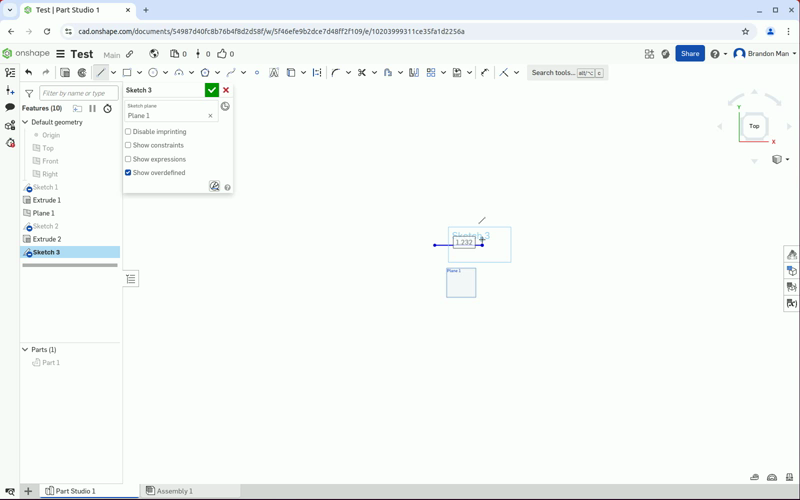
mouse_move(512, 239)
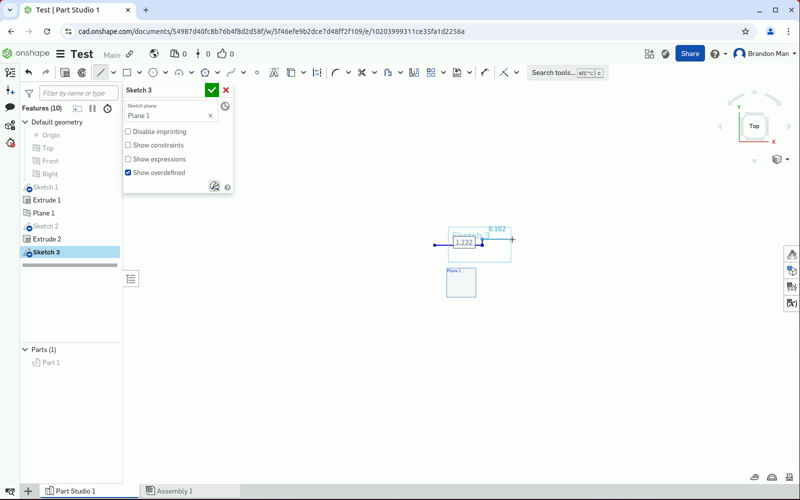
mouse_move(434, 239)
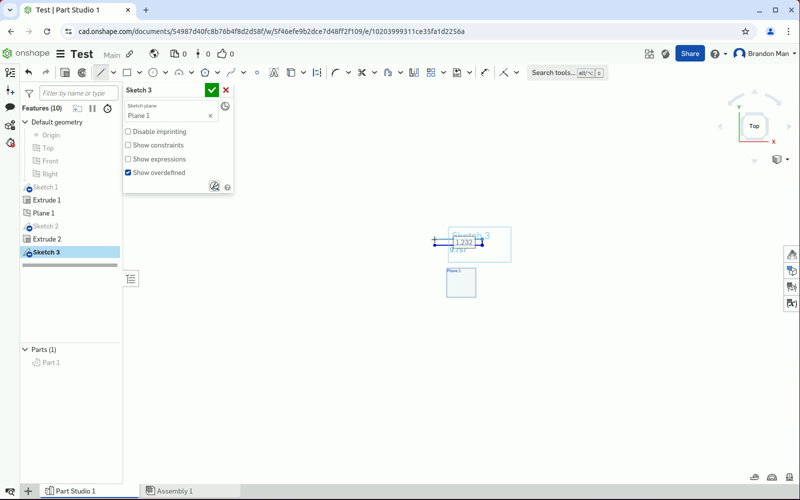
click(434, 239)
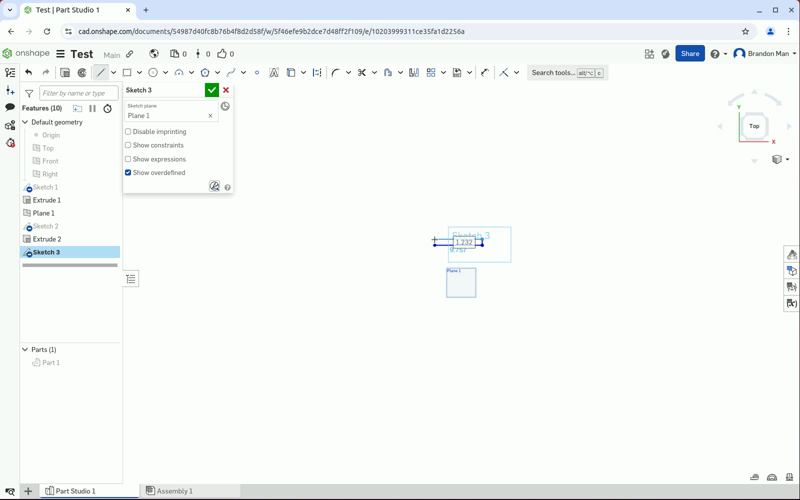
key_up(shift)
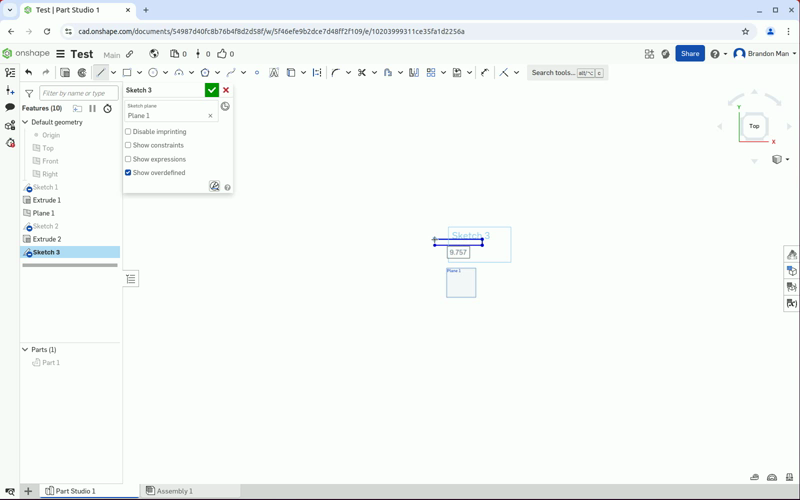
mouse_move(464, 239)
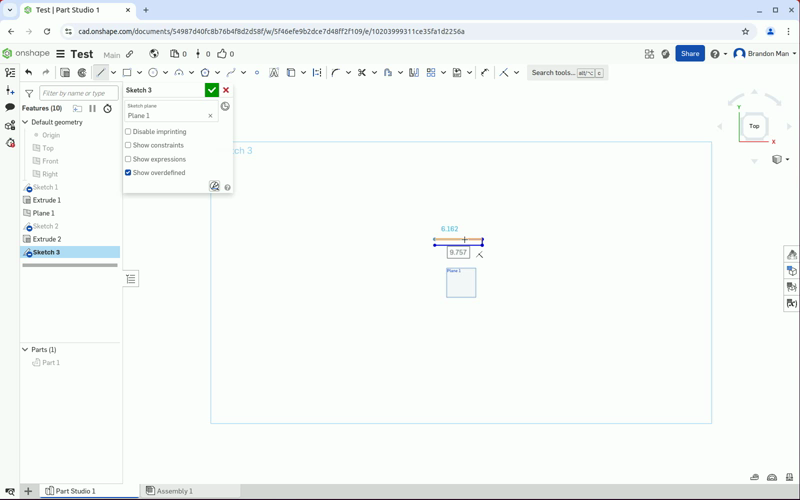
key_down(shift)
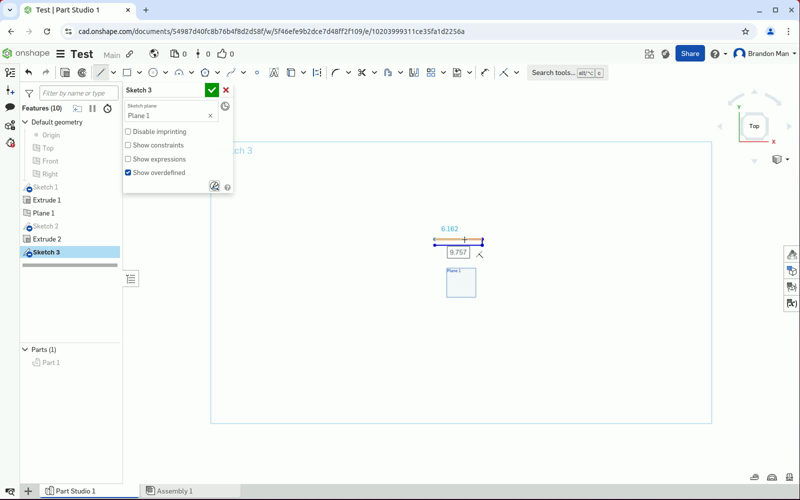
mouse_move(434, 245)
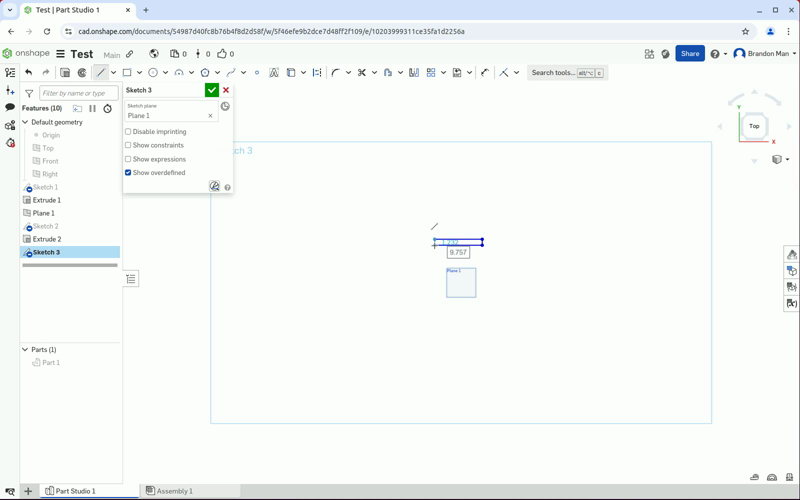
scroll(6)
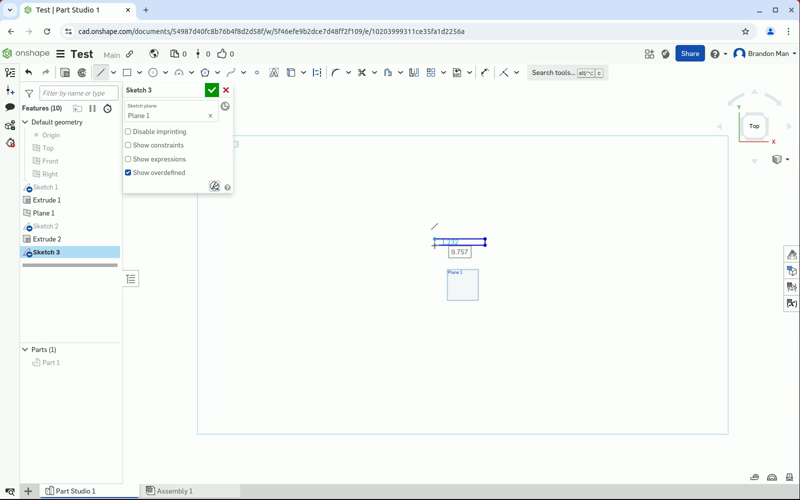
scroll(6)
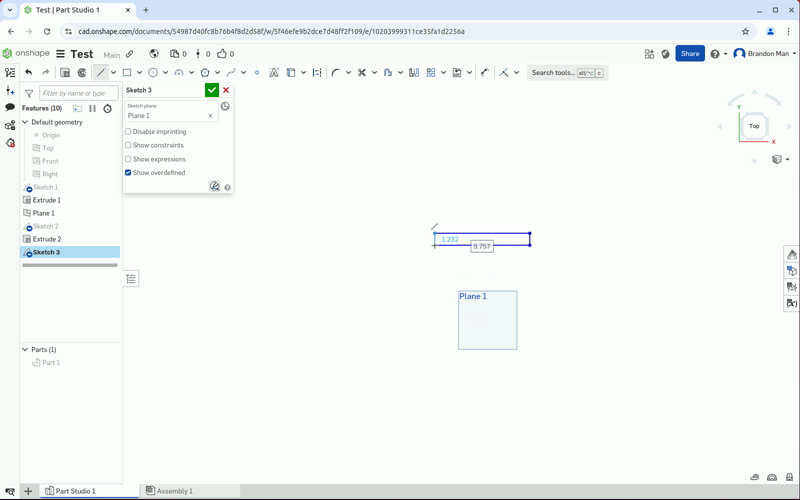
scroll(6)
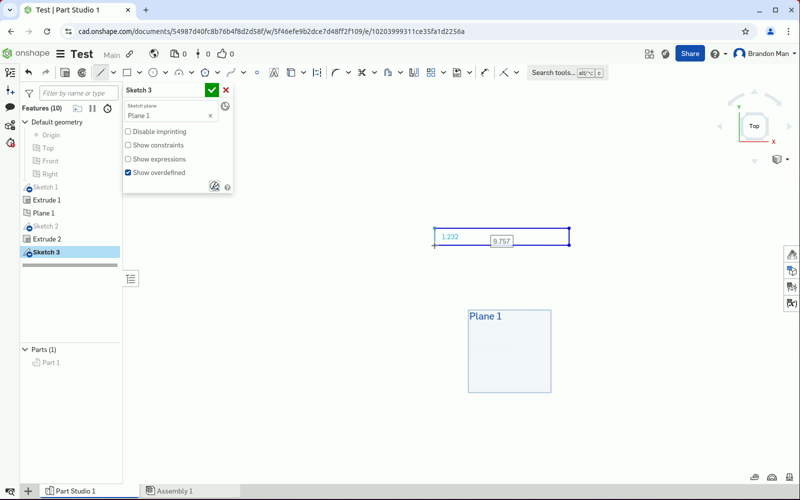
scroll(6)
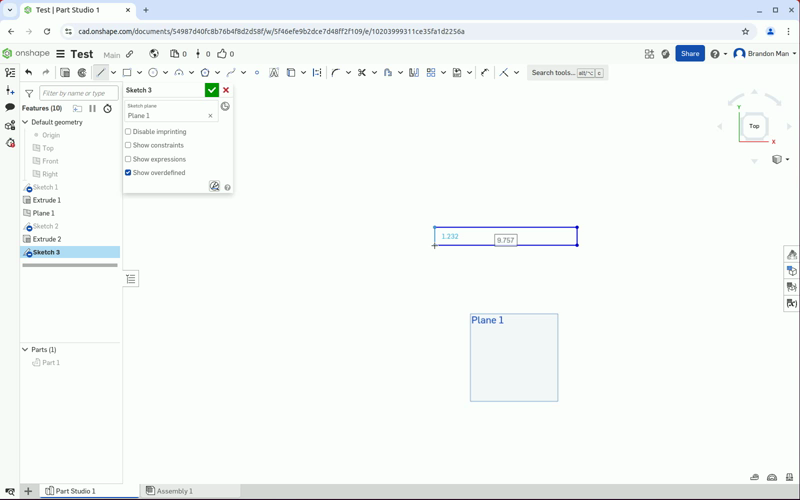
scroll(6)
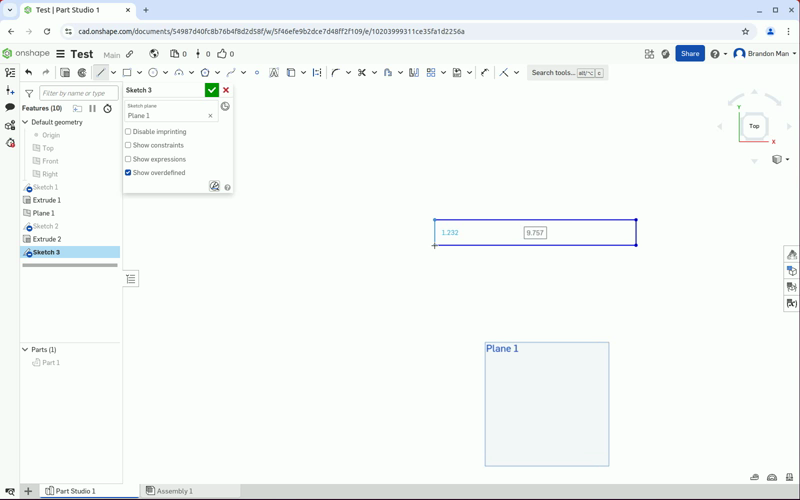
scroll(6)
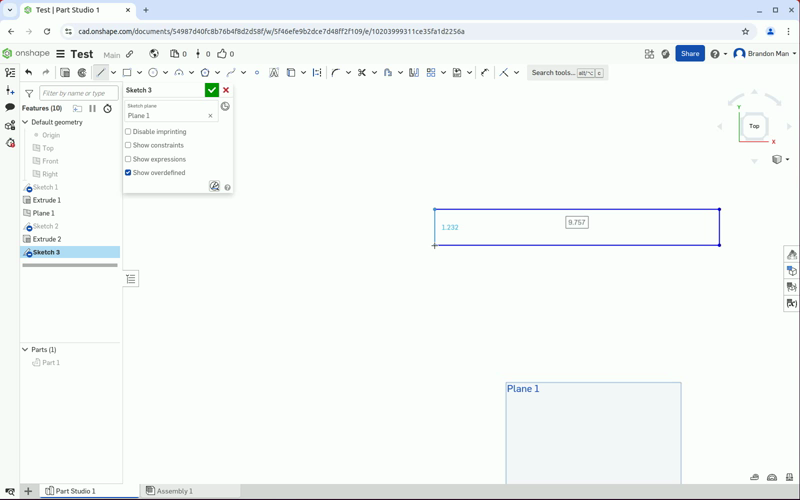
scroll(6)
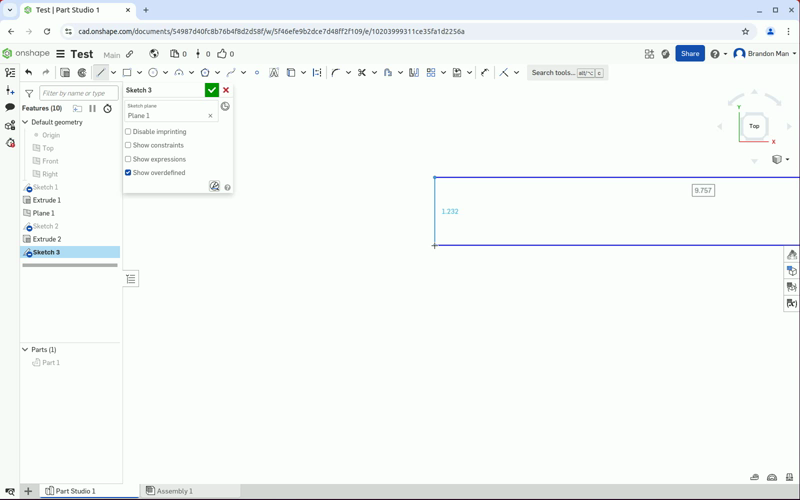
key_up(shift)
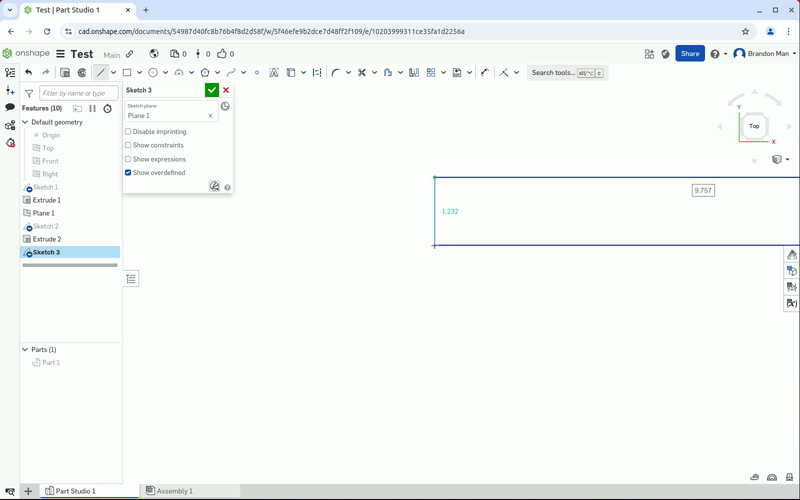
click(434, 245)
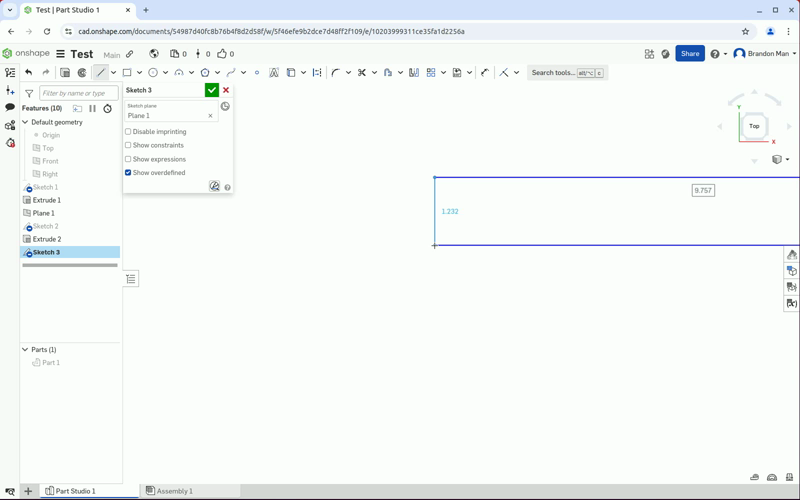
scroll(-6)
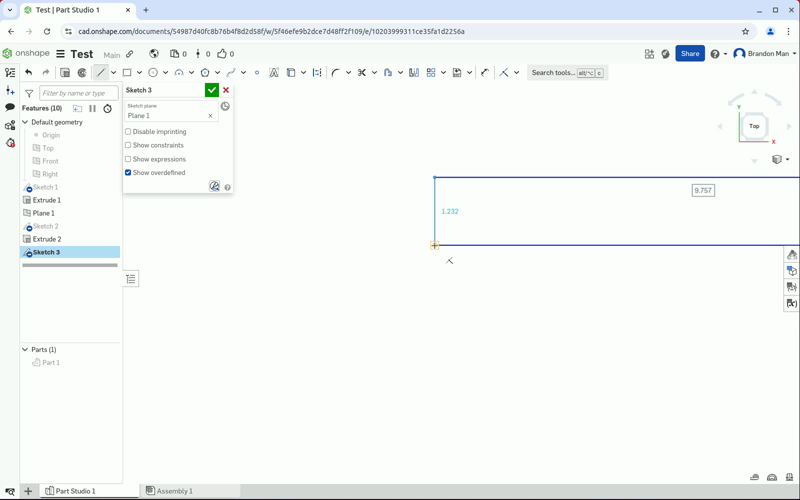
scroll(-6)
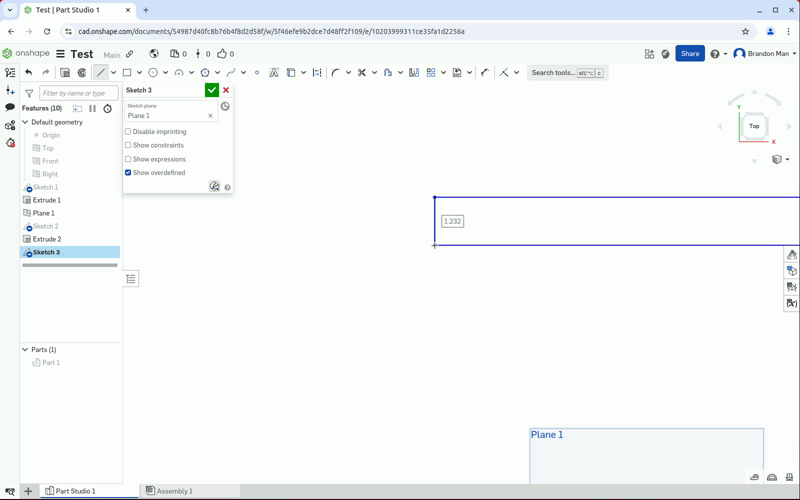
scroll(-6)
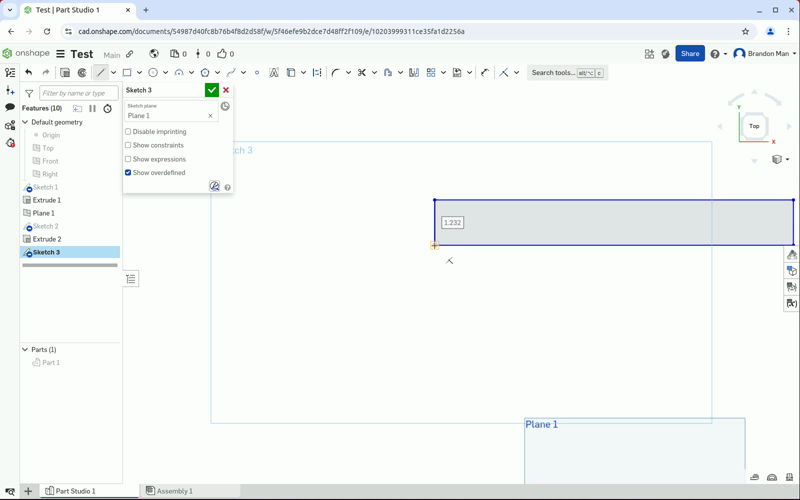
scroll(-6)
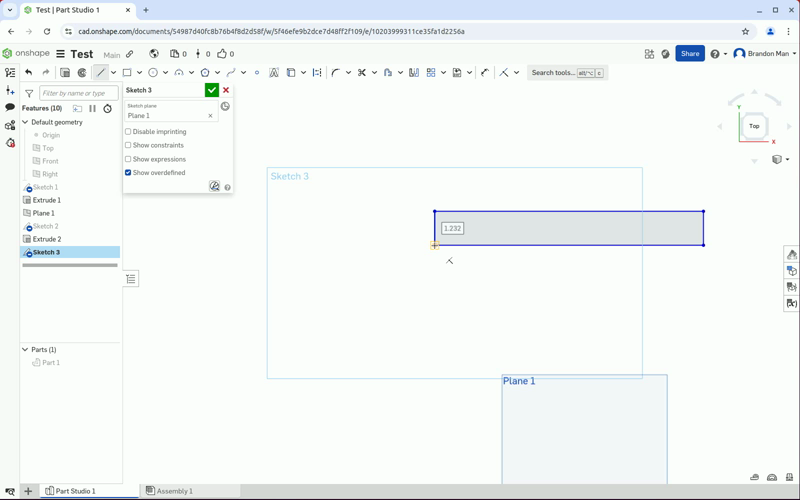
scroll(-6)
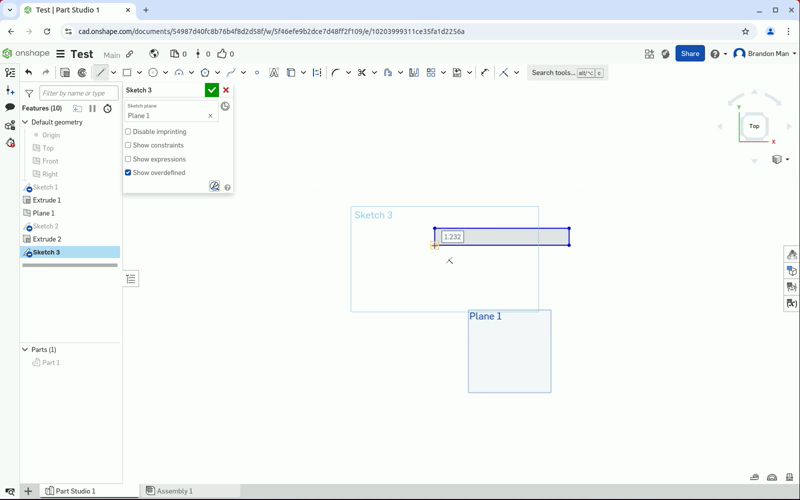
scroll(-6)
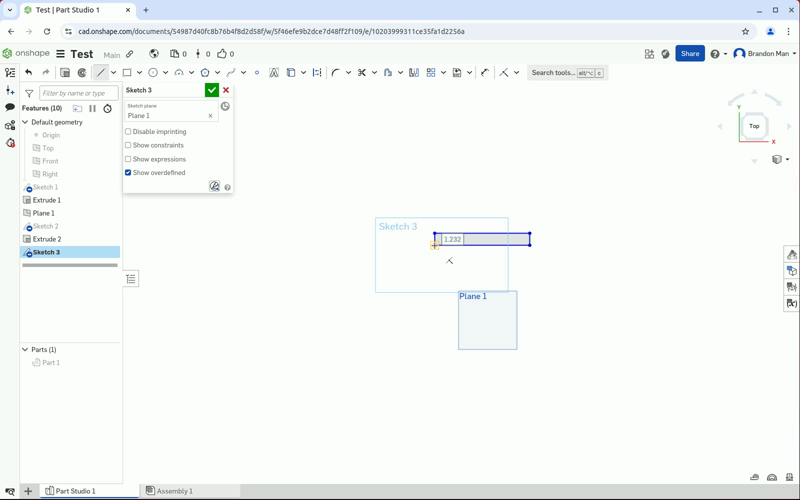
scroll(-6)
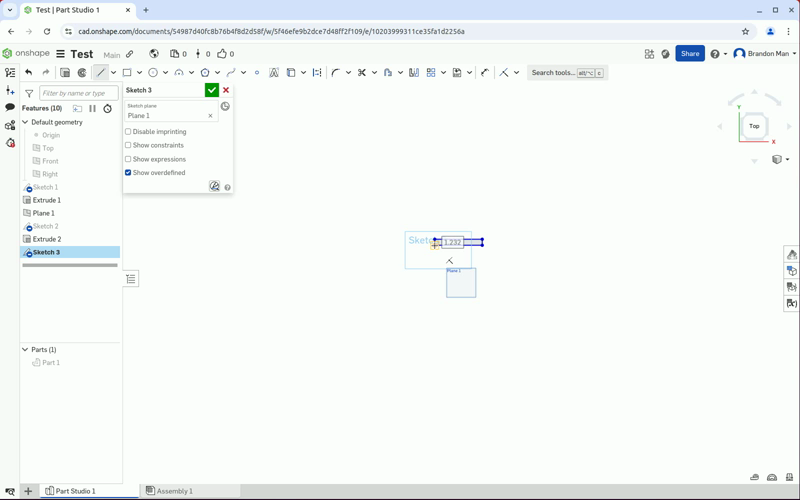
key(esc)
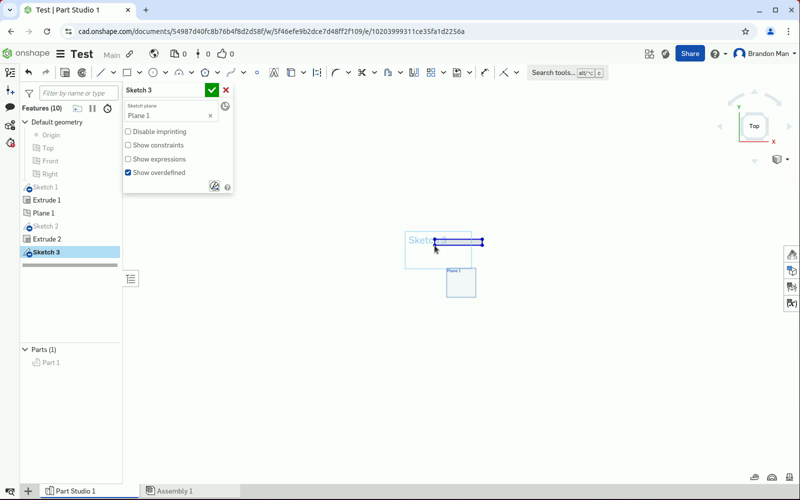
mouse_move(450, 240)
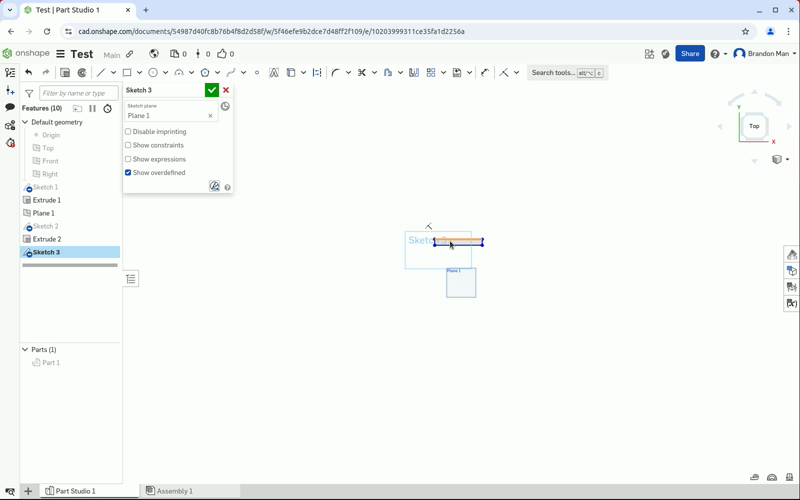
scroll(6)
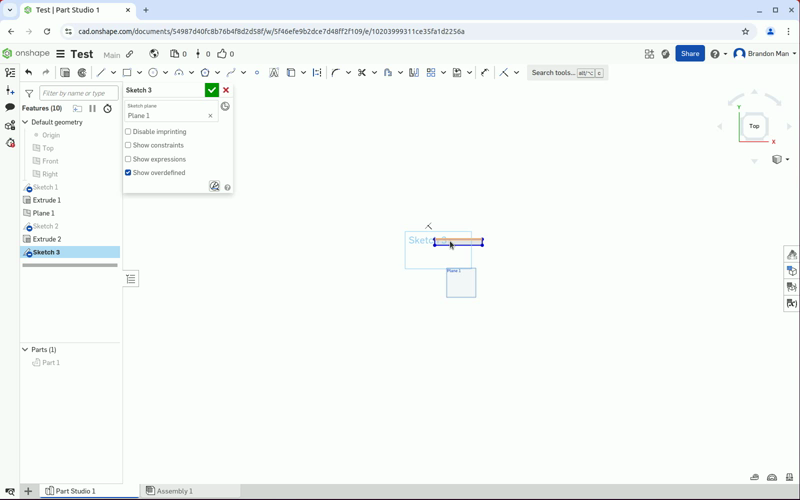
scroll(6)
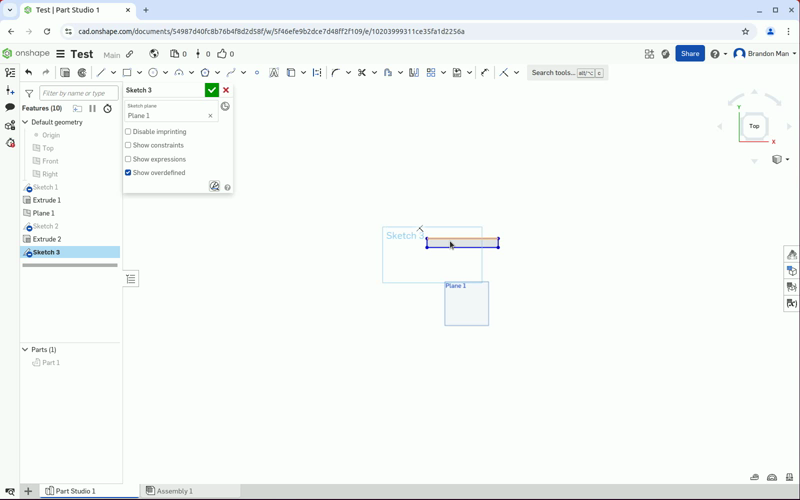
scroll(6)
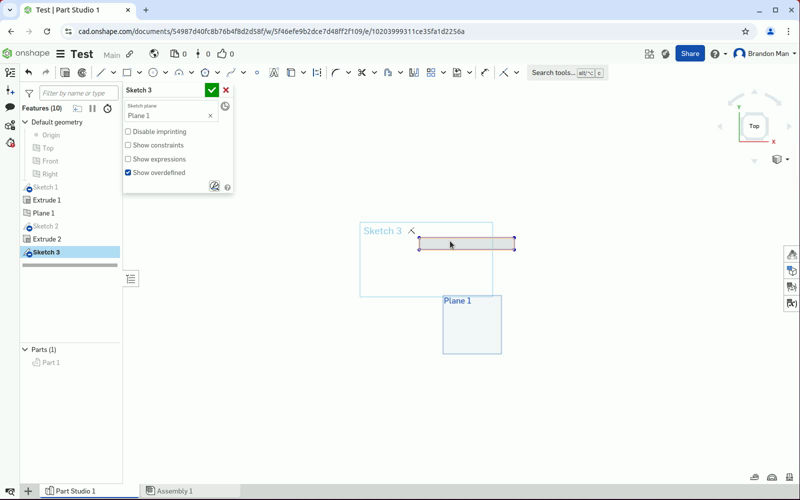
scroll(6)
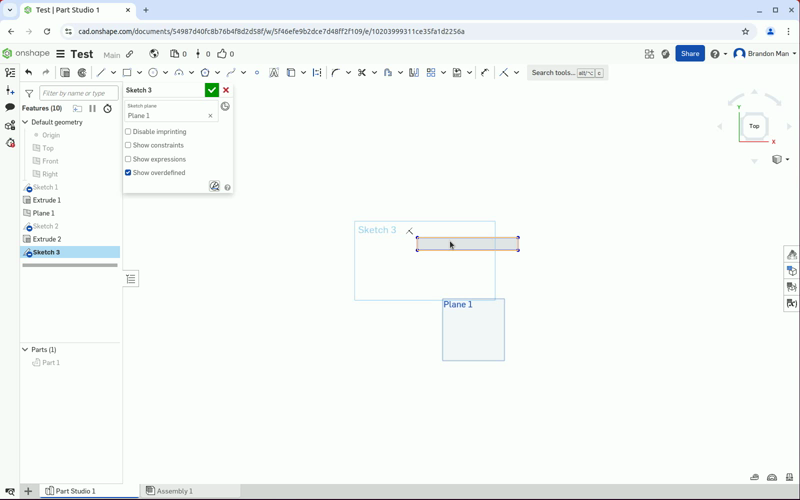
scroll(6)
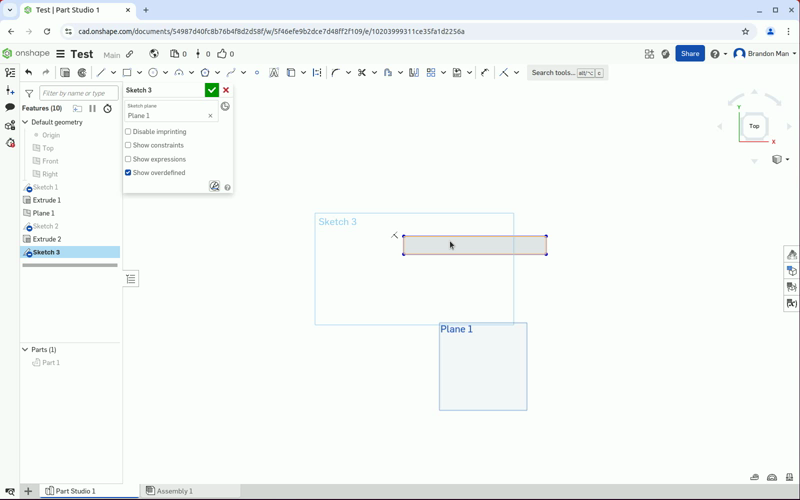
scroll(6)
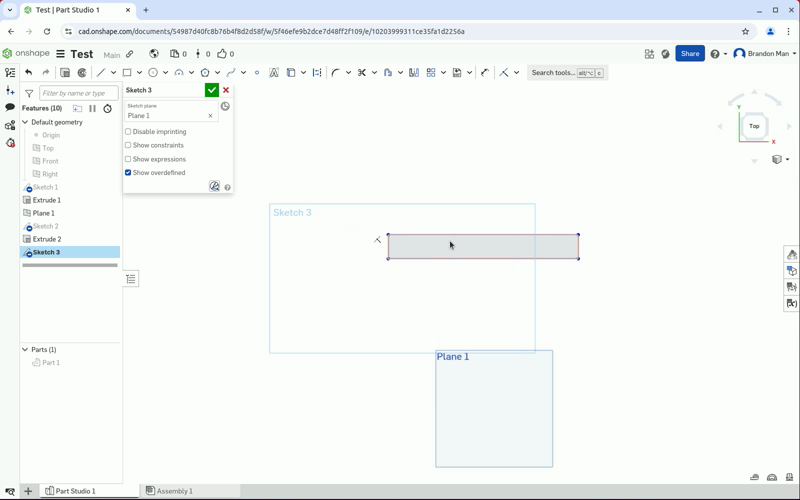
scroll(6)
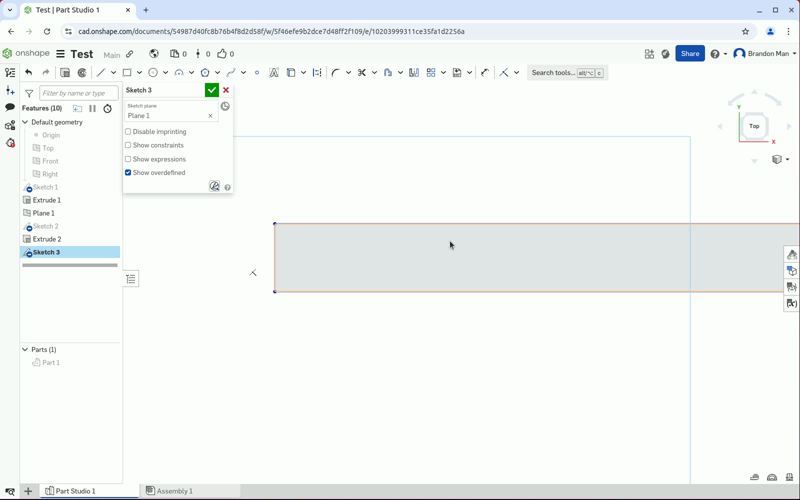
click(450, 240)
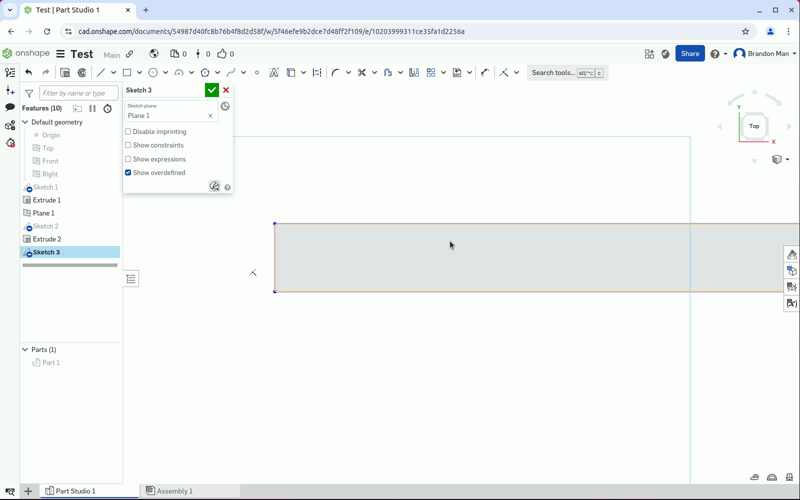
scroll(-6)
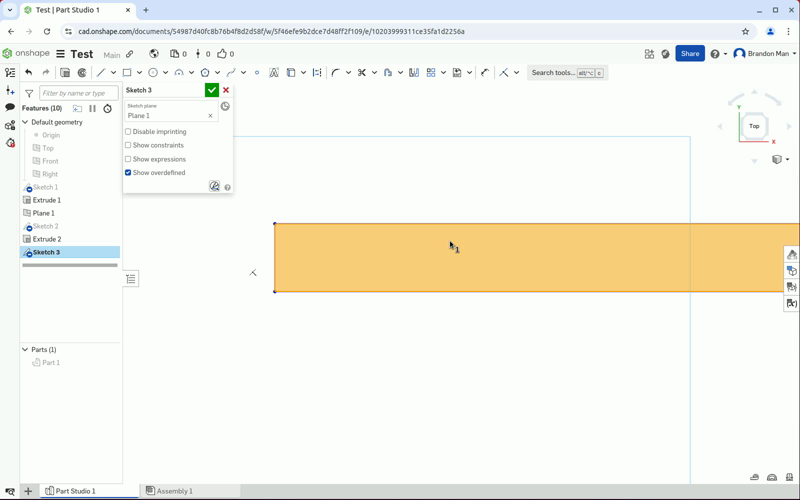
scroll(-6)
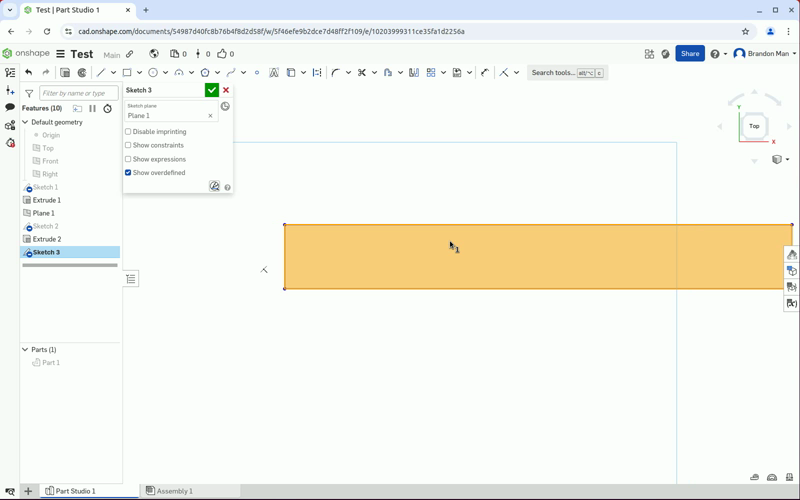
scroll(-6)
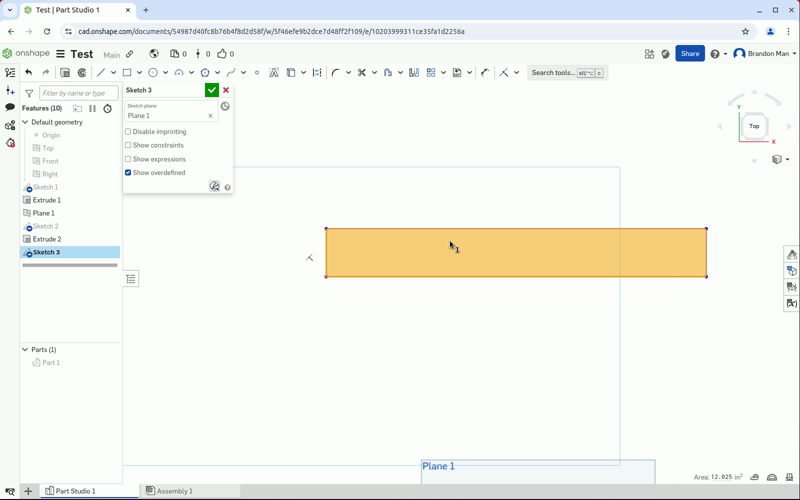
scroll(-6)
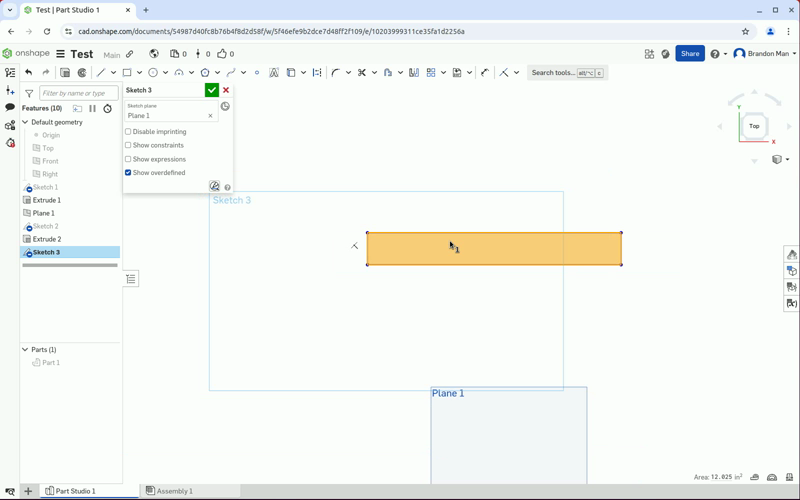
scroll(-6)
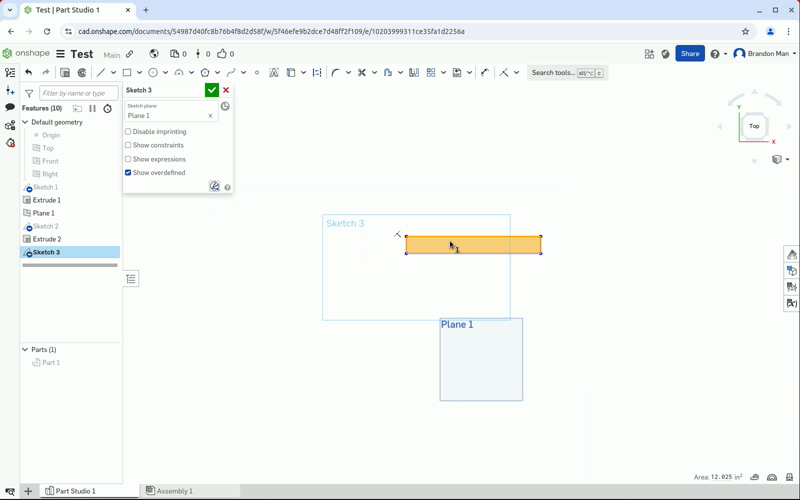
scroll(-6)
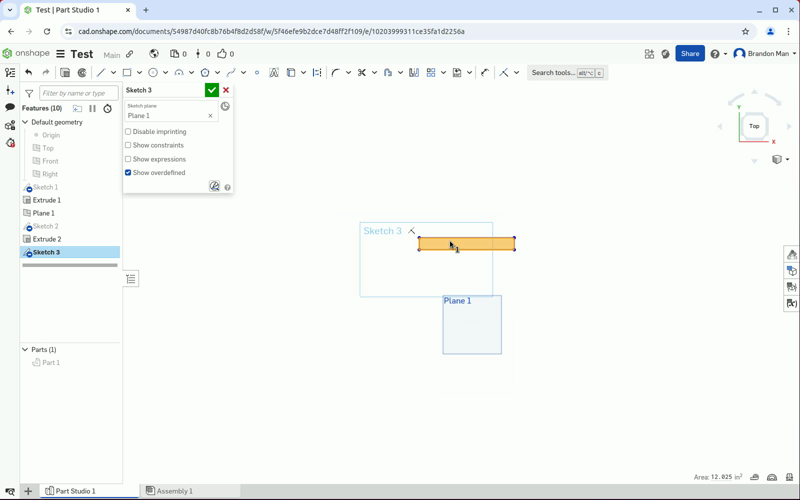
scroll(-6)
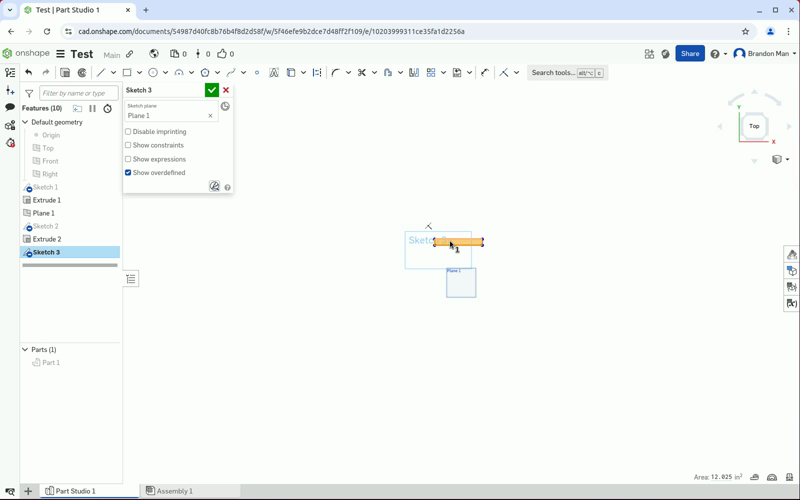
mouse_move(73, 352)
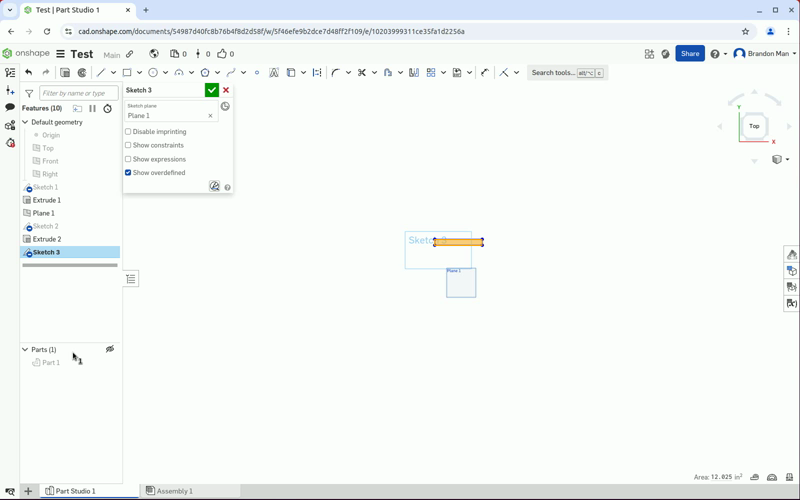
key(shift+y)
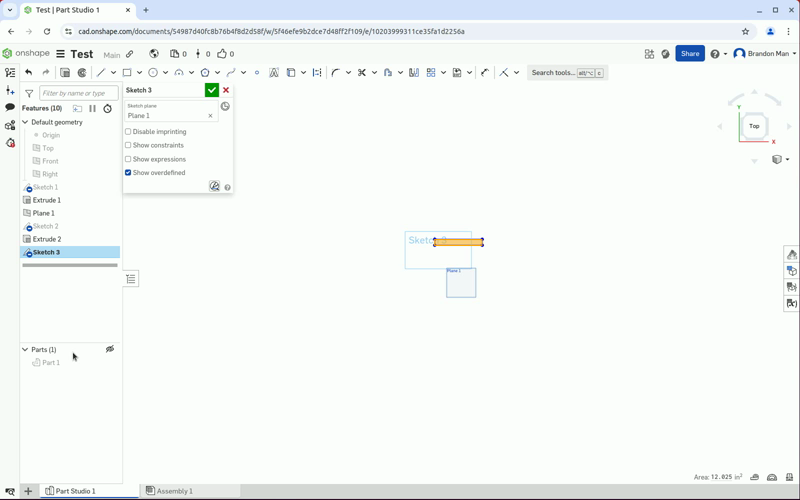
key(shift+e)
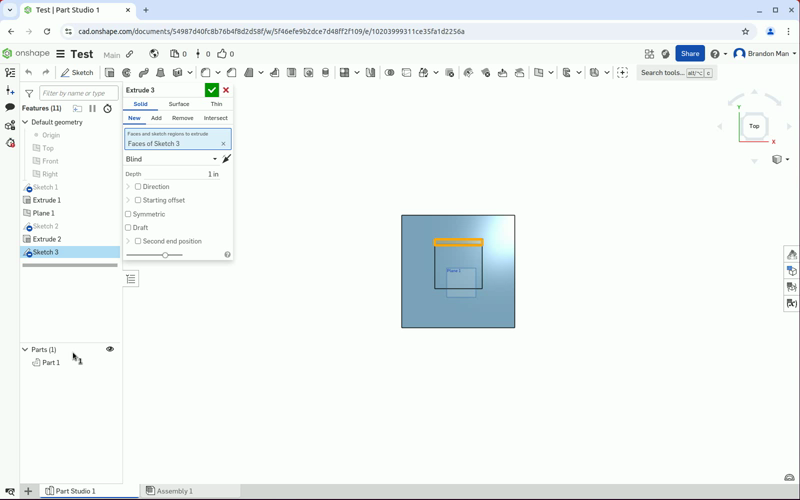
mouse_move(143, 106)
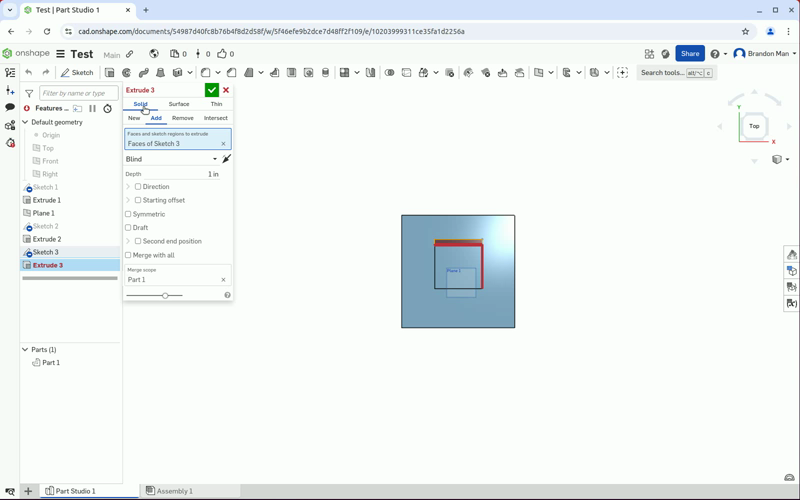
click(143, 106)
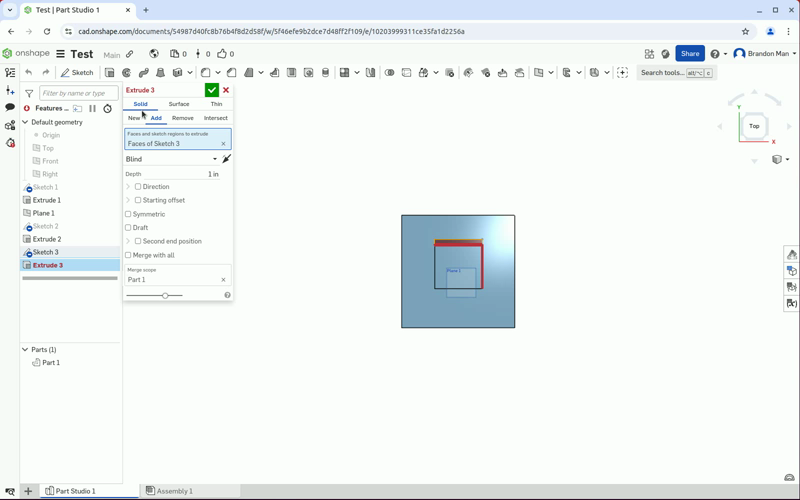
mouse_move(137, 120)
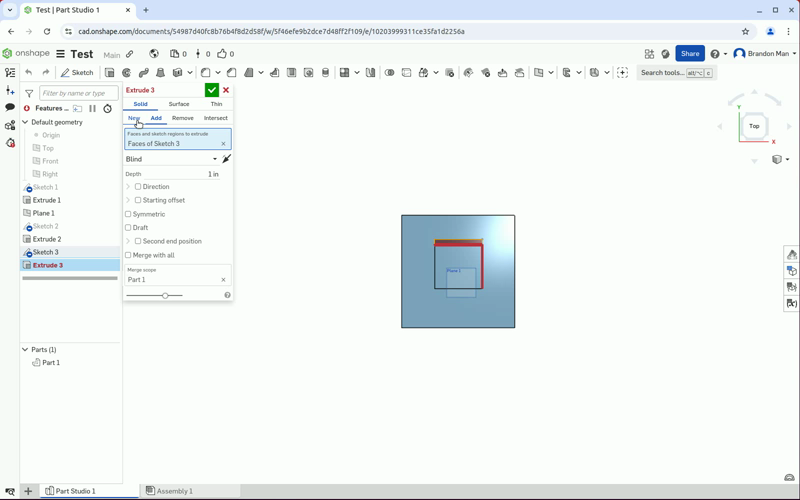
click(137, 120)
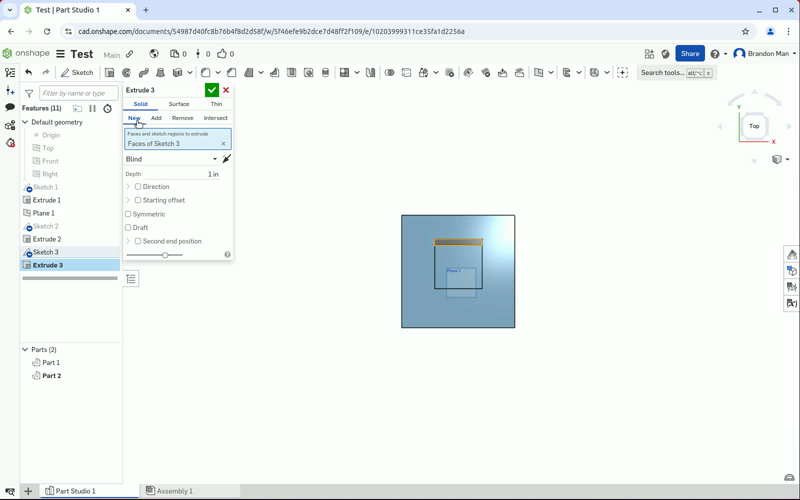
key(tab, 4)
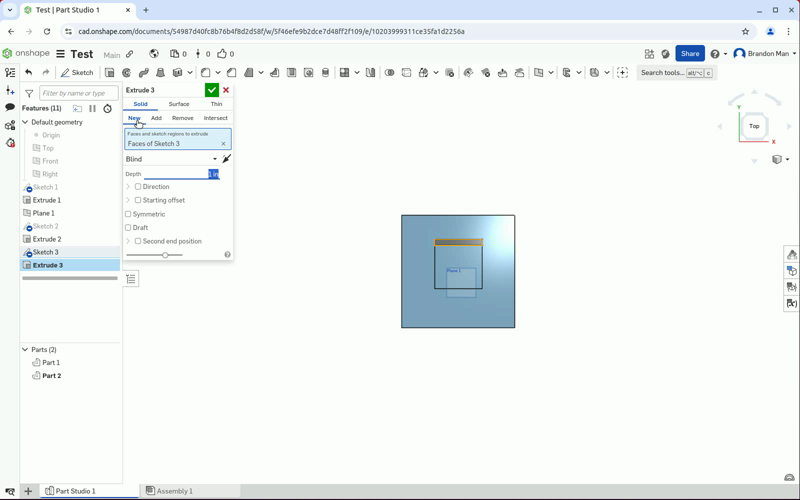
text(11.554)
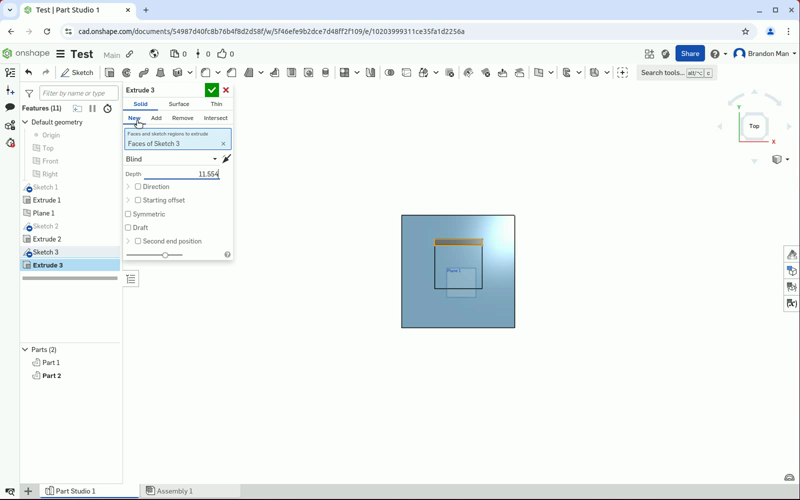
key(enter)
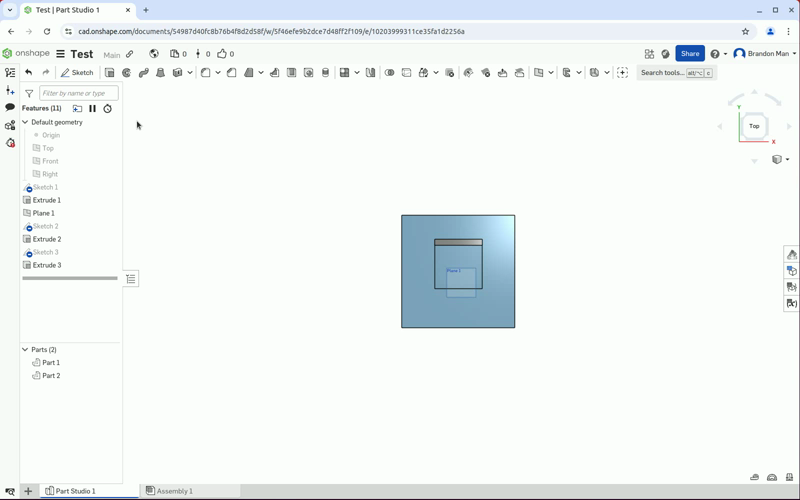
key(shift+h)
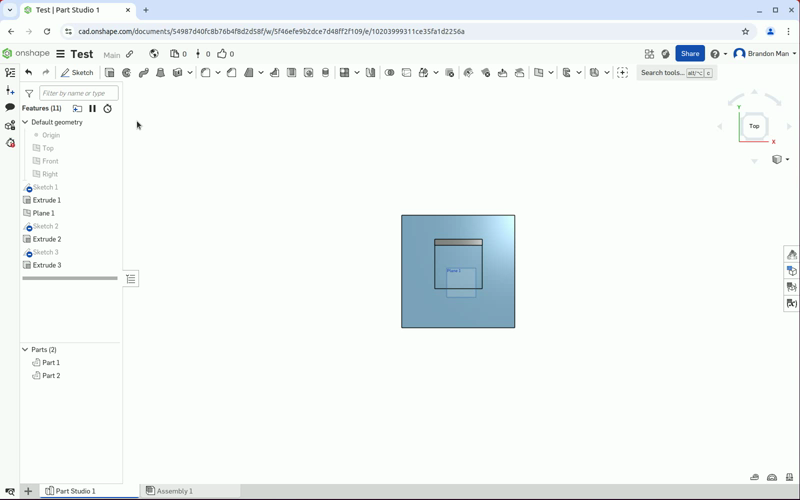
key(shift+h)
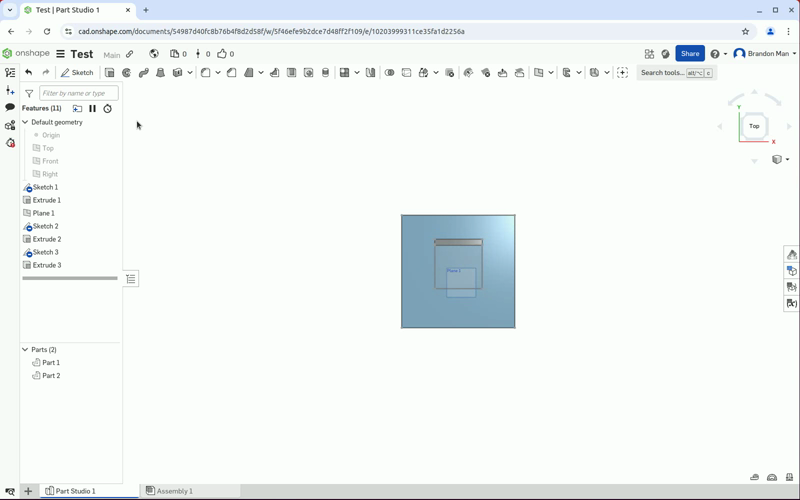
key(shift+7)
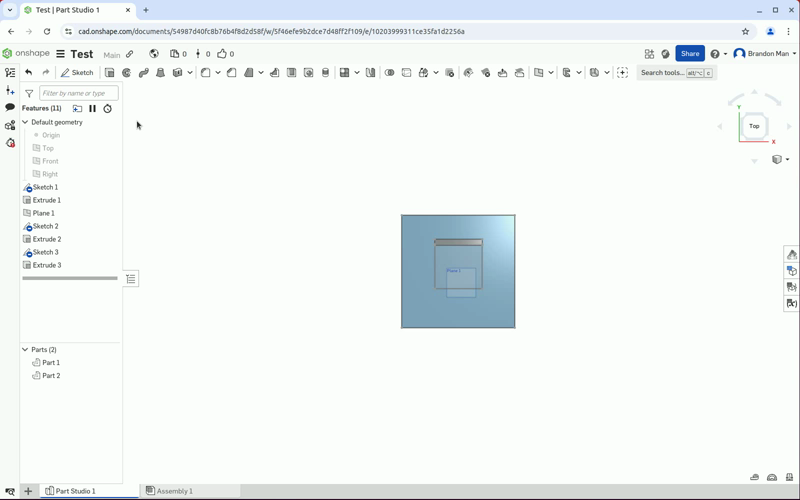
key(up, 3)
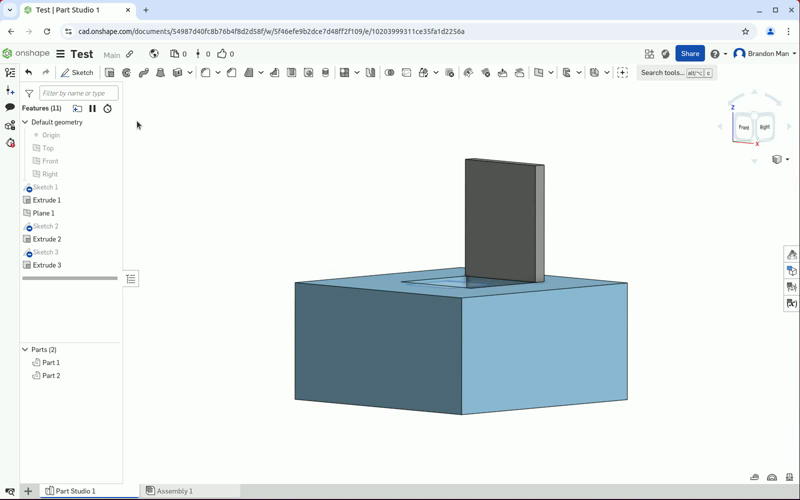
key(left, 3)
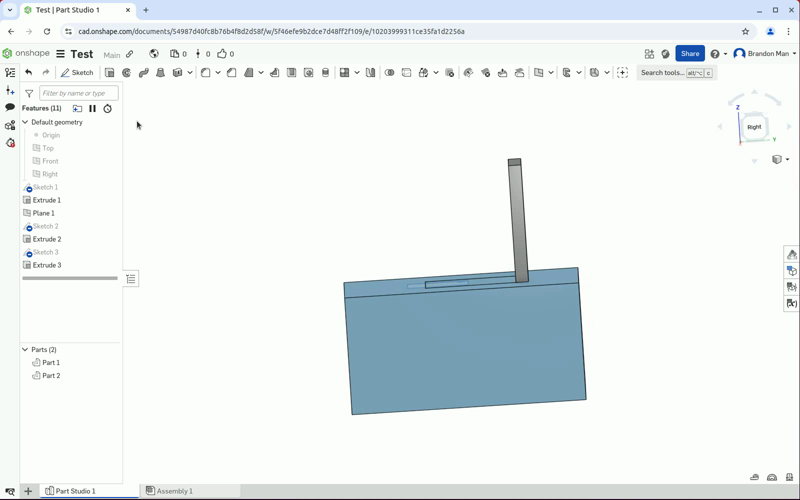
key(right, 3)
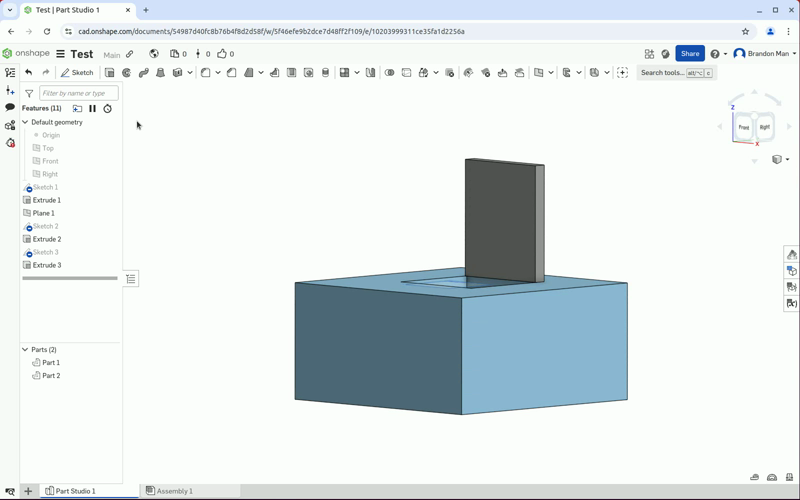
key(down, 3)
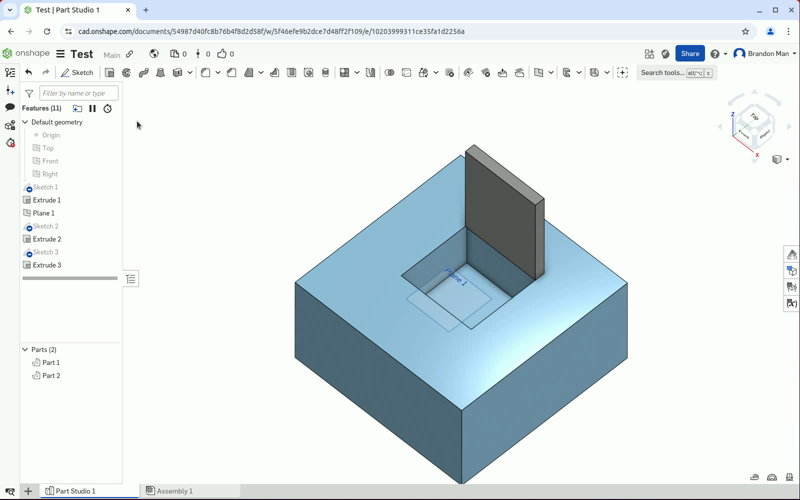
mouse_move(73, 189)
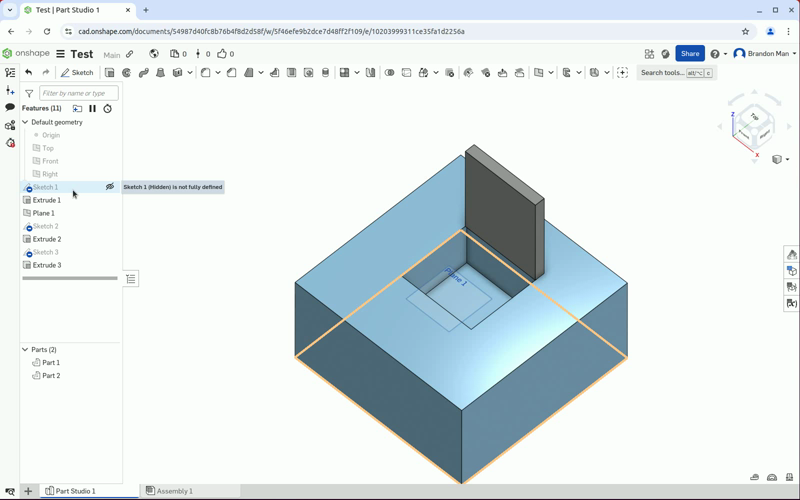
click(73, 189)